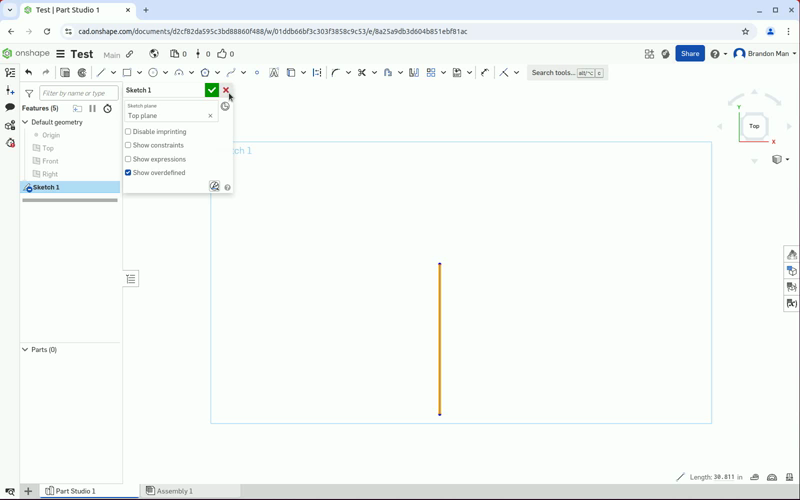
key(shift+h)
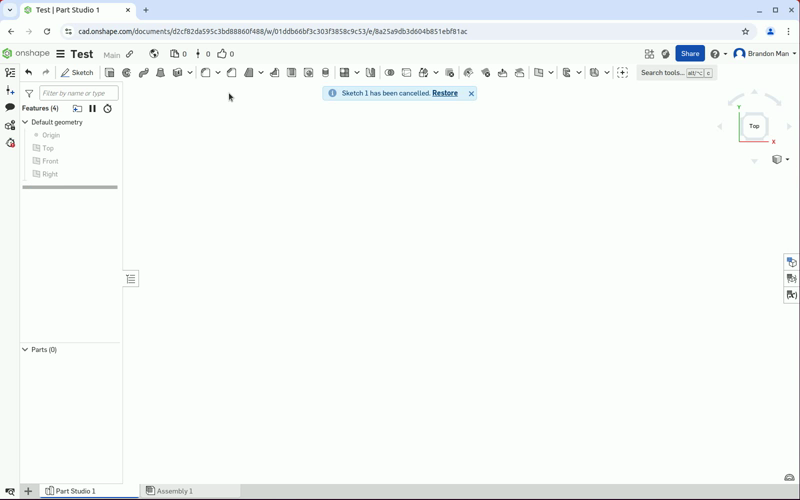
mouse_move(73, 352)
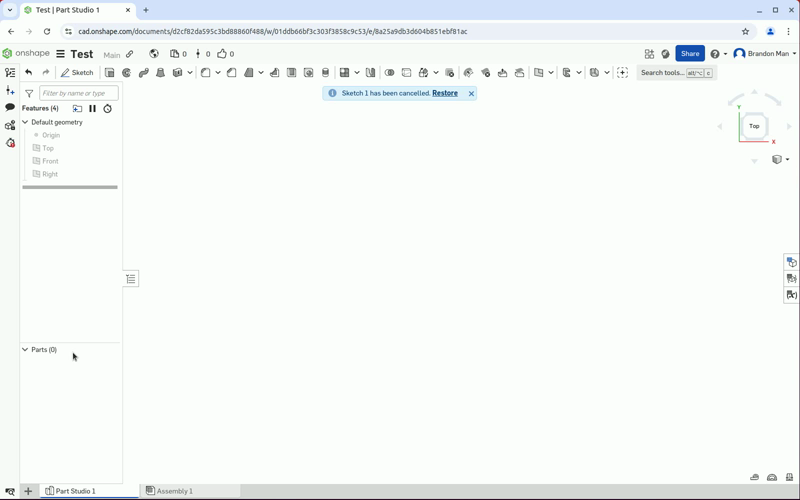
key(y)
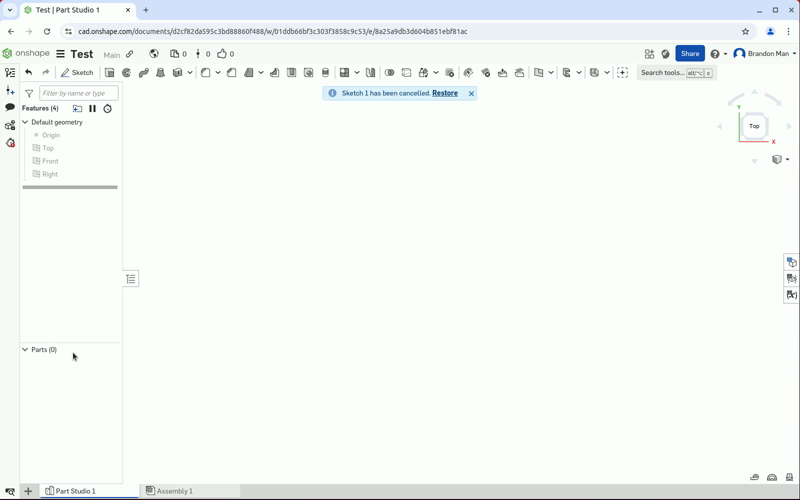
key(shift+p)
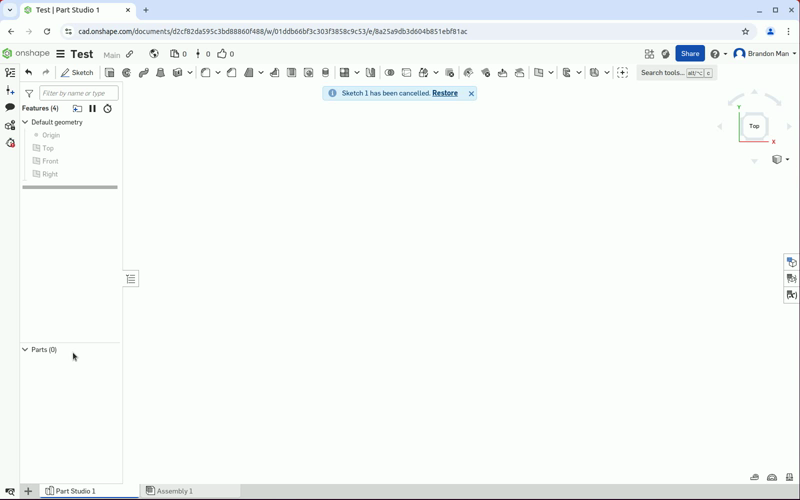
key(space)
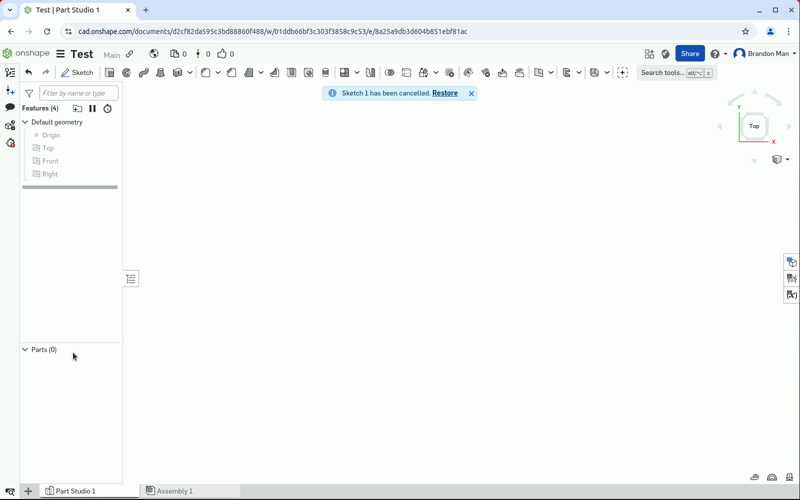
key_down(shift)
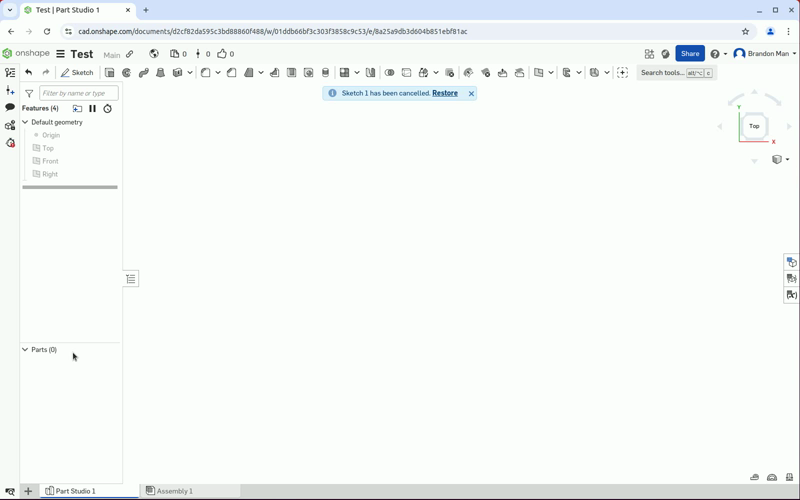
key(up)
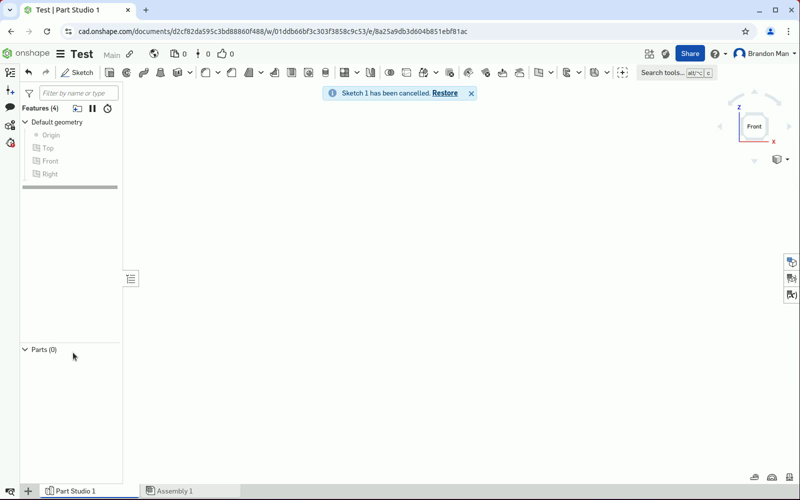
key_up(shift)
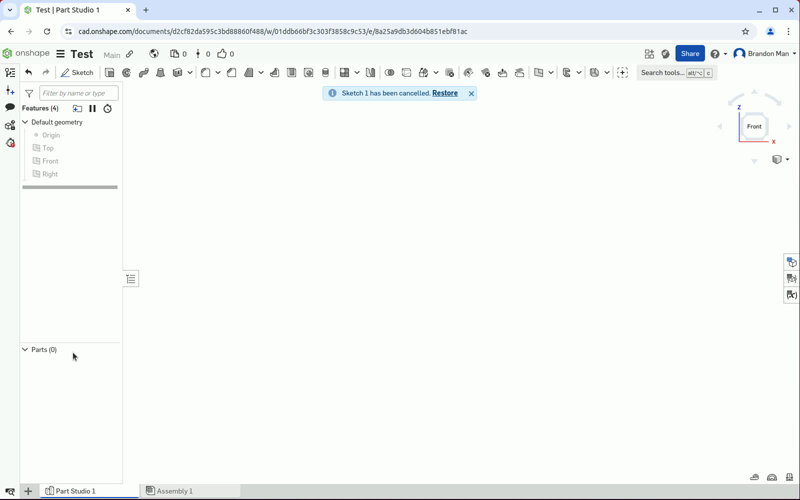
mouse_move(73, 352)
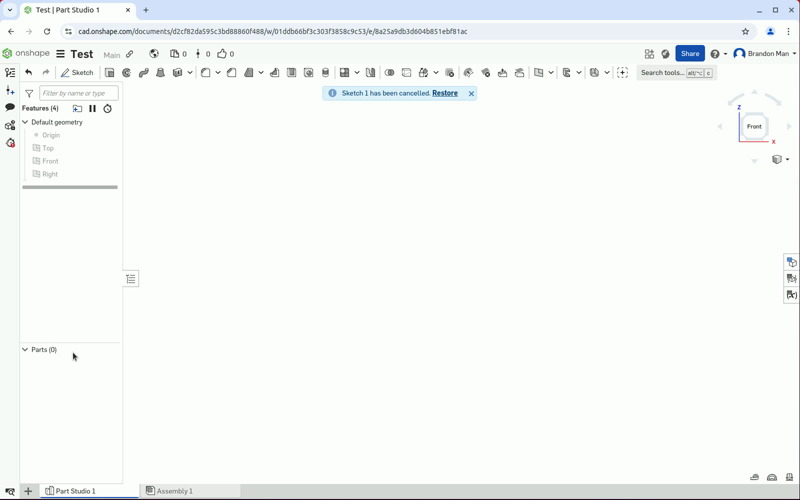
key(shift+y)
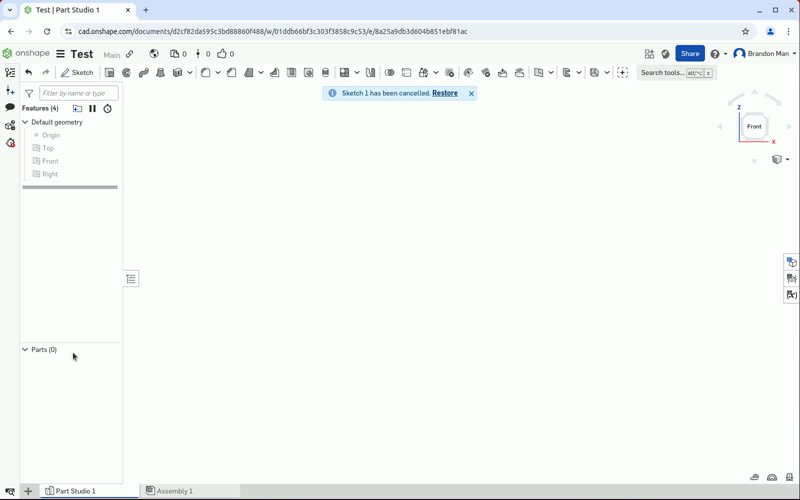
key(shift+s)
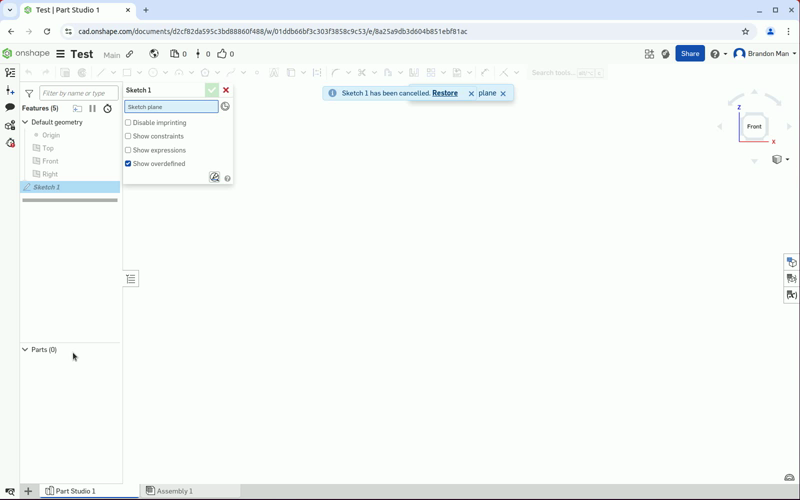
mouse_move(73, 163)
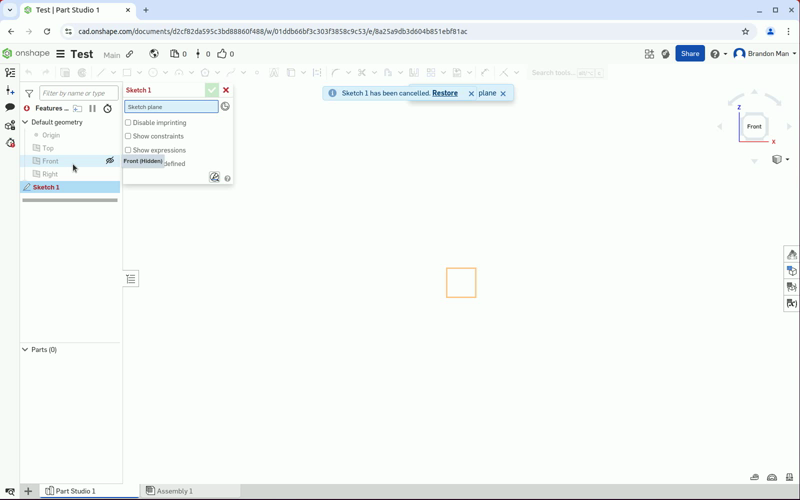
click(73, 163)
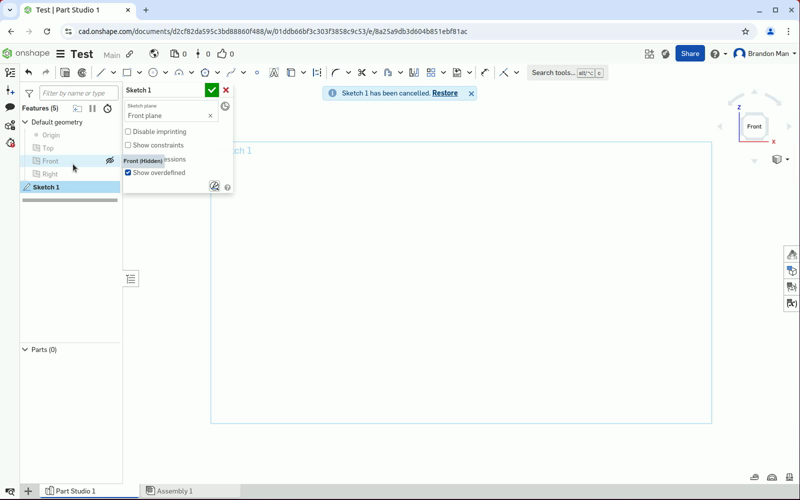
mouse_move(73, 352)
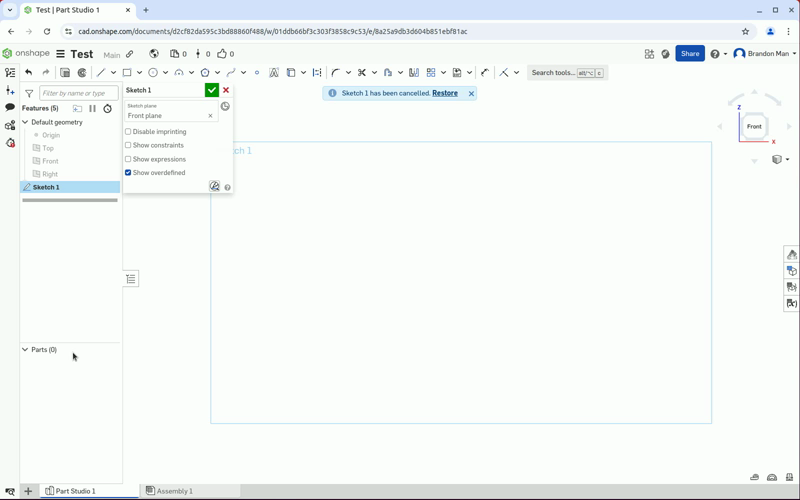
key(y)
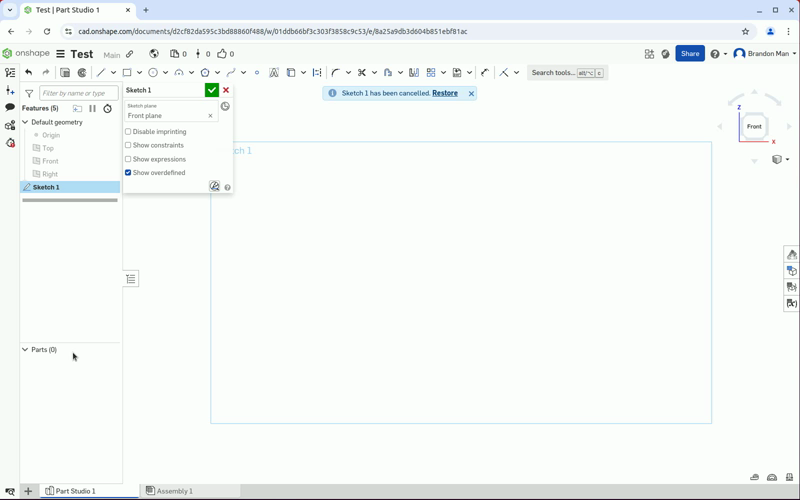
key(l)
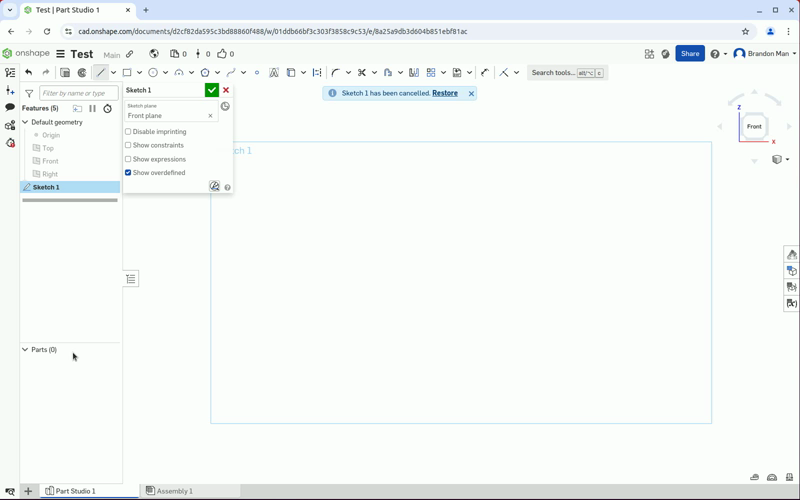
key_down(shift)
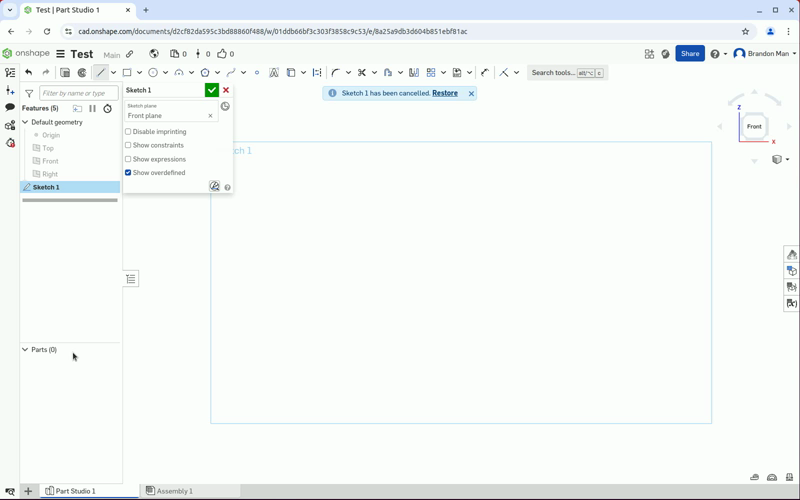
mouse_move(384, 395)
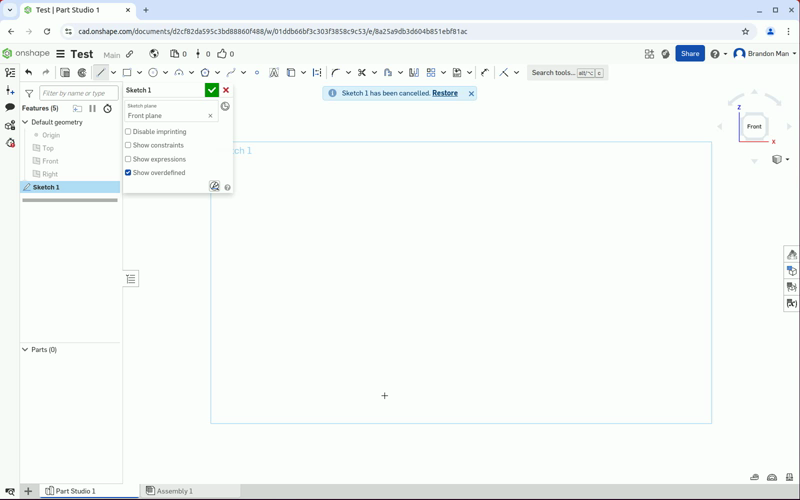
click(384, 395)
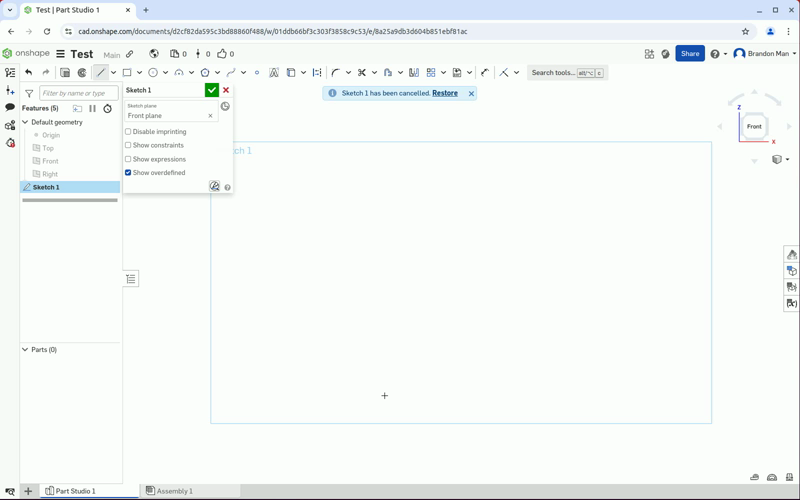
key_up(shift)
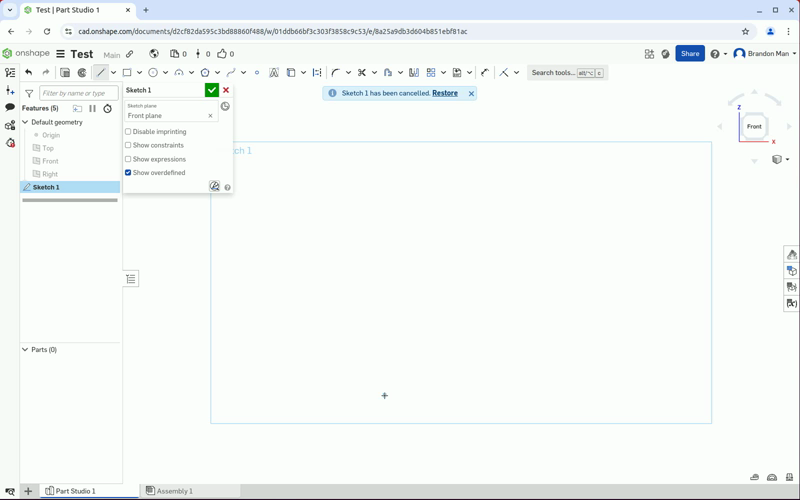
key_down(shift)
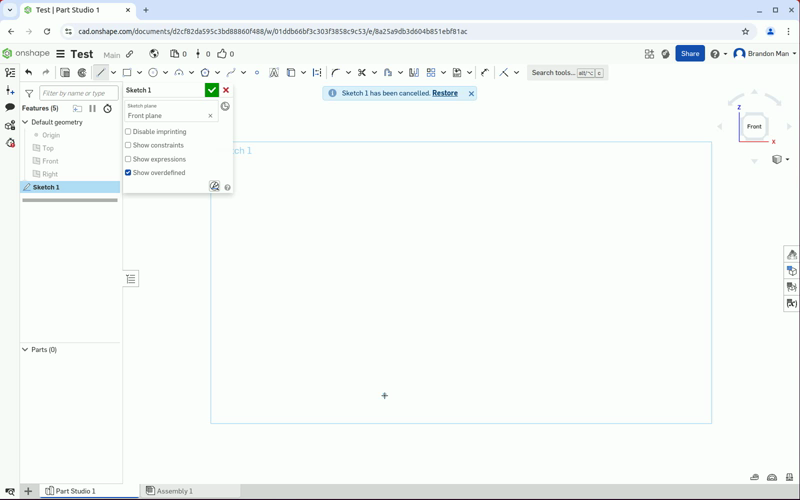
mouse_move(506, 395)
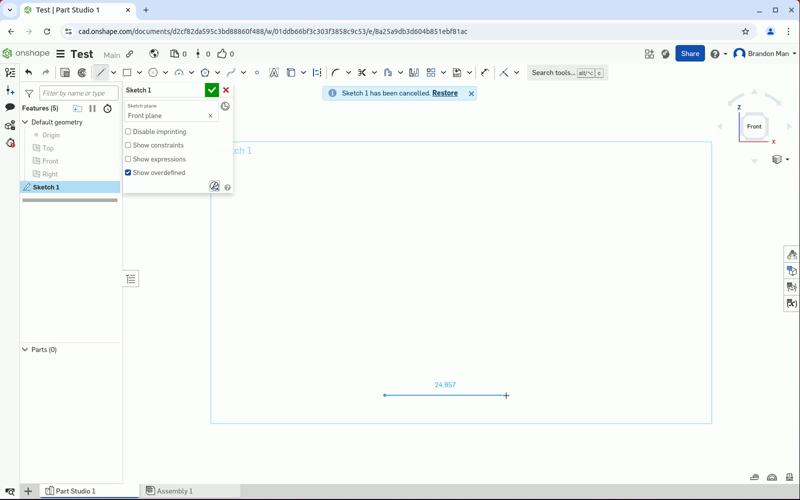
click(506, 395)
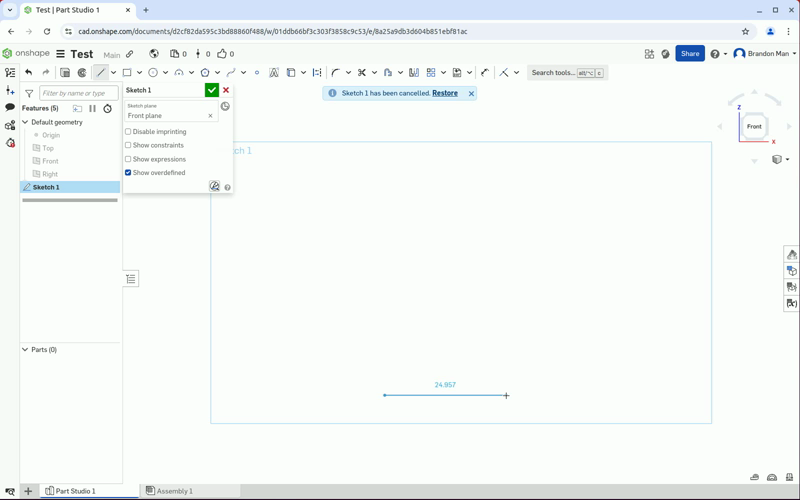
key_up(shift)
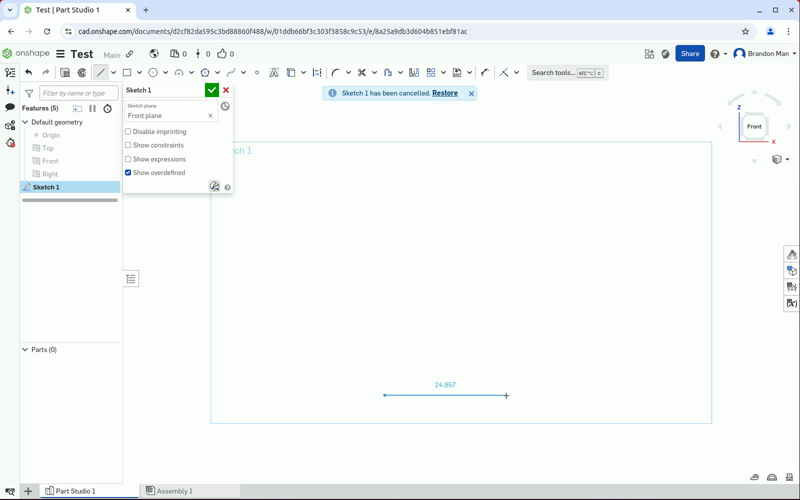
key_down(shift)
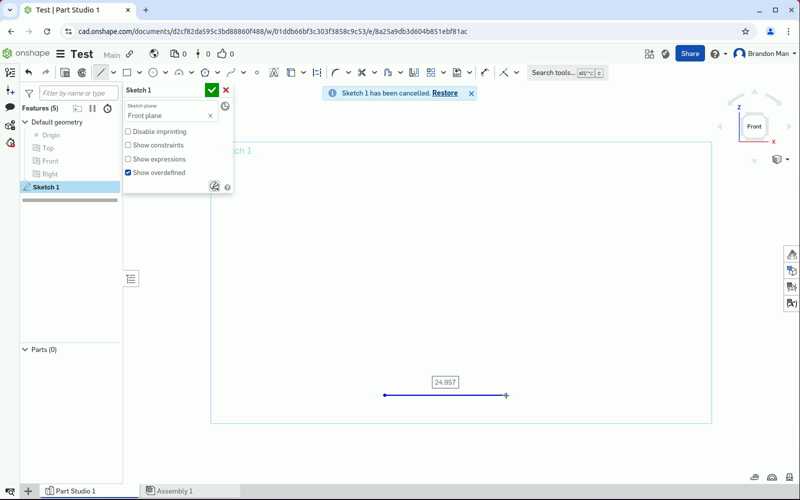
mouse_move(506, 202)
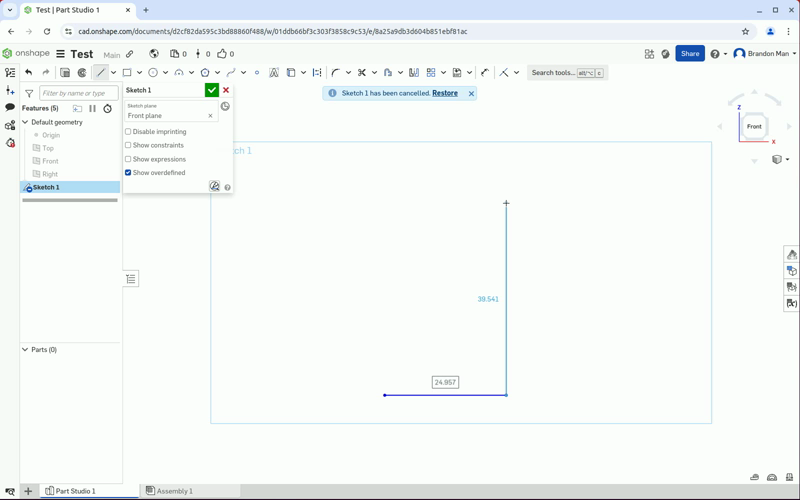
click(506, 202)
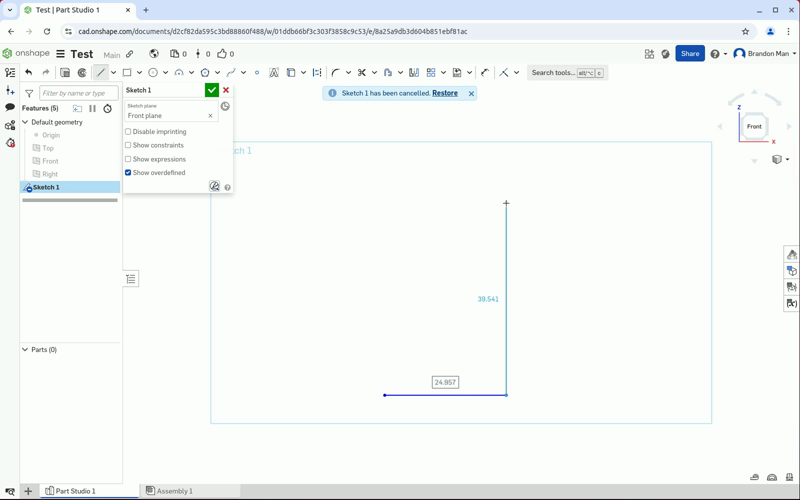
key_up(shift)
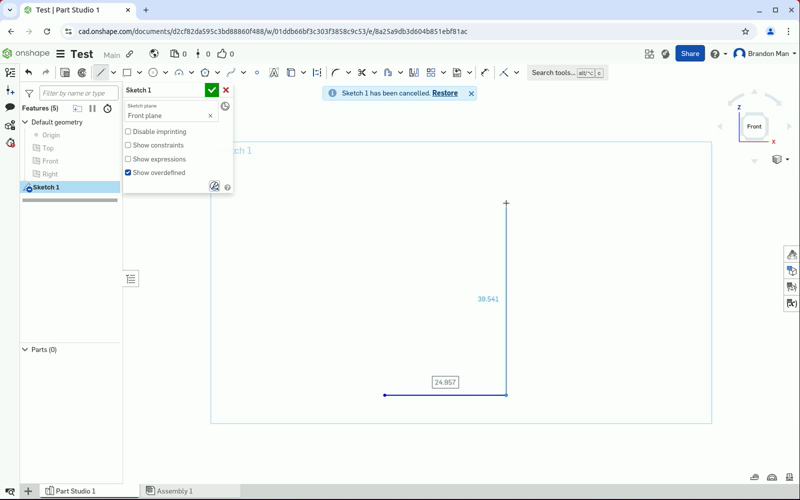
key_down(shift)
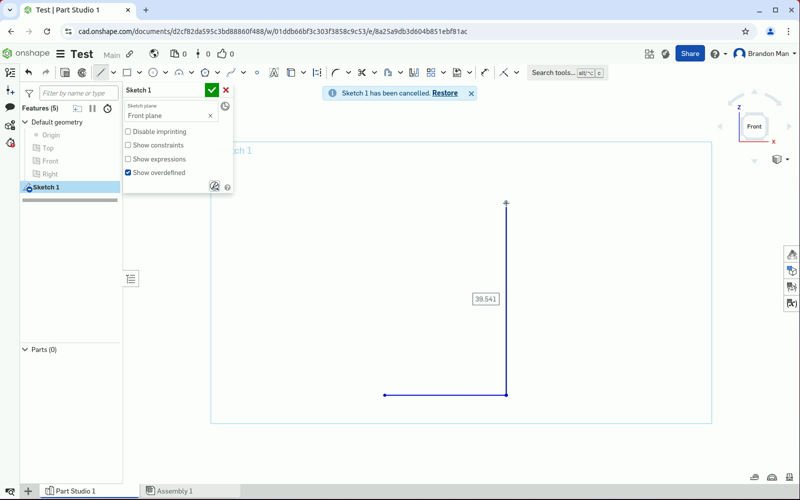
mouse_move(384, 202)
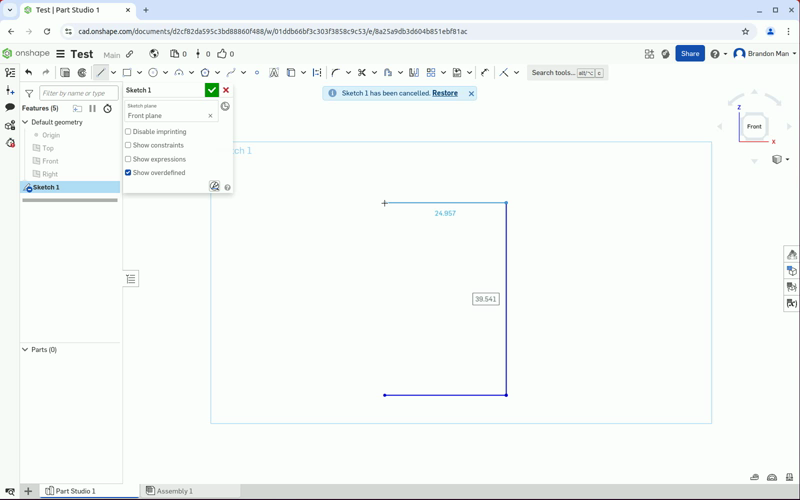
click(384, 202)
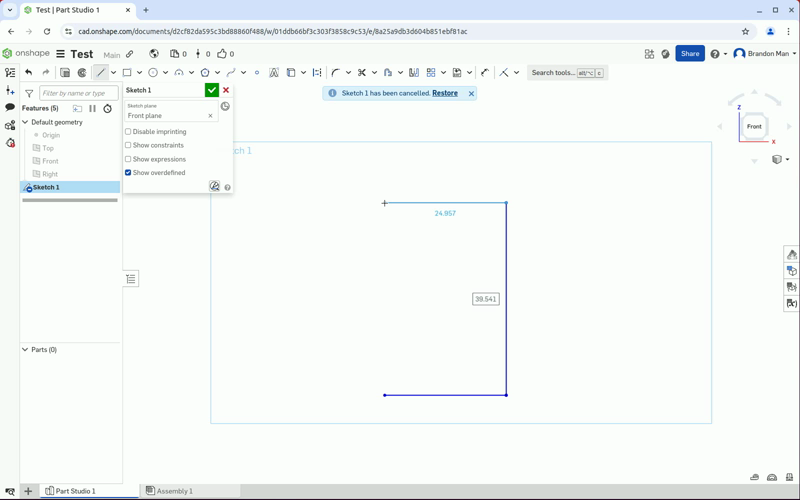
key_up(shift)
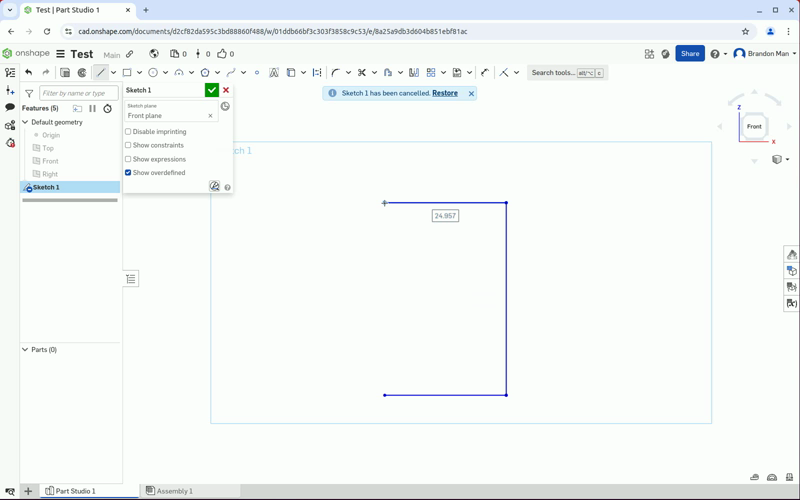
key_down(shift)
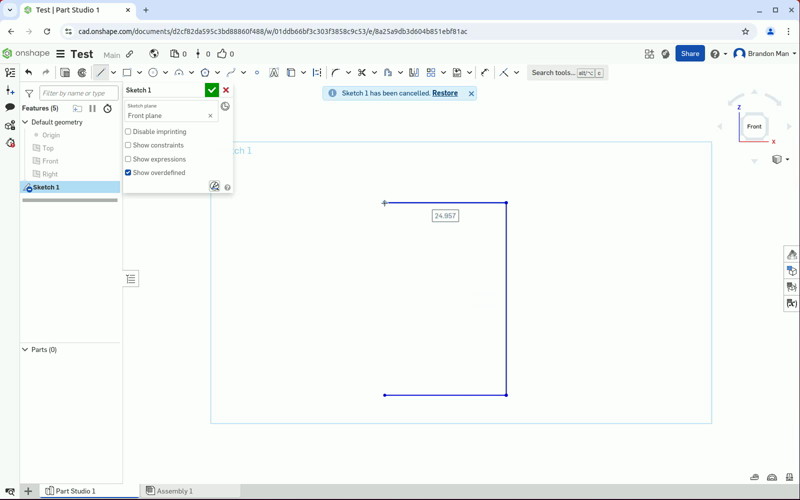
mouse_move(384, 395)
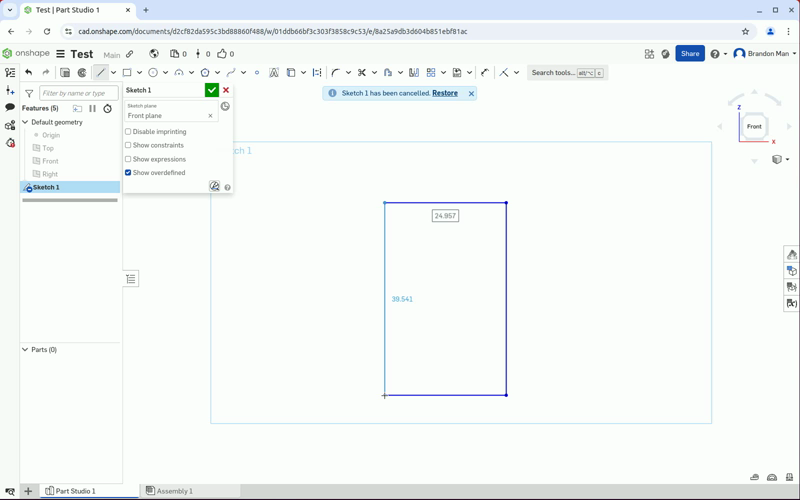
key_up(shift)
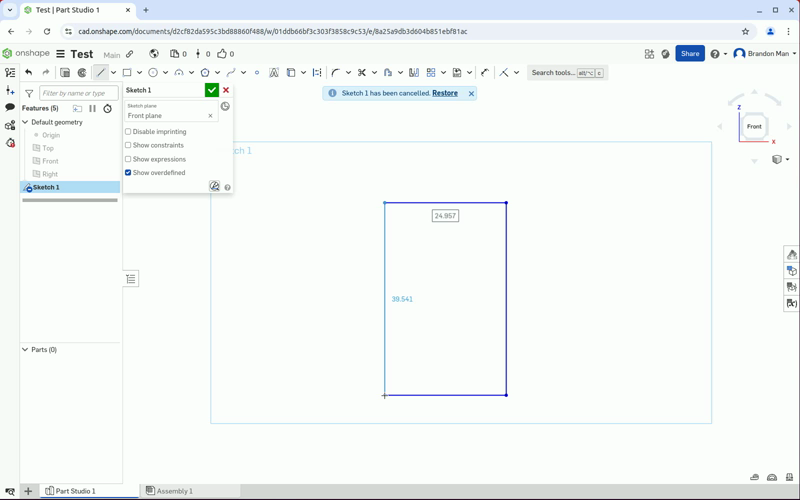
click(384, 395)
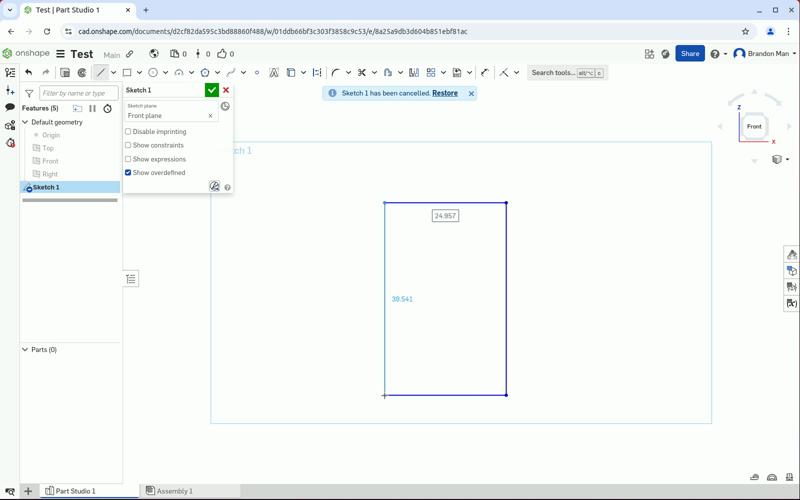
key(esc)
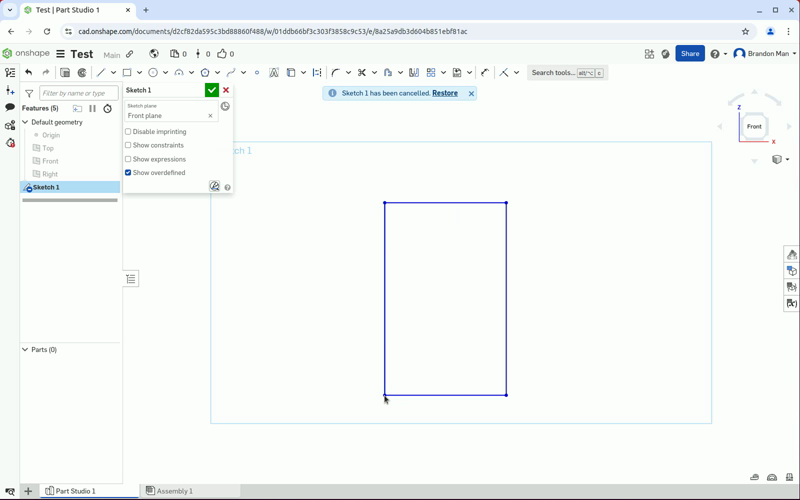
mouse_move(487, 309)
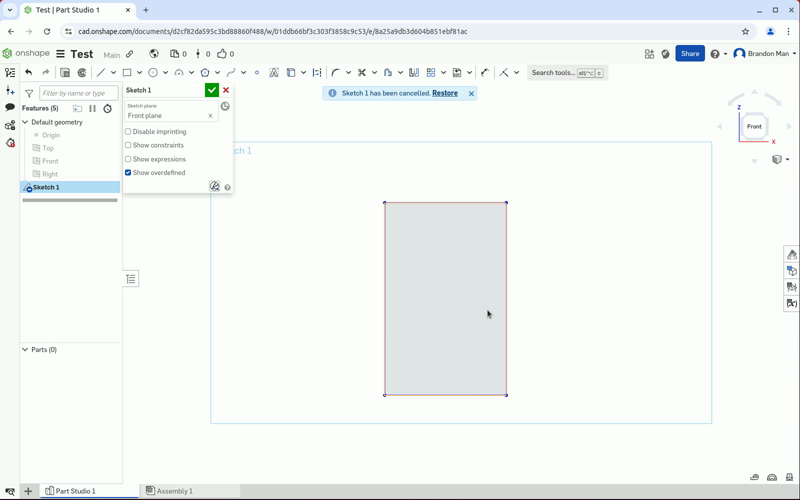
click(487, 309)
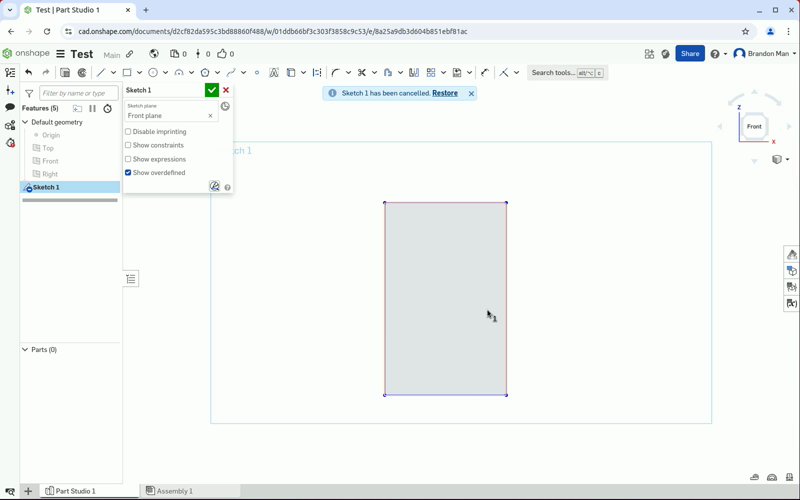
mouse_move(73, 352)
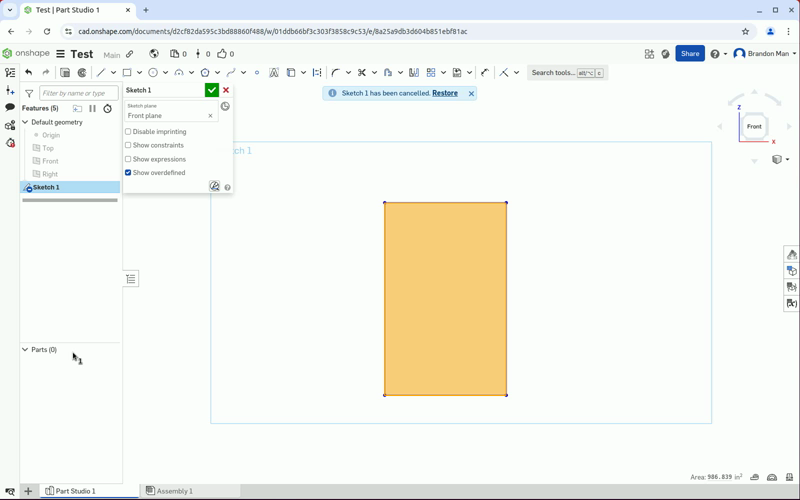
key(shift+y)
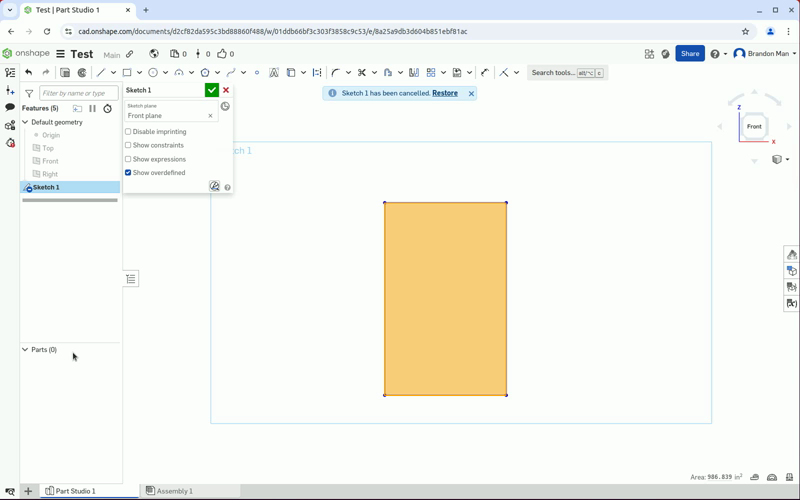
key(shift+e)
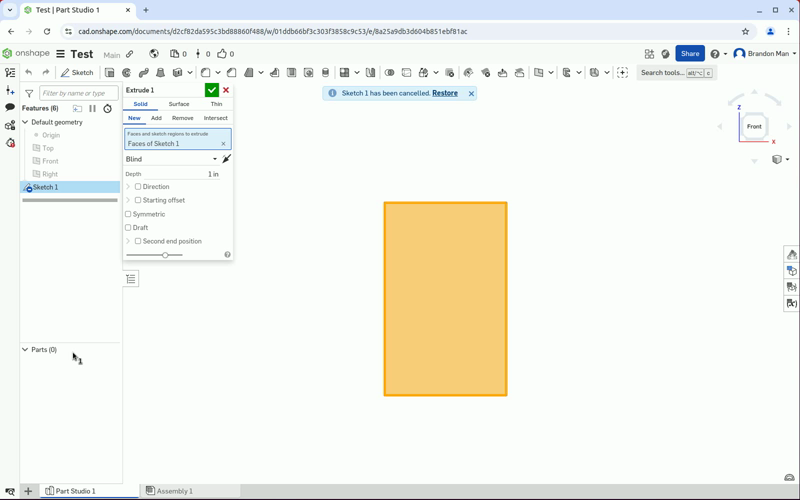
mouse_move(143, 106)
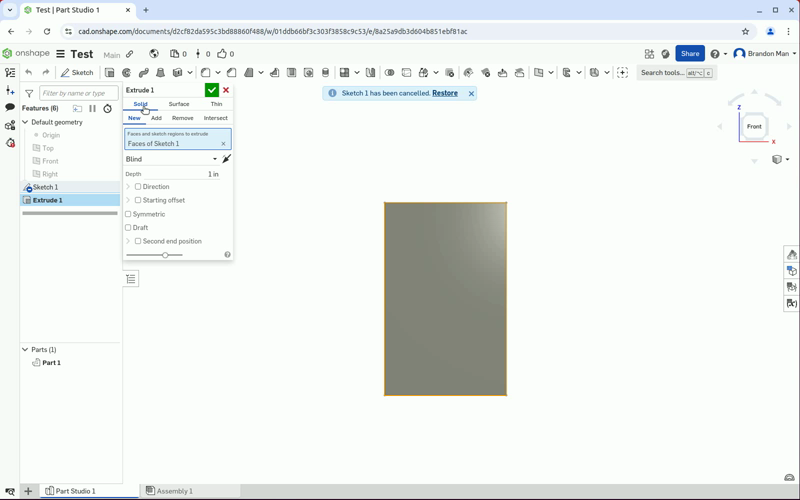
click(143, 106)
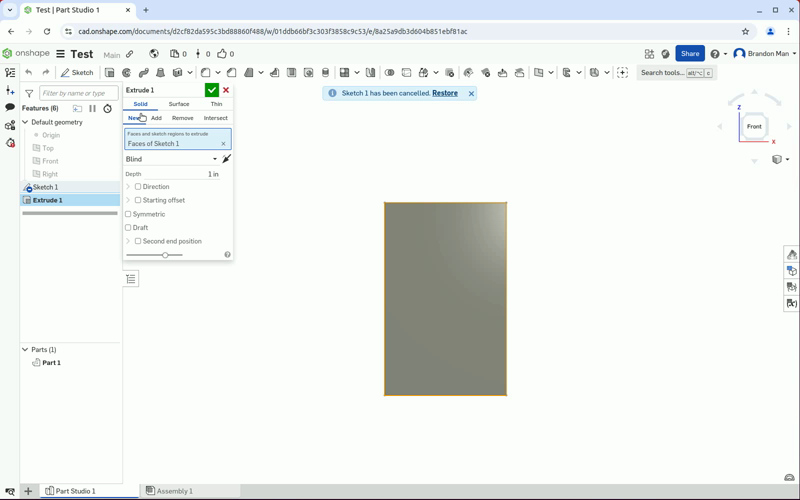
mouse_move(137, 120)
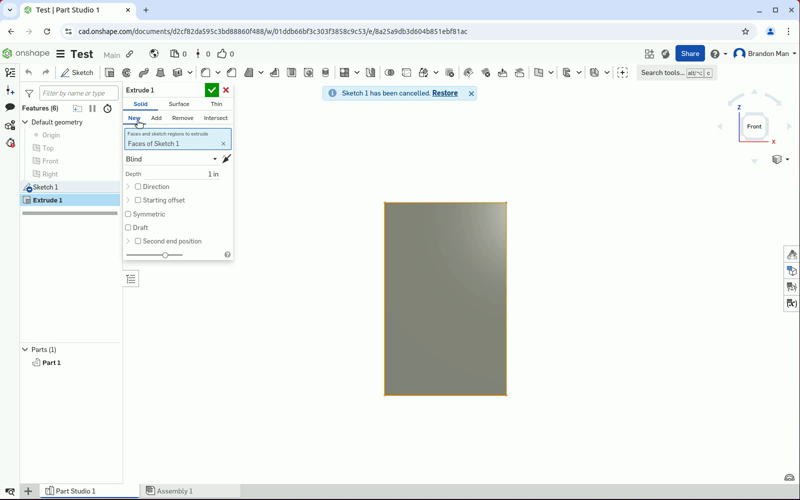
click(137, 120)
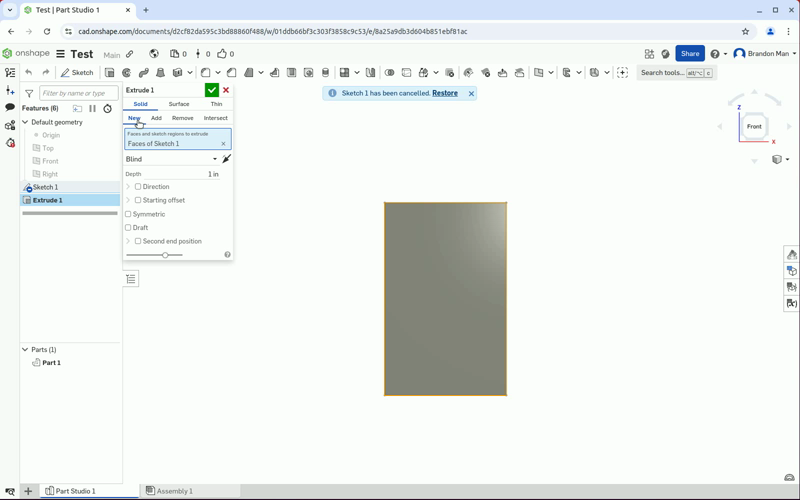
key(tab, 4)
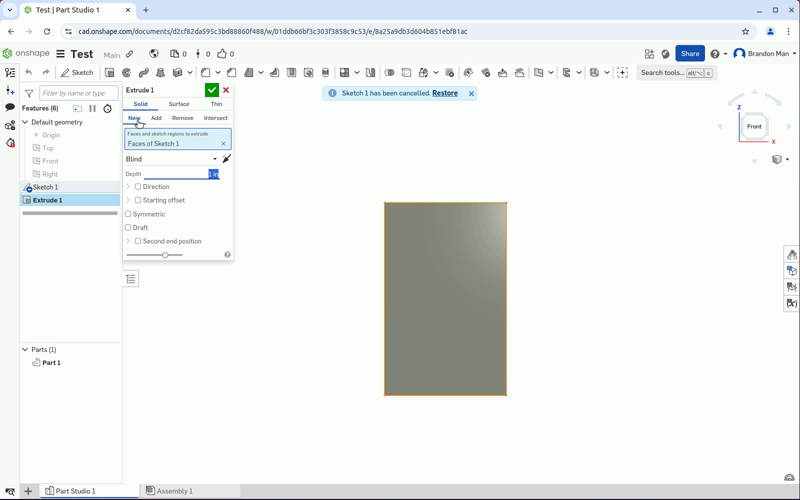
text(4.092)
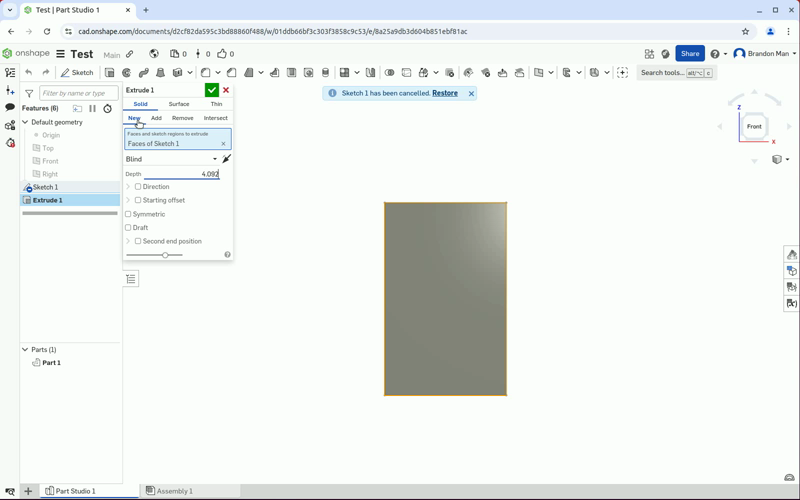
key(enter)
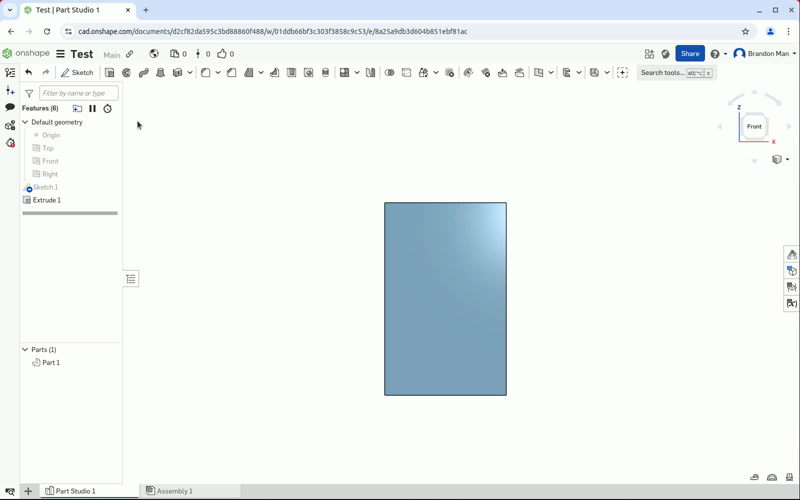
key(shift+h)
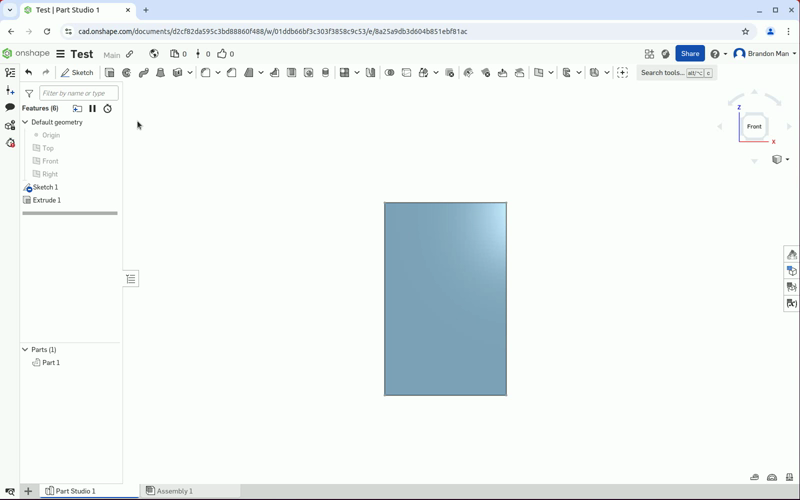
key(shift+h)
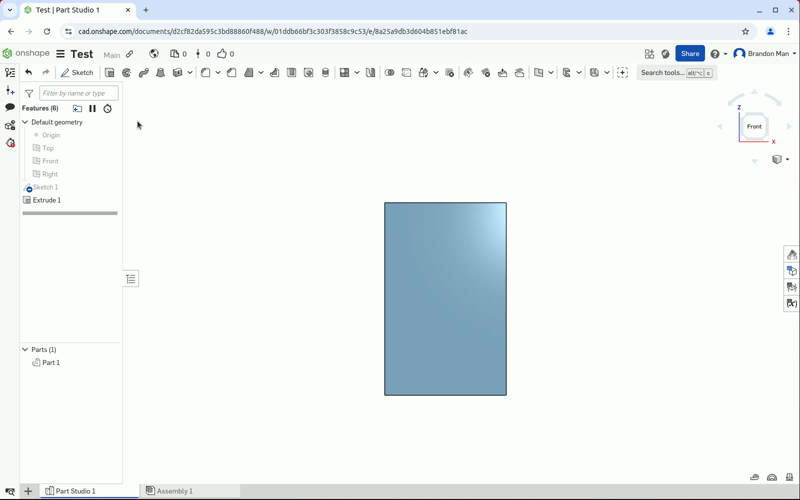
mouse_move(73, 189)
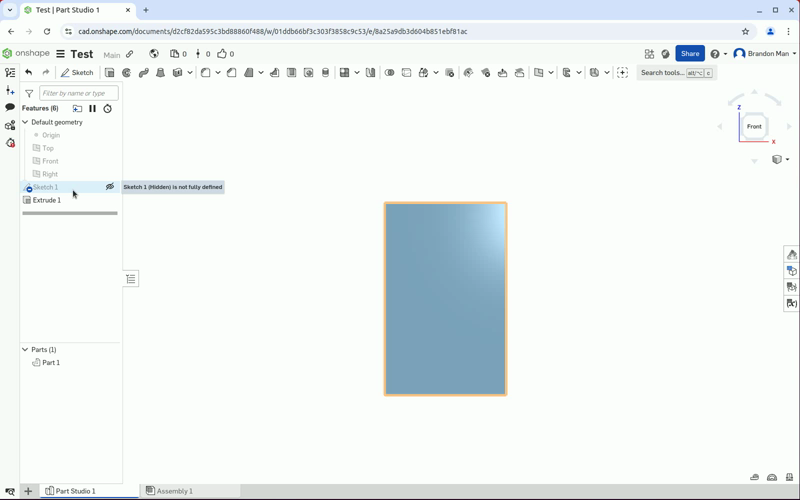
click(73, 189)
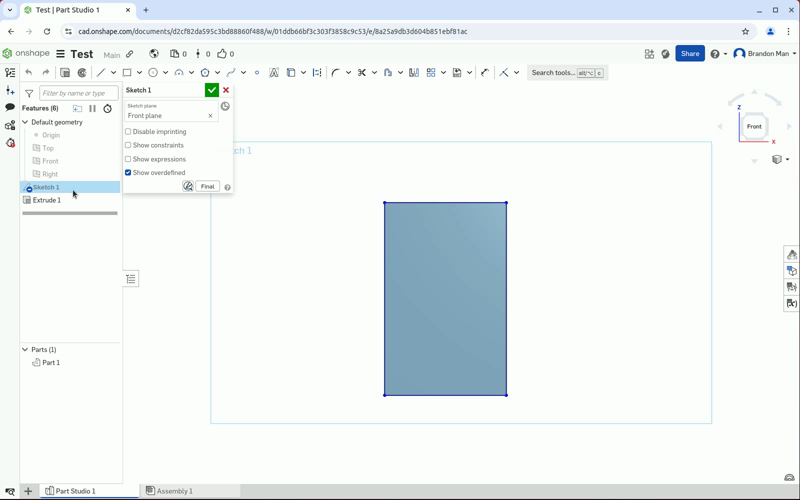
mouse_move(229, 92)
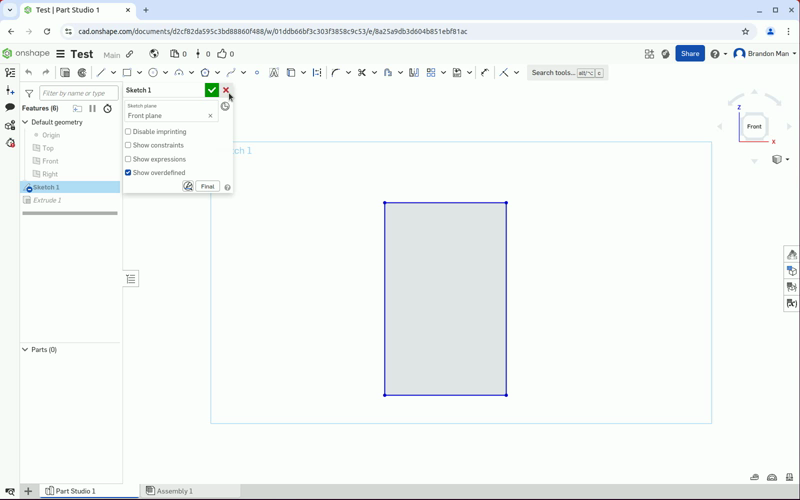
click(229, 92)
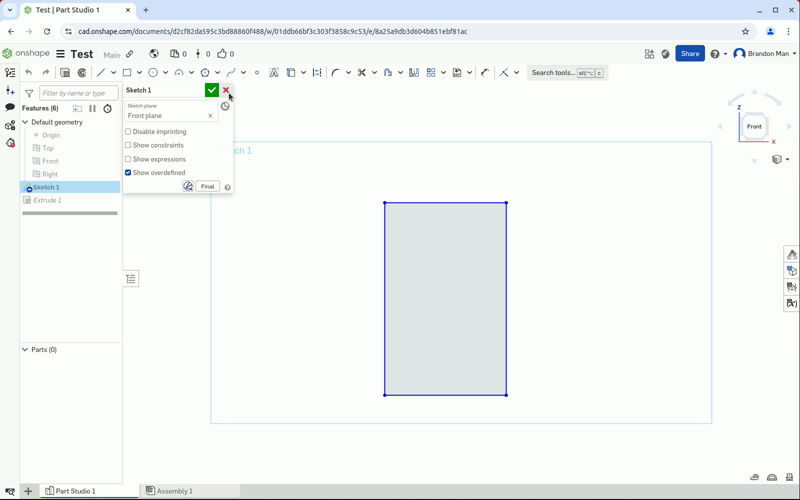
key(shift+s)
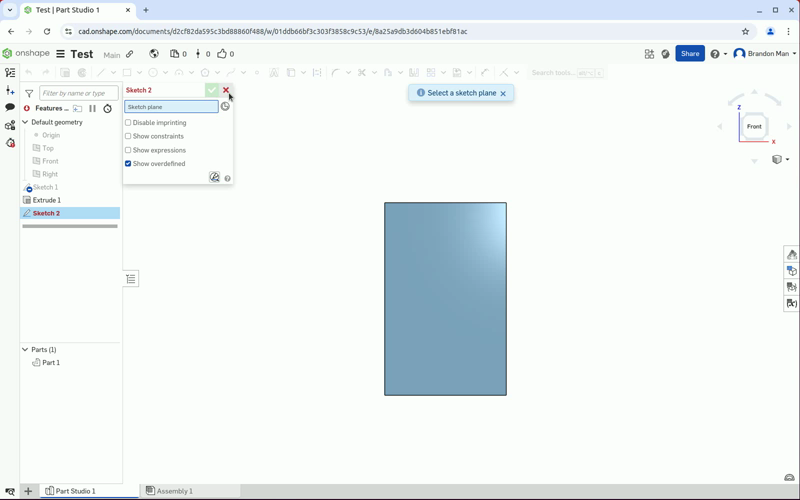
mouse_move(73, 163)
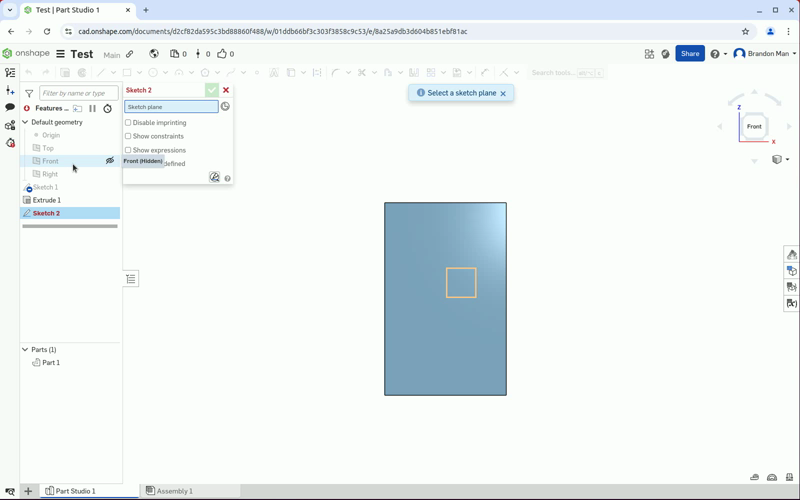
click(73, 163)
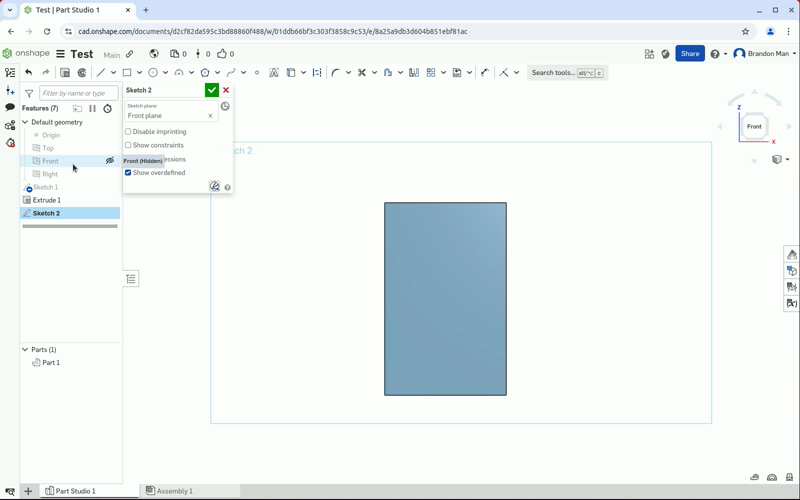
mouse_move(73, 352)
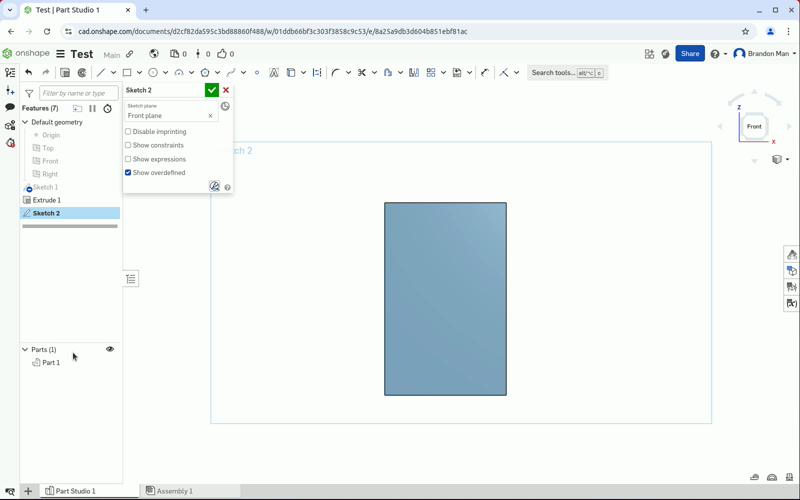
key(y)
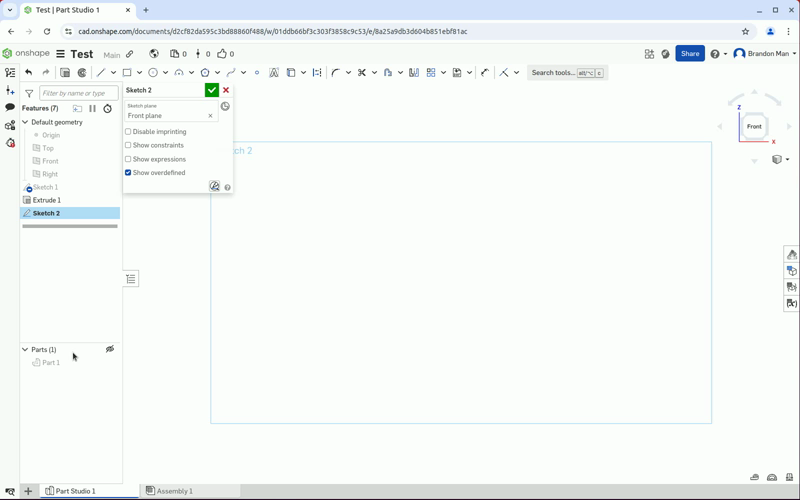
key(c)
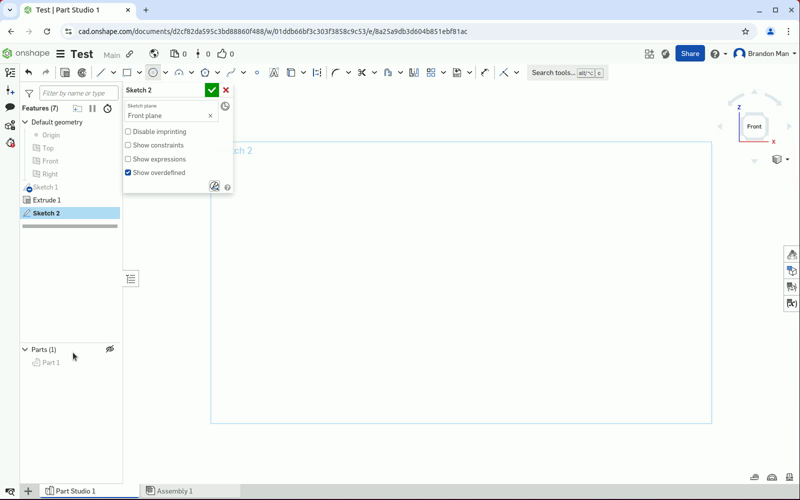
key_down(shift)
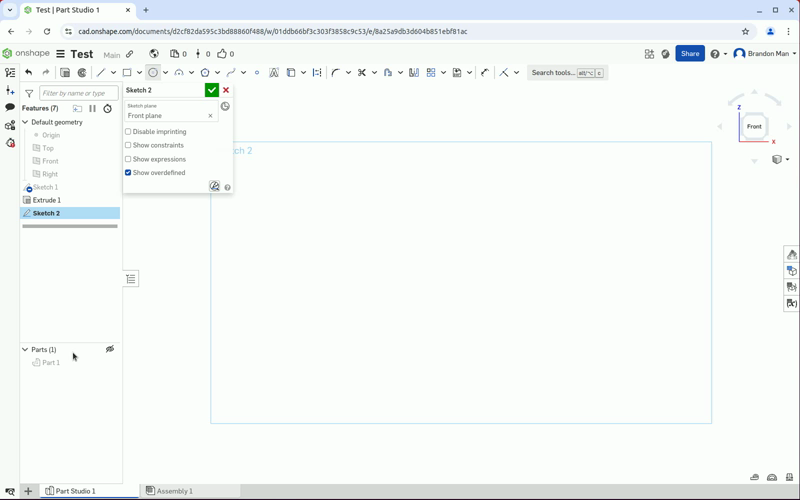
mouse_move(416, 232)
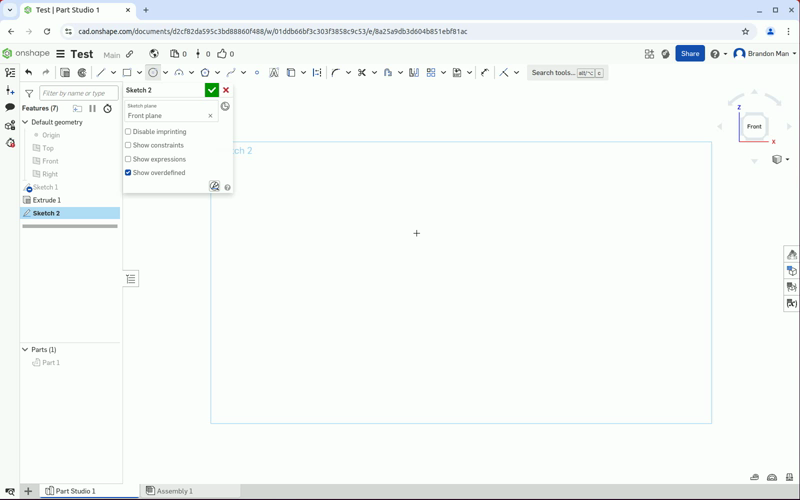
click(416, 232)
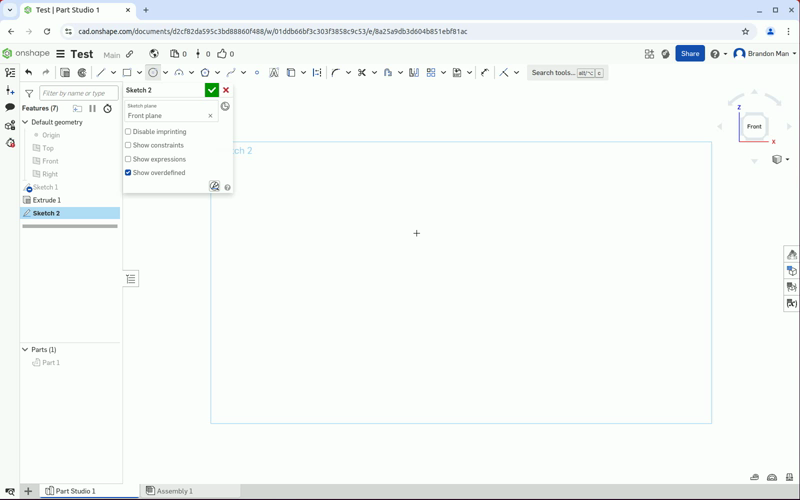
key_up(shift)
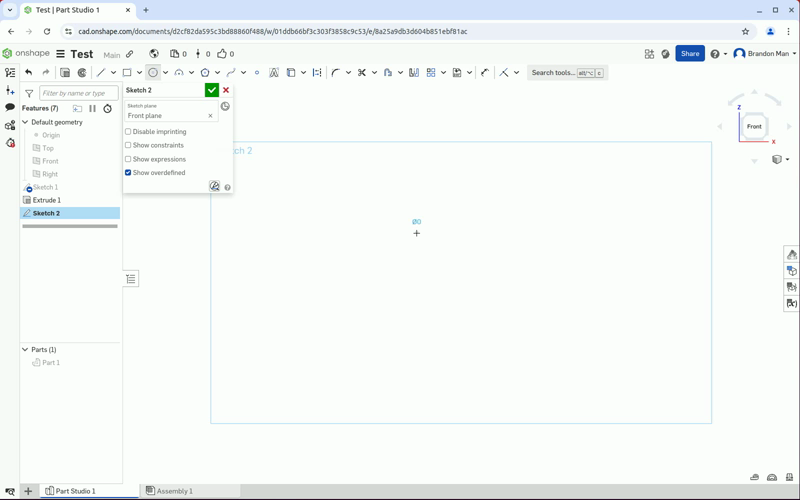
mouse_move(429, 232)
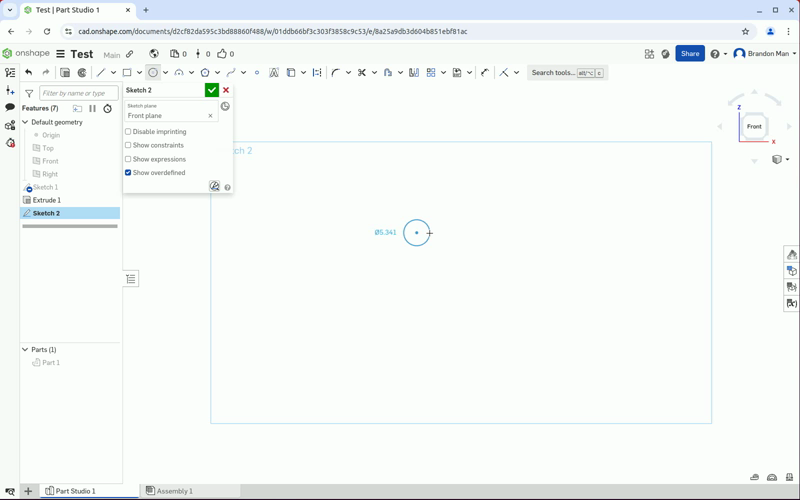
click(429, 232)
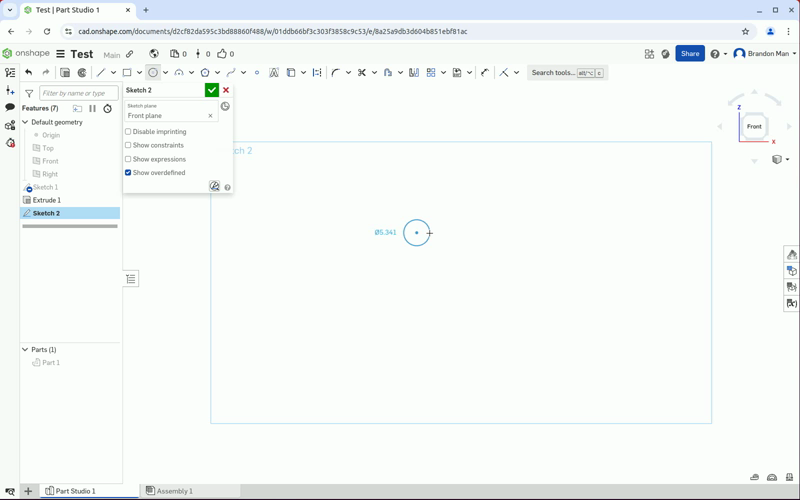
key(esc)
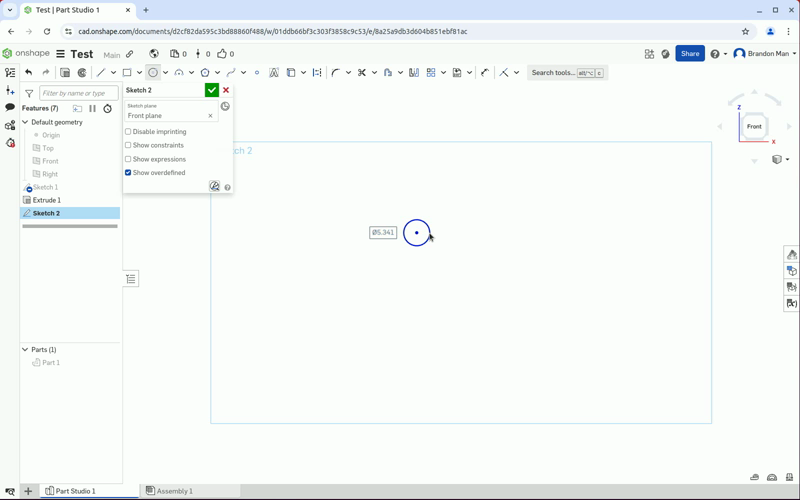
mouse_move(425, 229)
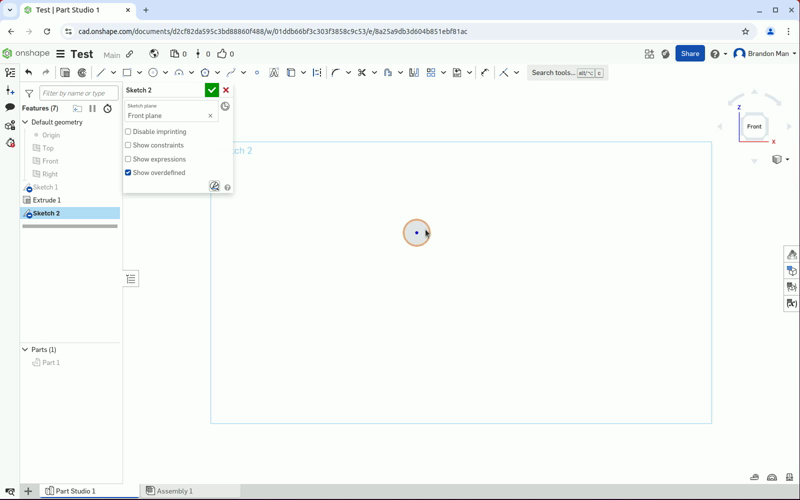
scroll(6)
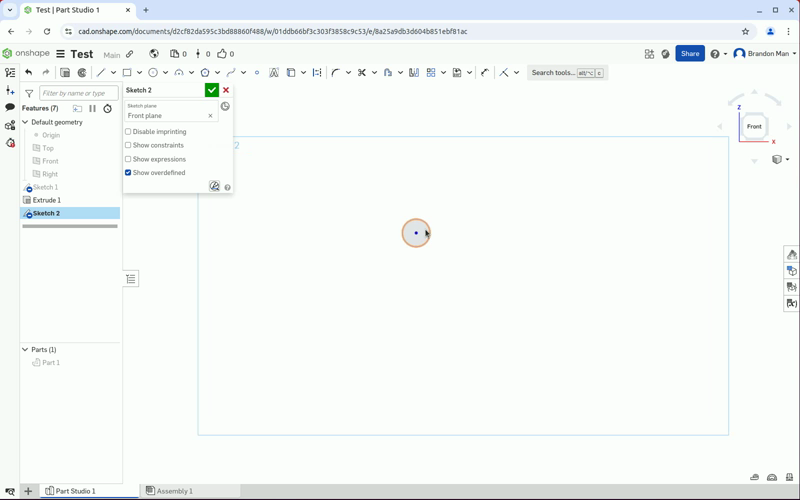
scroll(6)
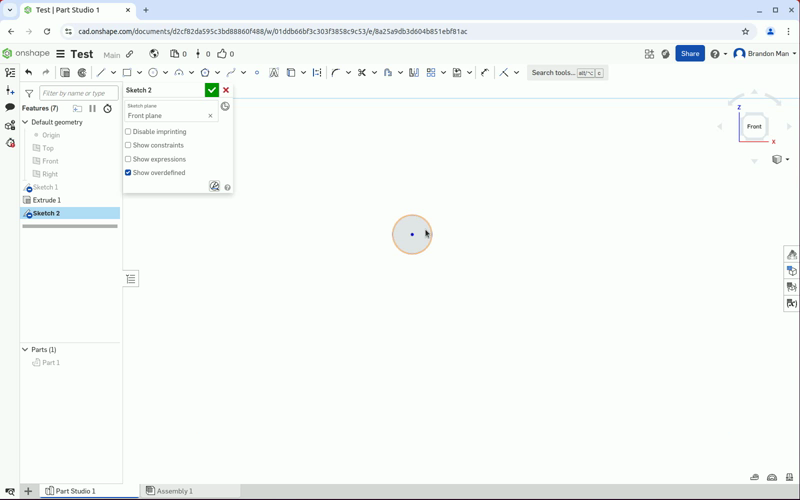
scroll(6)
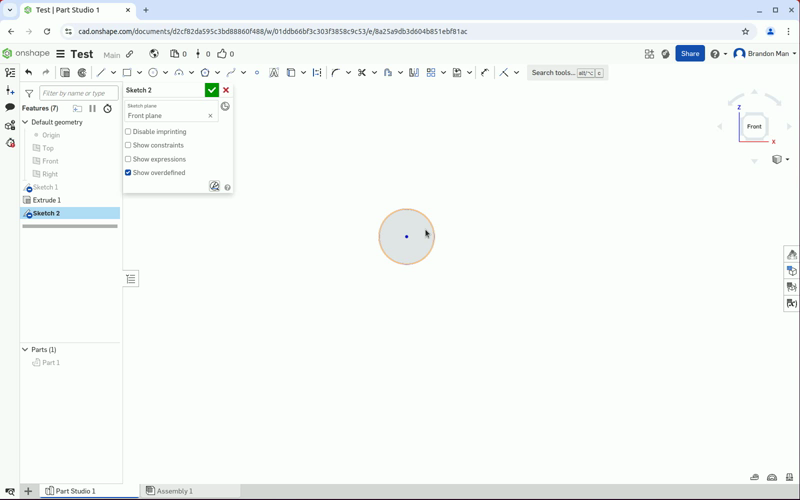
scroll(6)
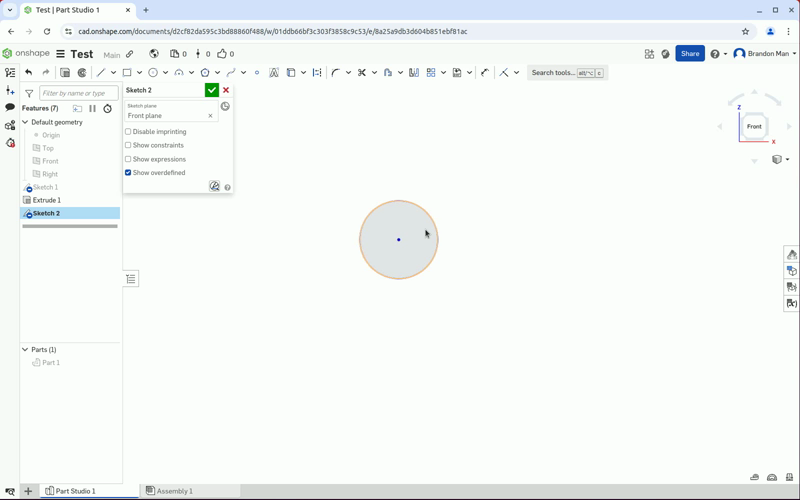
scroll(6)
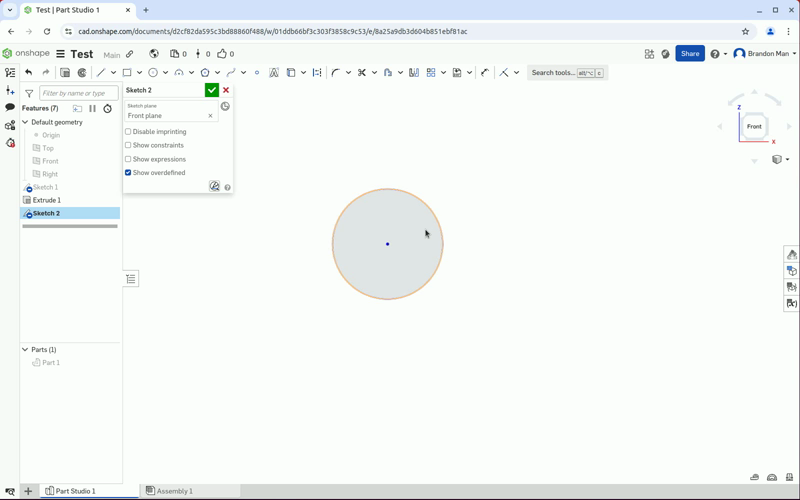
scroll(6)
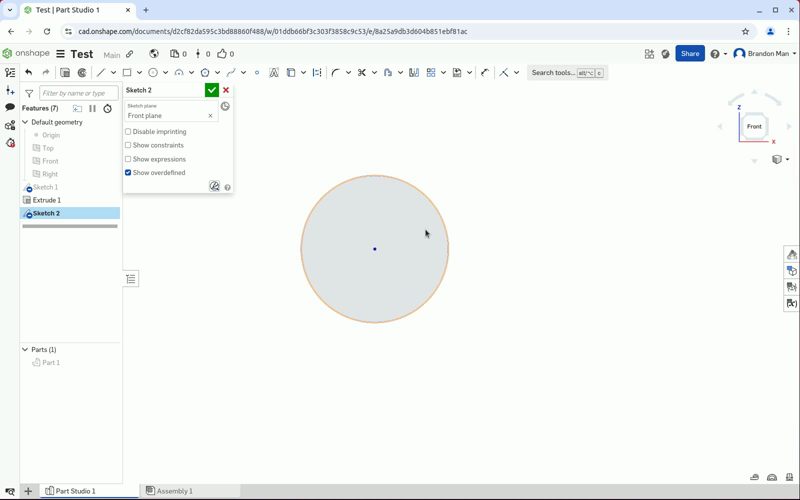
scroll(6)
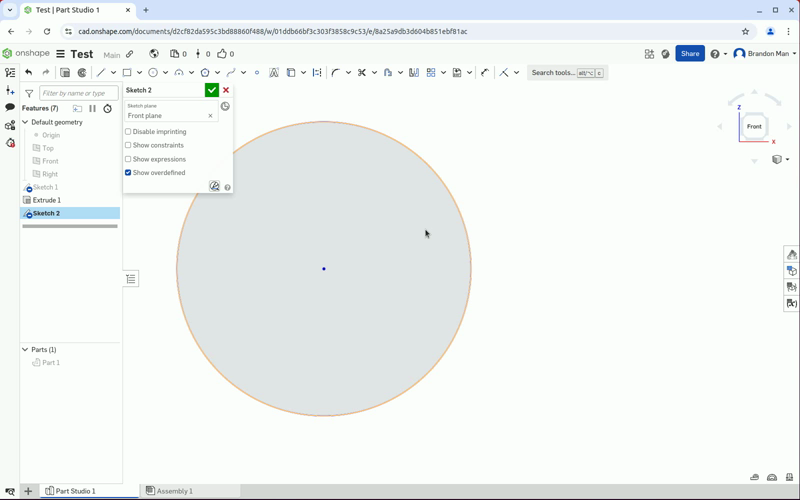
click(425, 229)
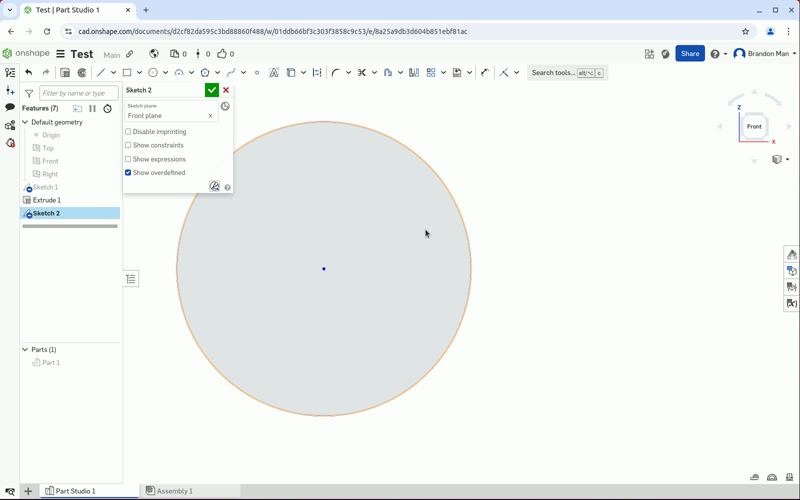
scroll(-6)
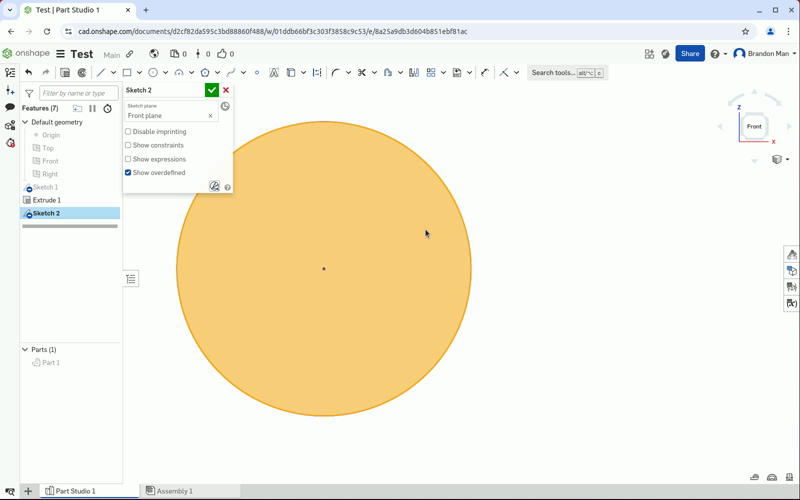
scroll(-6)
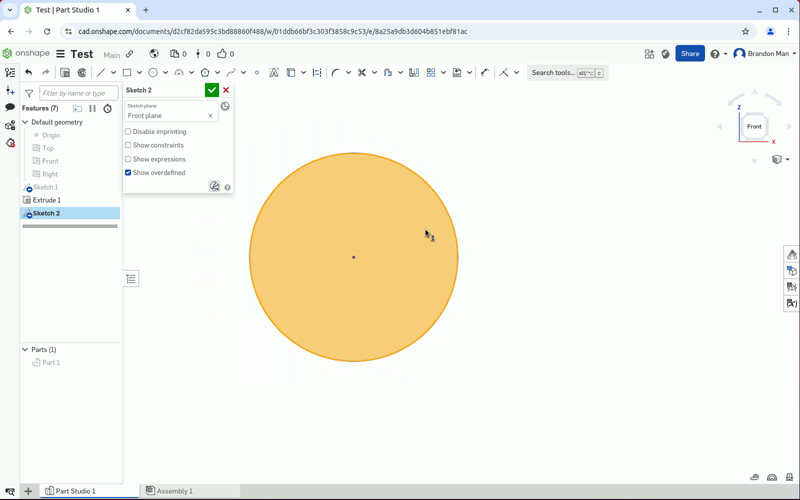
scroll(-6)
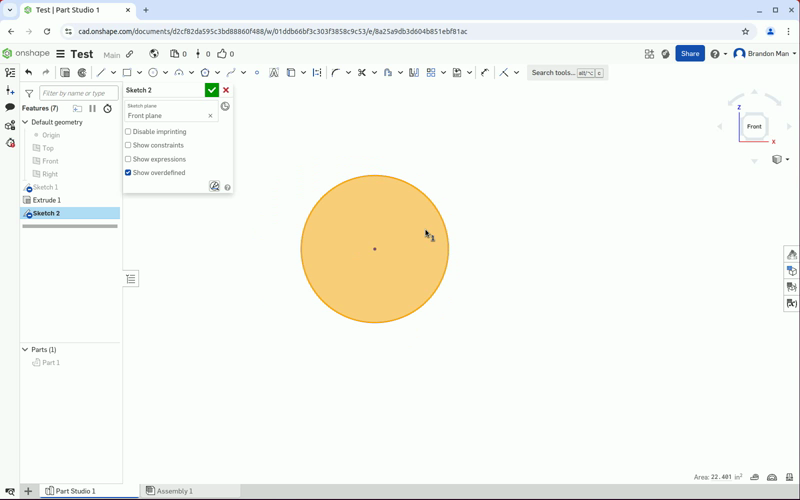
scroll(-6)
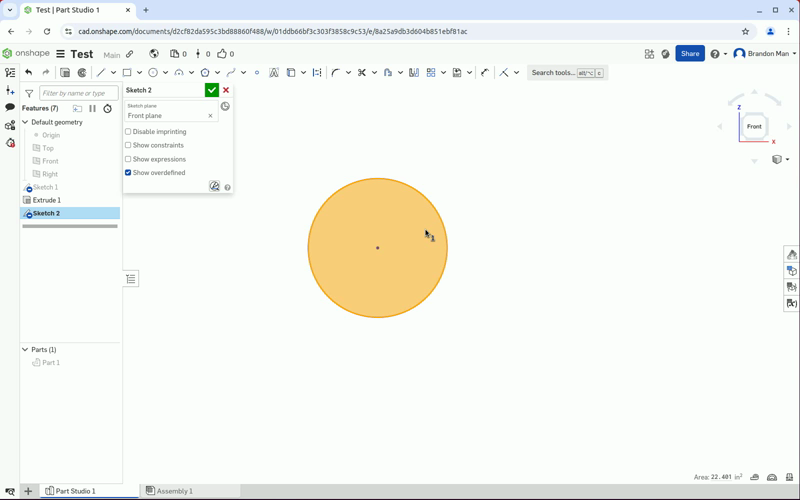
scroll(-6)
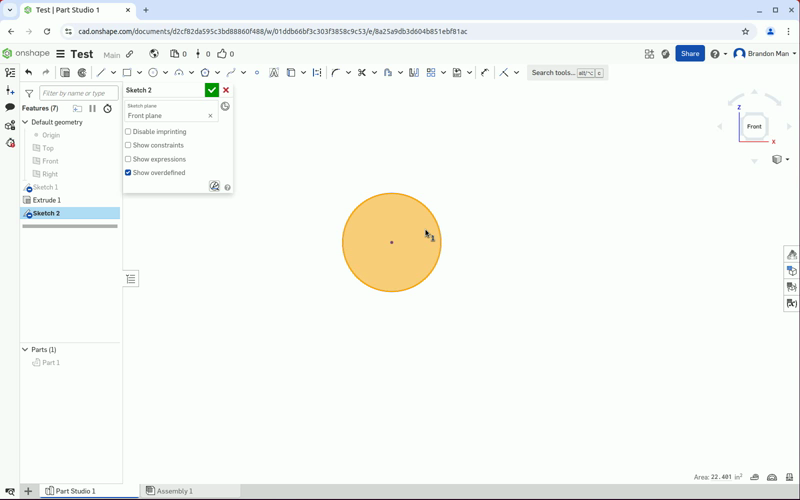
scroll(-6)
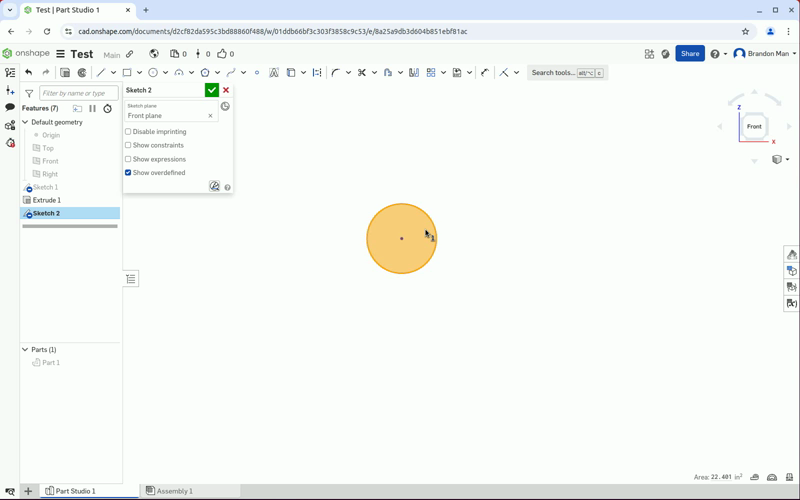
scroll(-6)
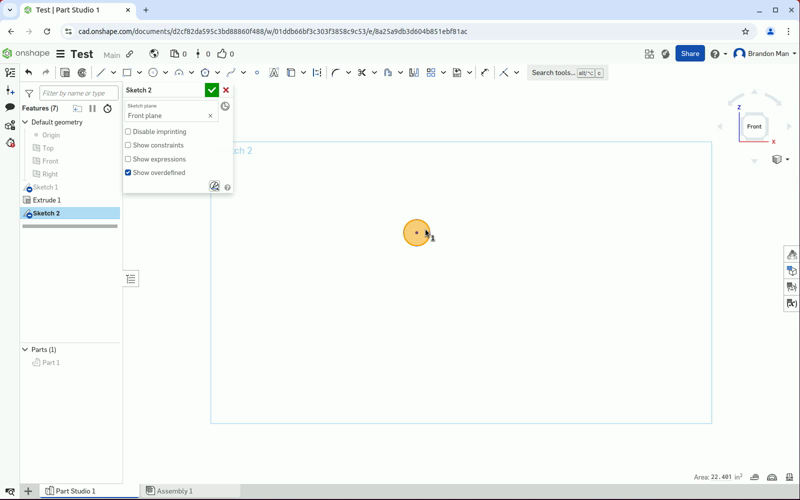
mouse_move(73, 352)
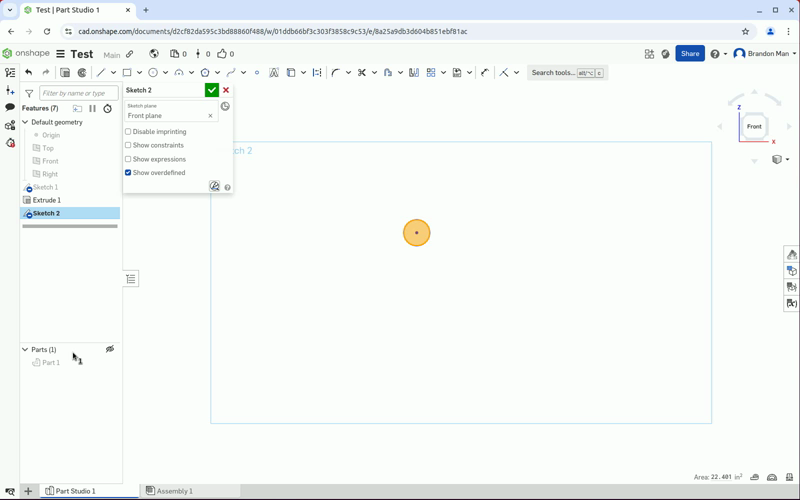
key(shift+y)
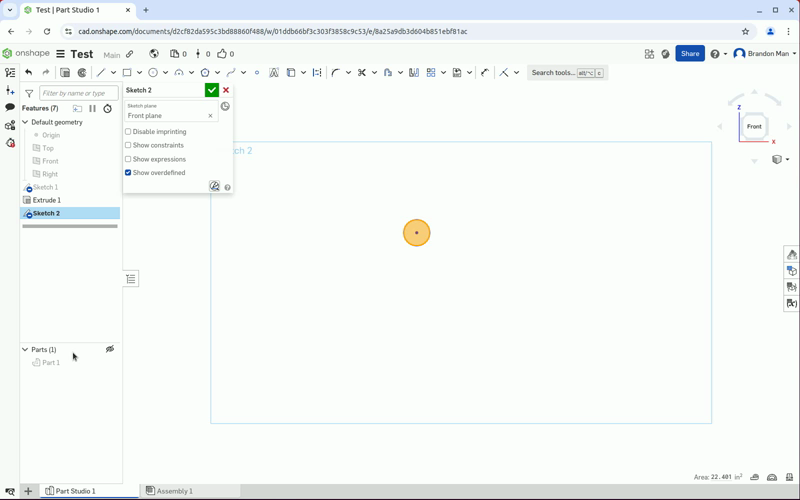
key(shift+e)
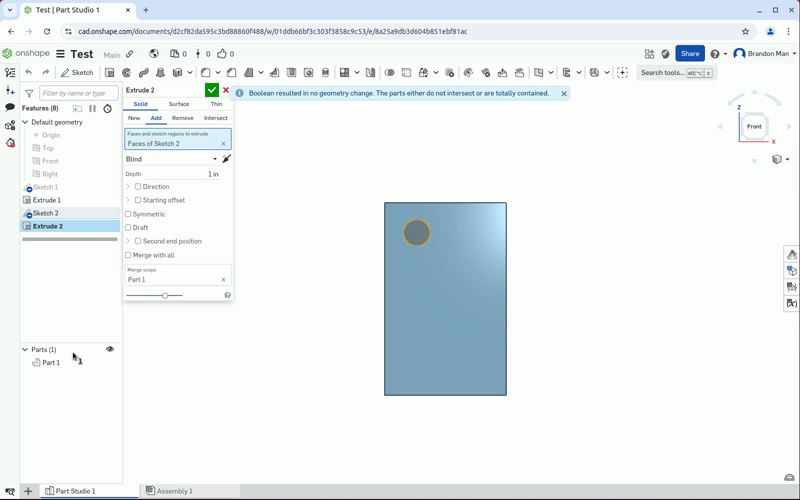
mouse_move(143, 106)
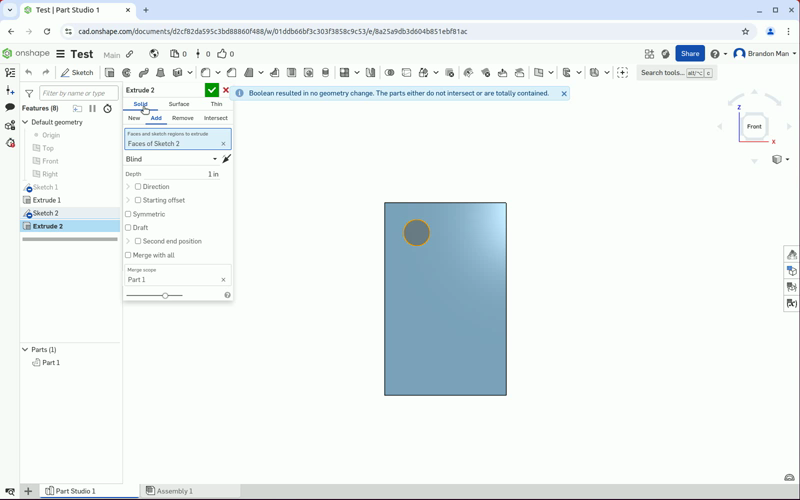
click(143, 106)
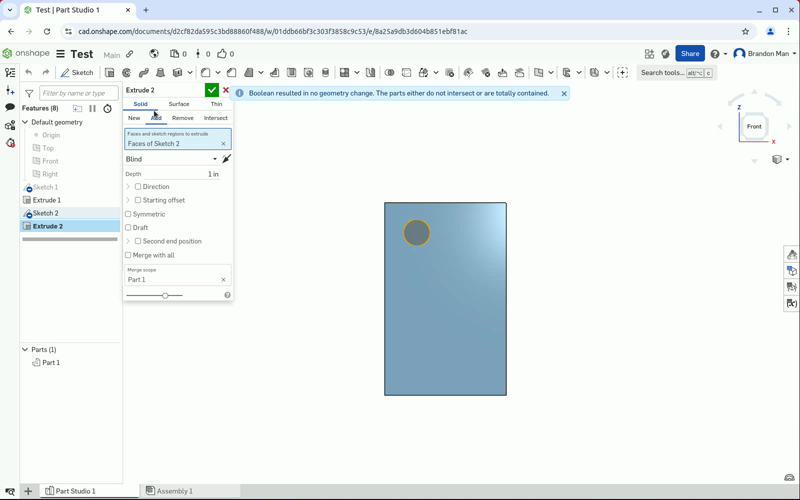
mouse_move(186, 120)
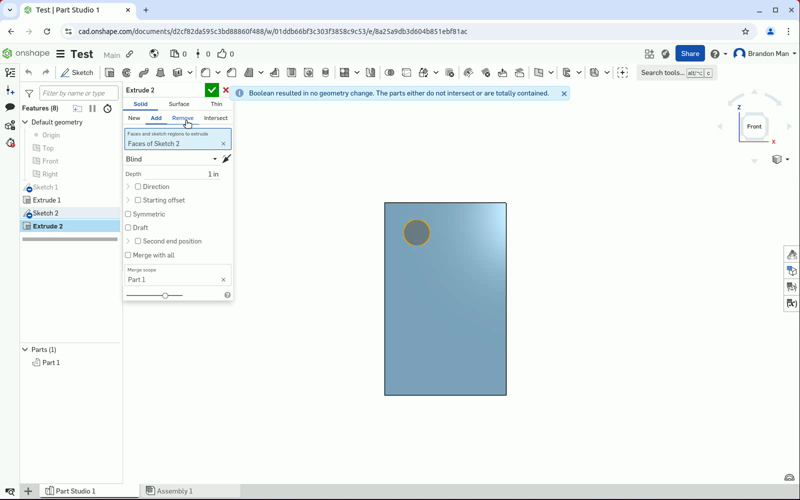
click(186, 120)
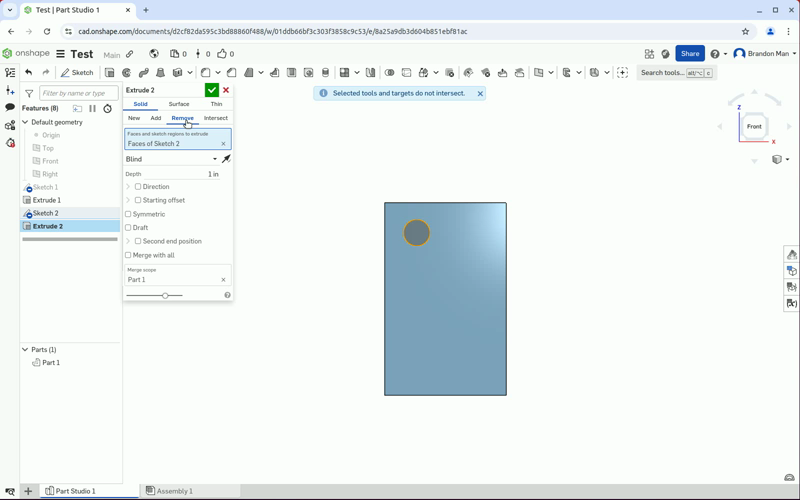
key(tab, 4)
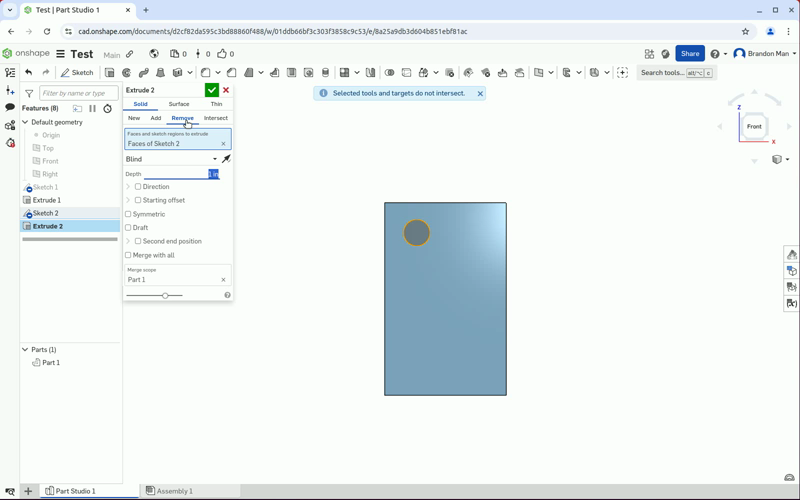
text(-22.868)
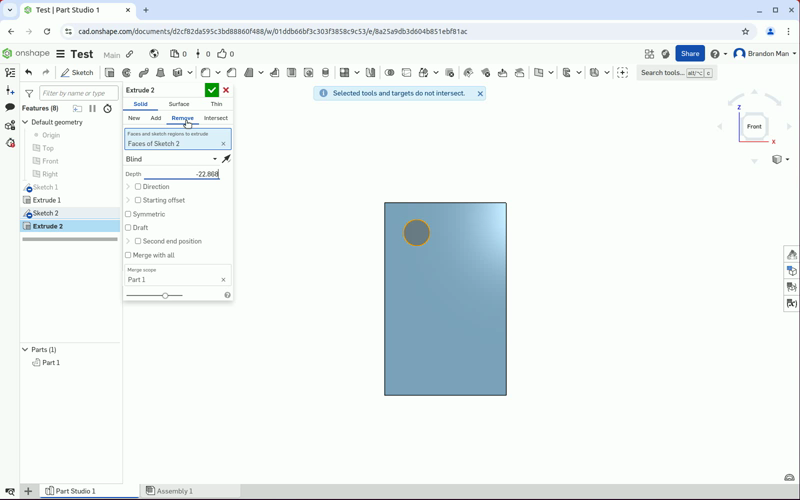
key(tab, 6)
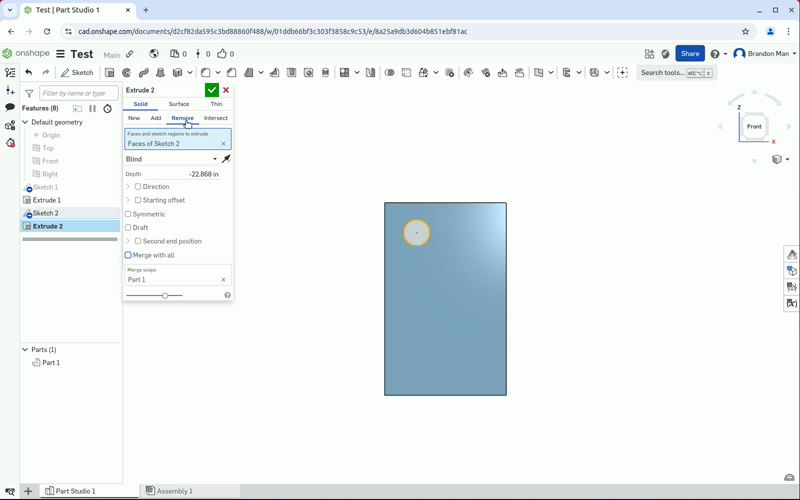
key(space)
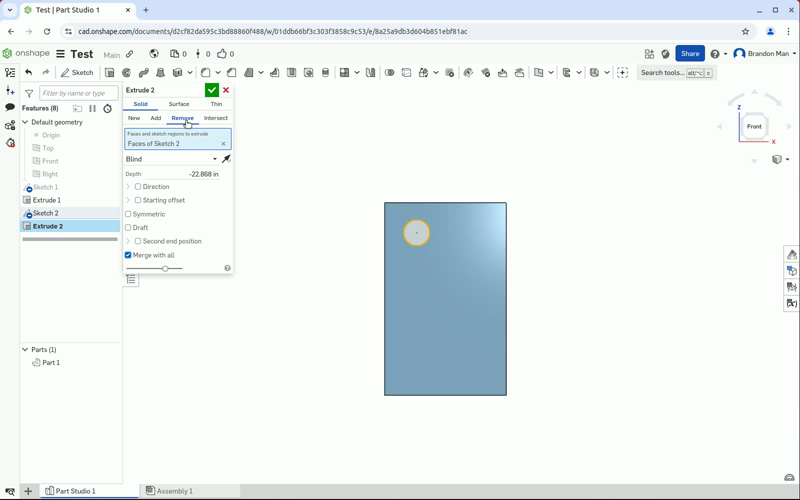
key(enter)
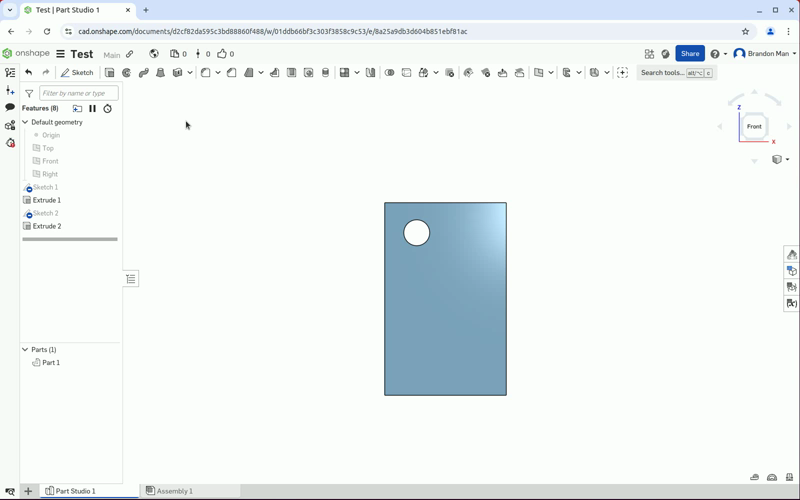
key(shift+h)
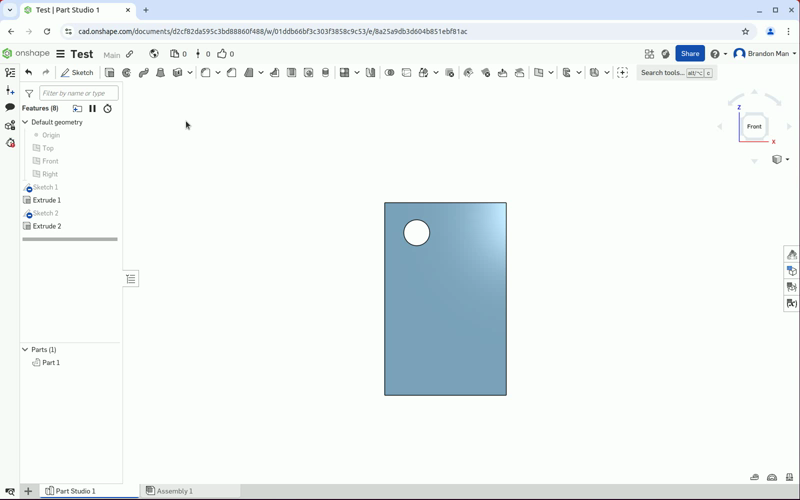
key(shift+h)
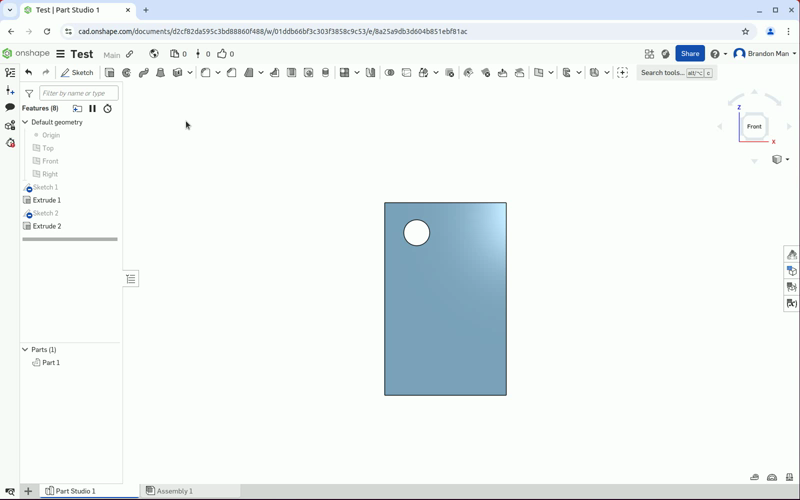
mouse_move(73, 189)
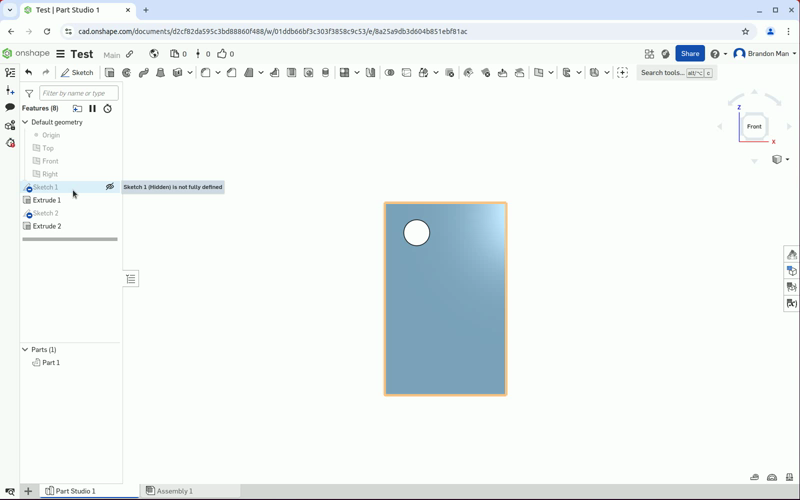
click(73, 189)
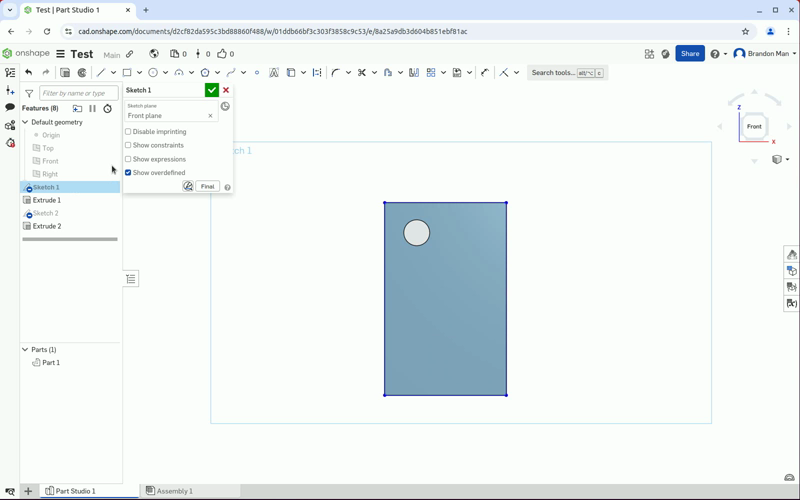
mouse_move(229, 92)
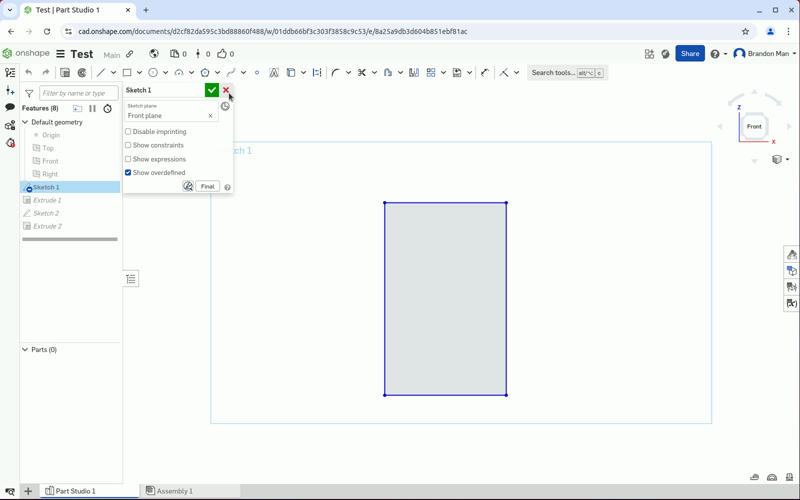
click(229, 92)
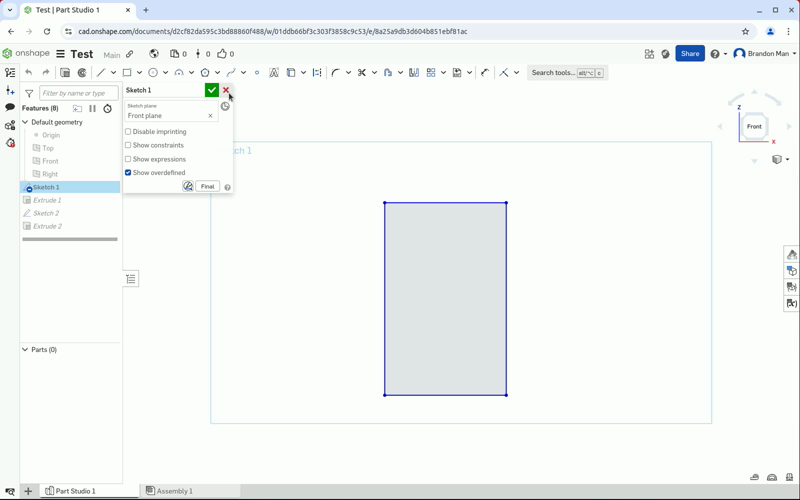
key(shift+s)
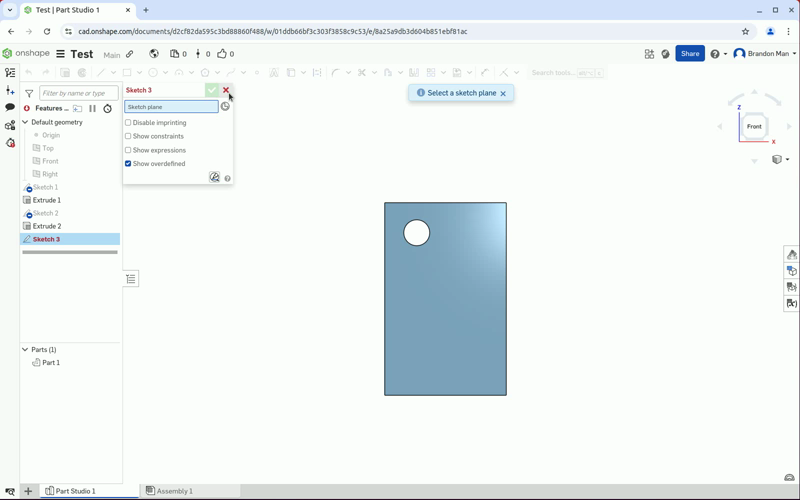
mouse_move(73, 163)
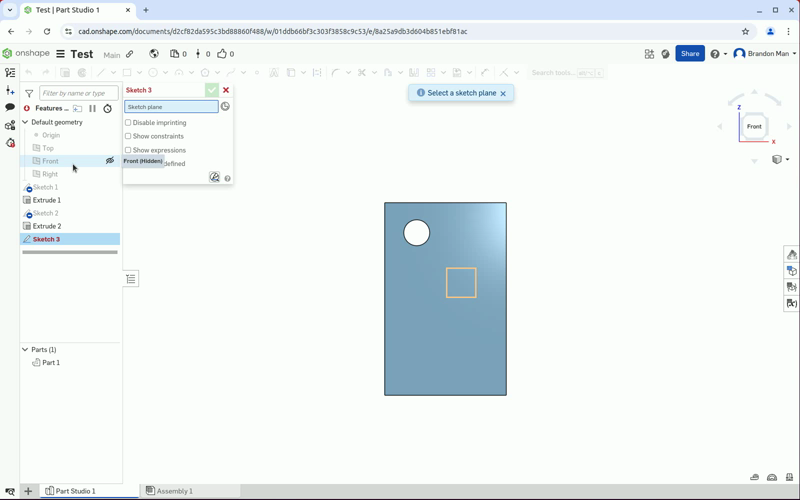
click(73, 163)
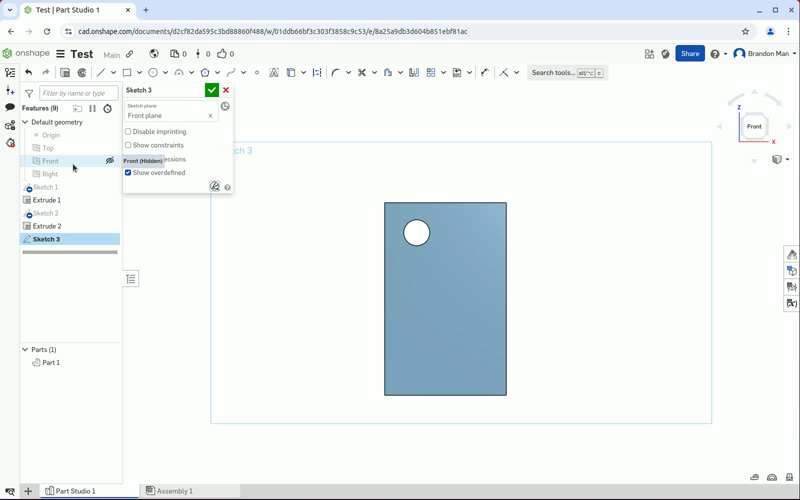
mouse_move(73, 352)
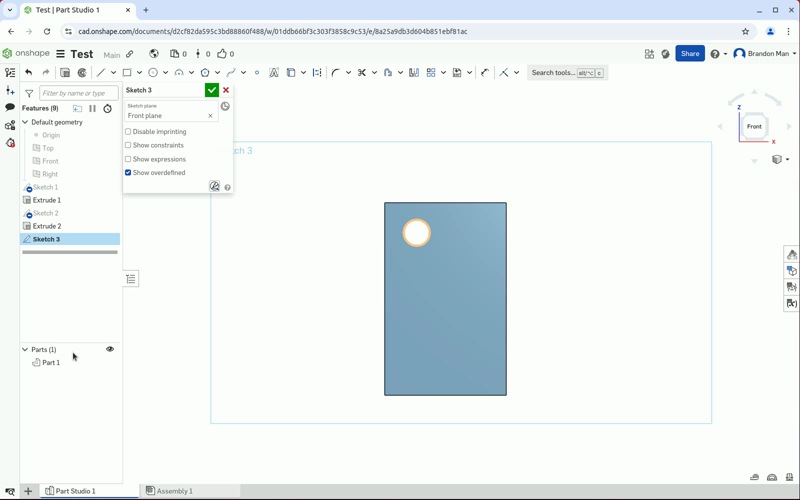
key(y)
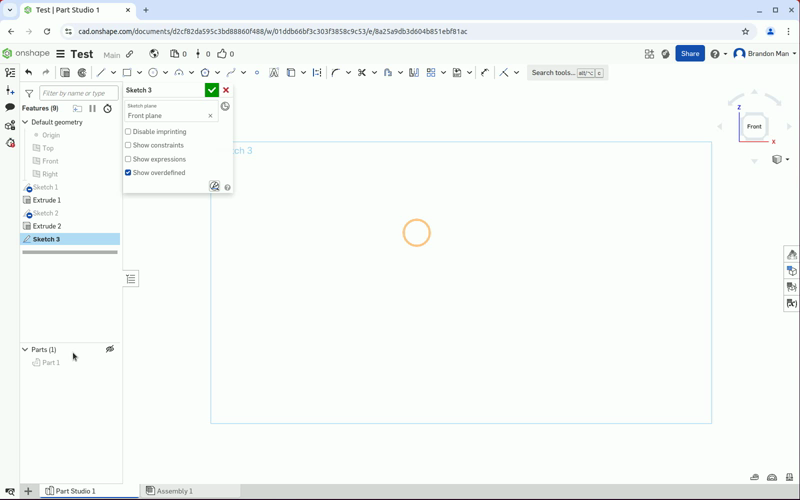
key(c)
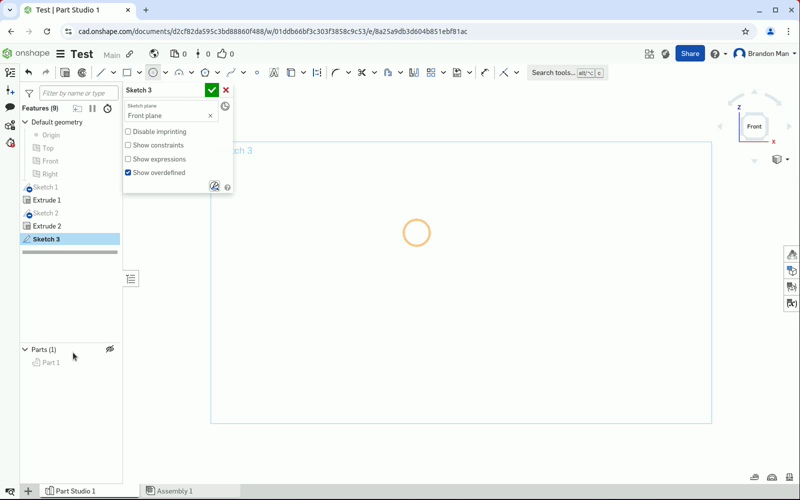
key_down(shift)
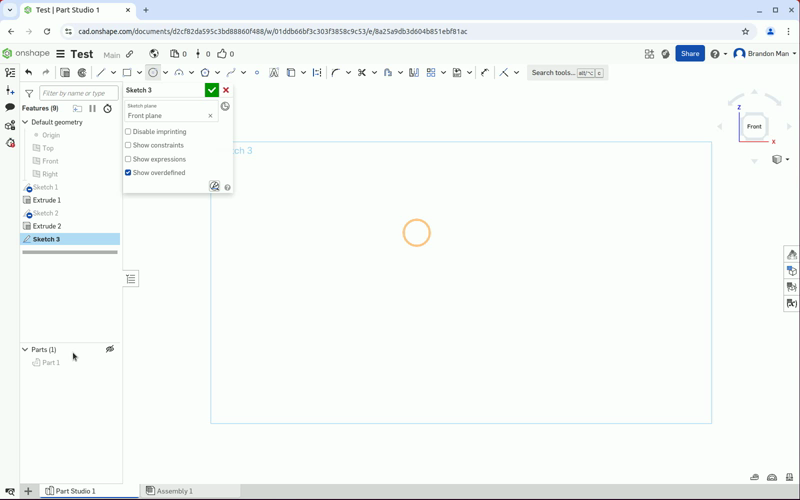
mouse_move(470, 363)
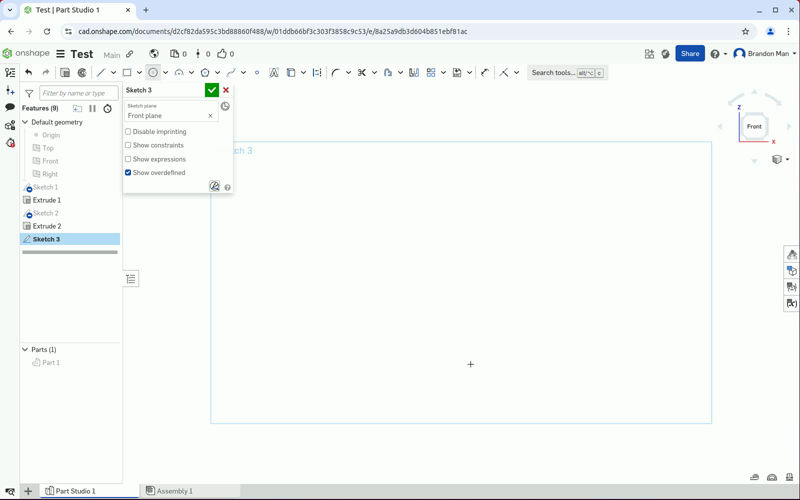
click(470, 363)
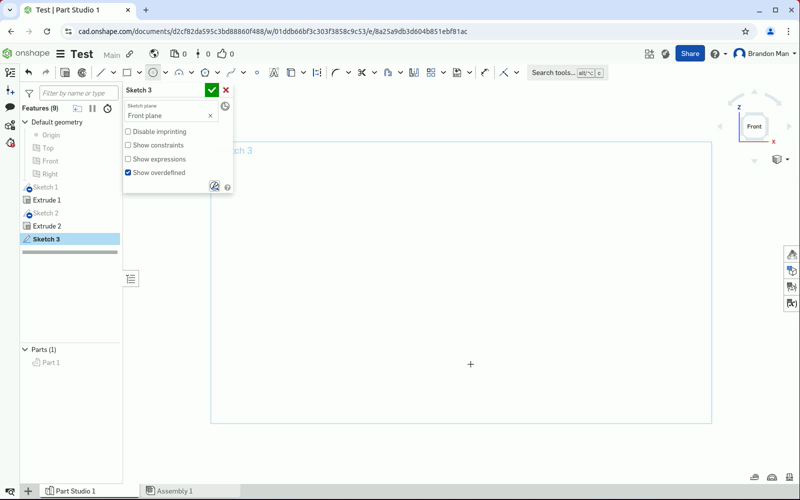
key_up(shift)
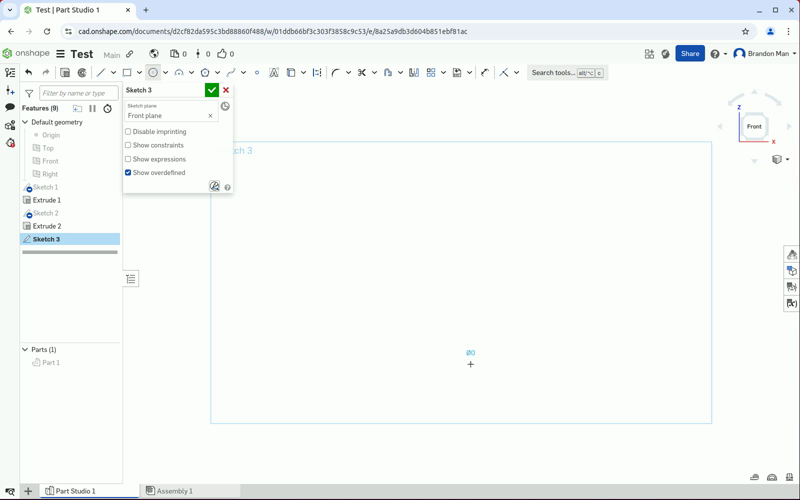
mouse_move(486, 363)
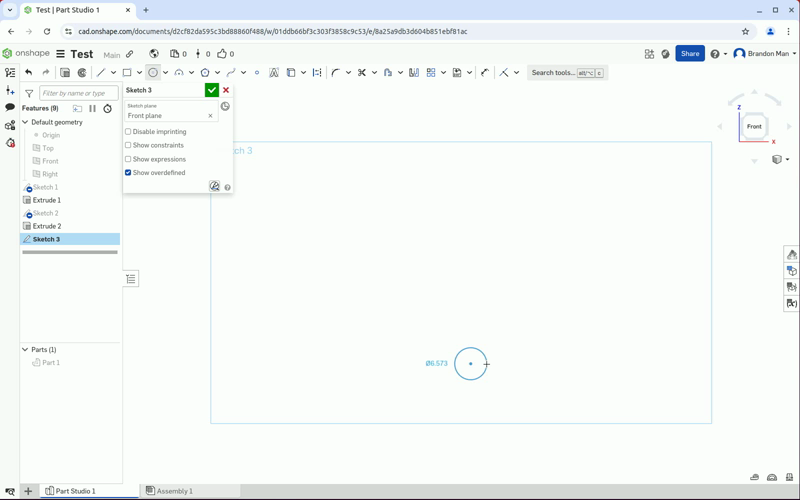
click(486, 363)
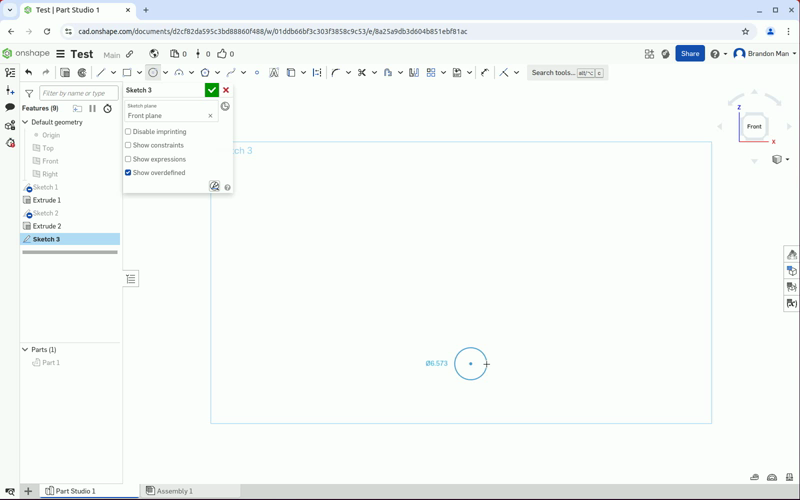
key(esc)
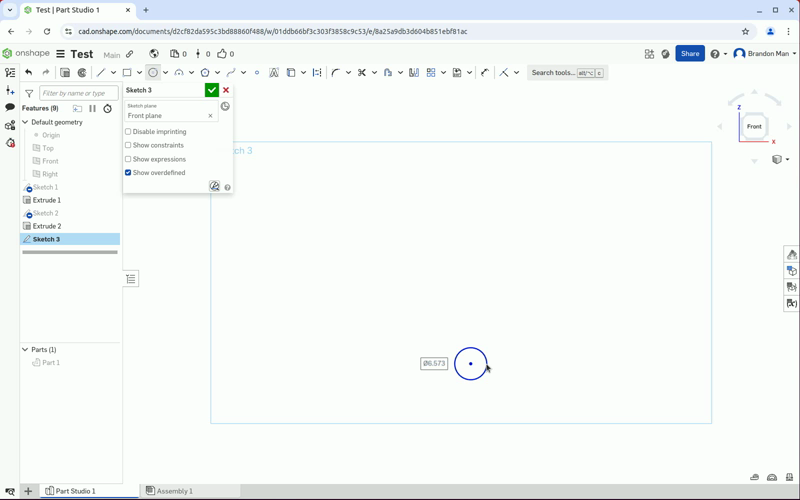
mouse_move(472, 363)
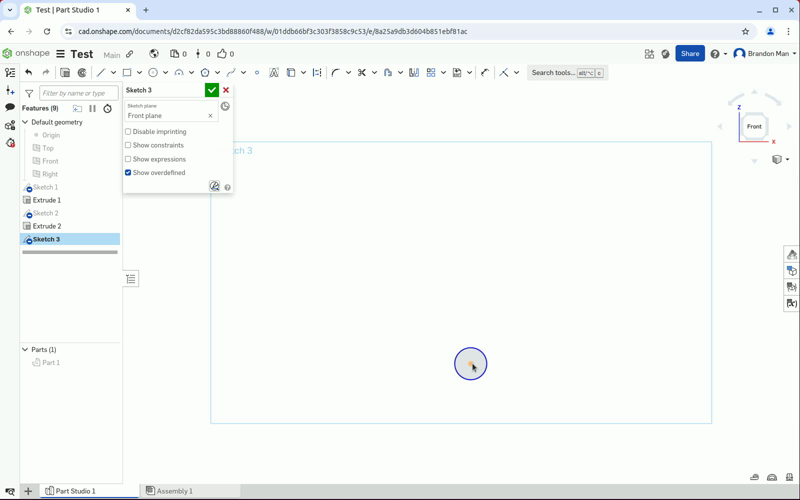
scroll(6)
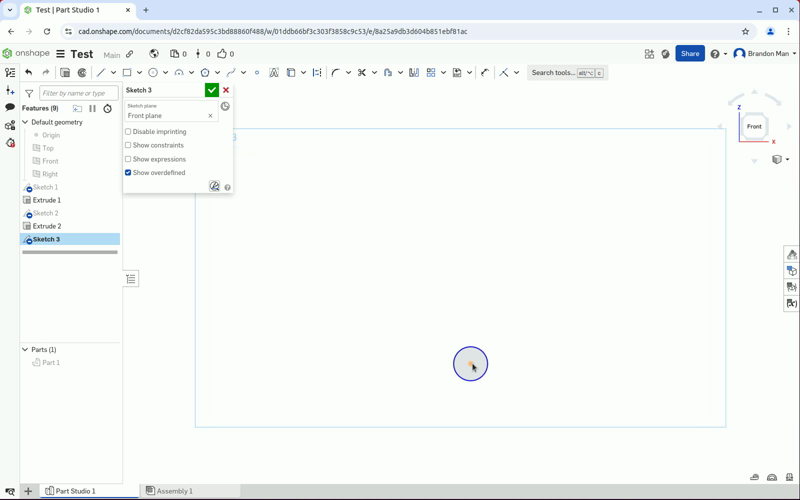
scroll(6)
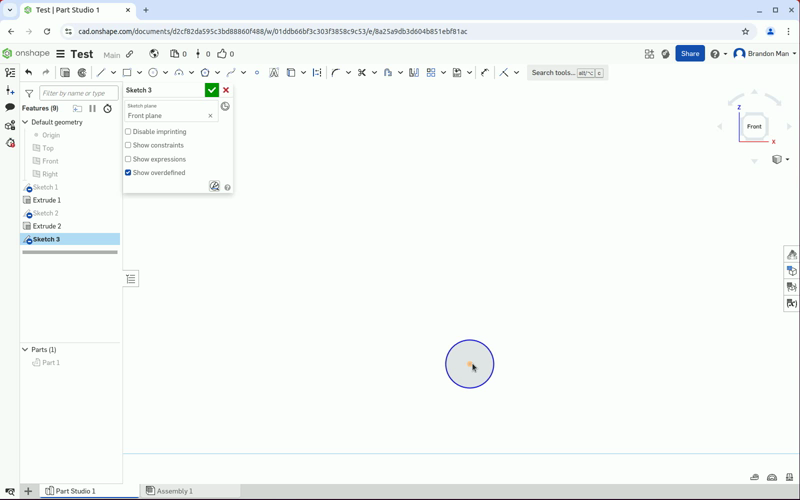
scroll(6)
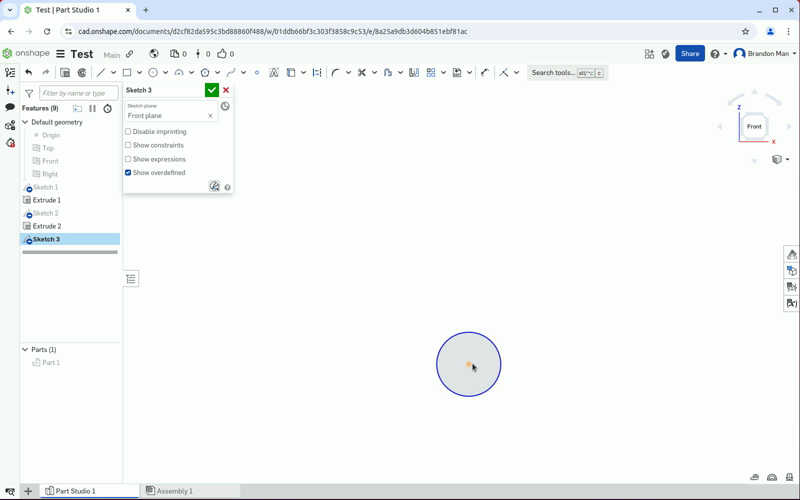
scroll(6)
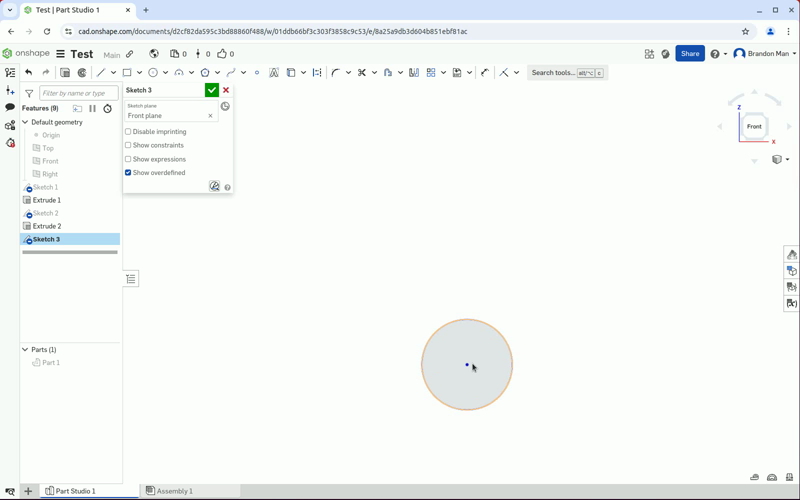
scroll(6)
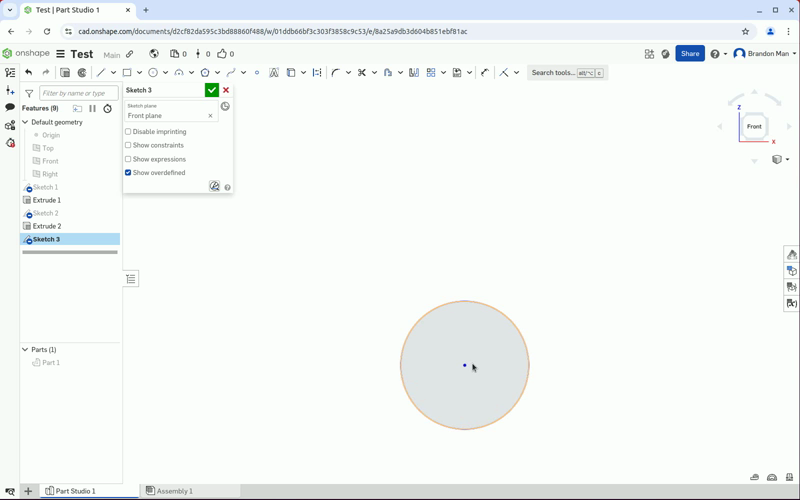
scroll(6)
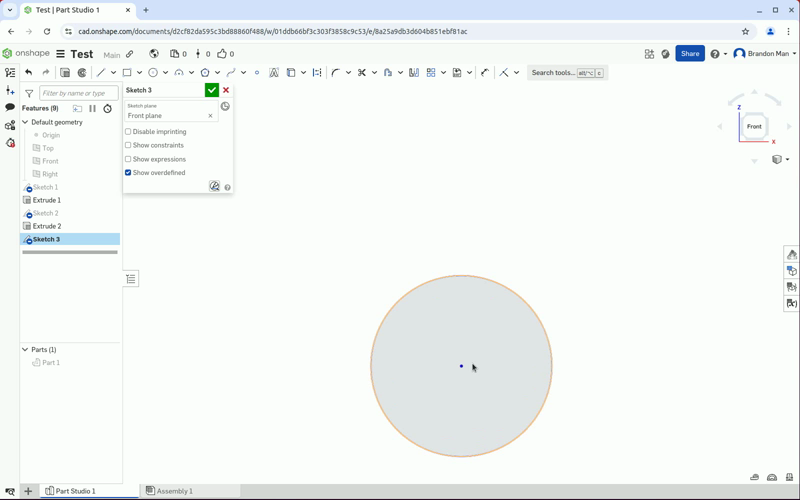
scroll(6)
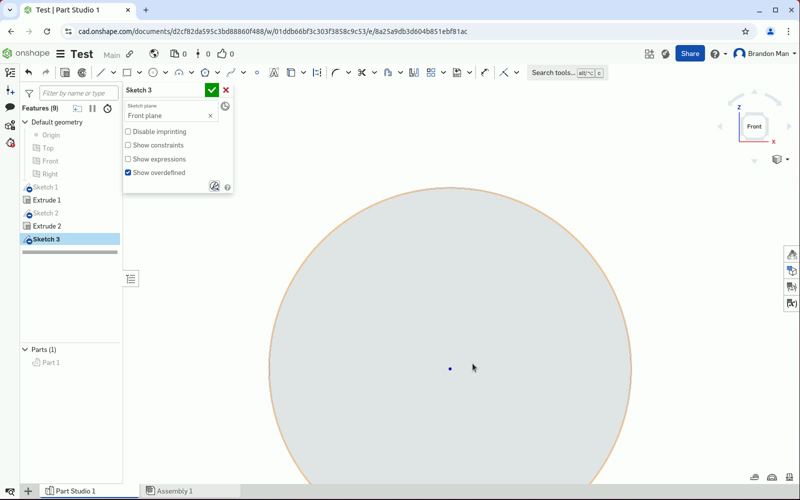
click(472, 363)
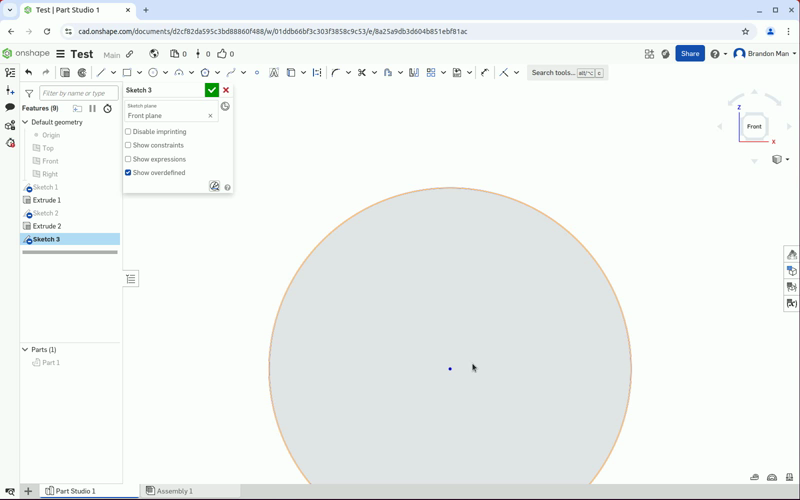
scroll(-6)
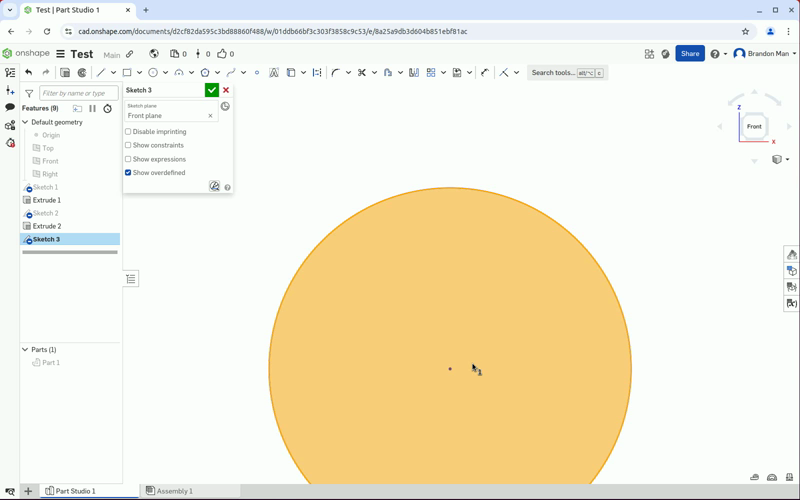
scroll(-6)
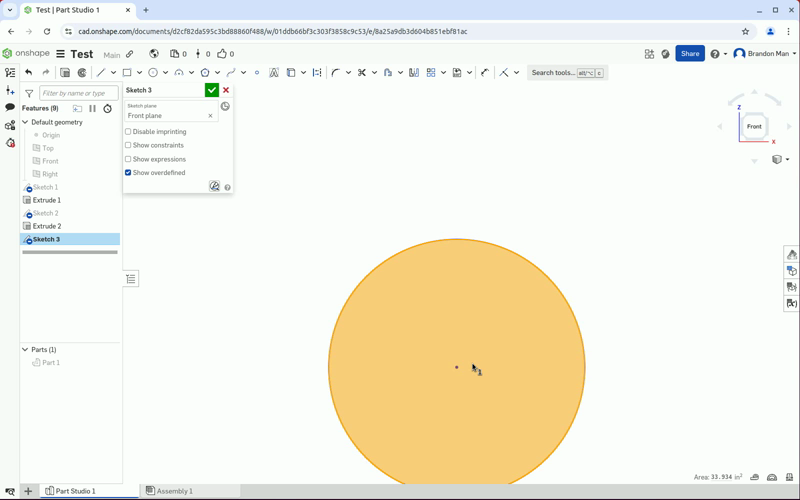
scroll(-6)
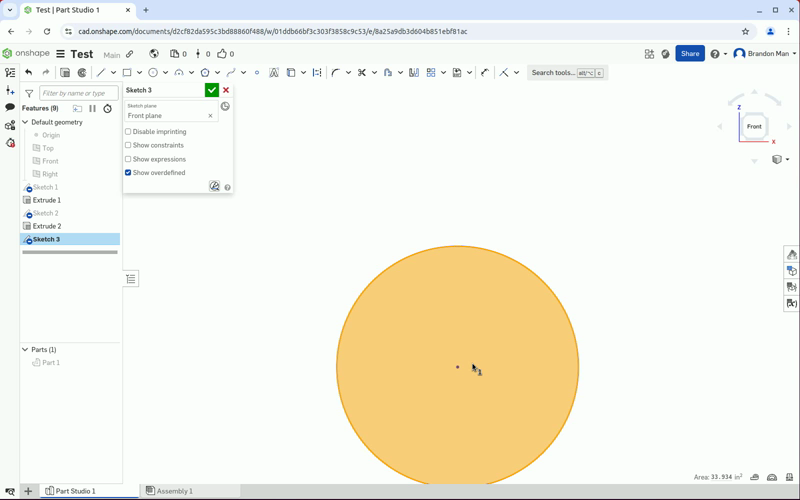
scroll(-6)
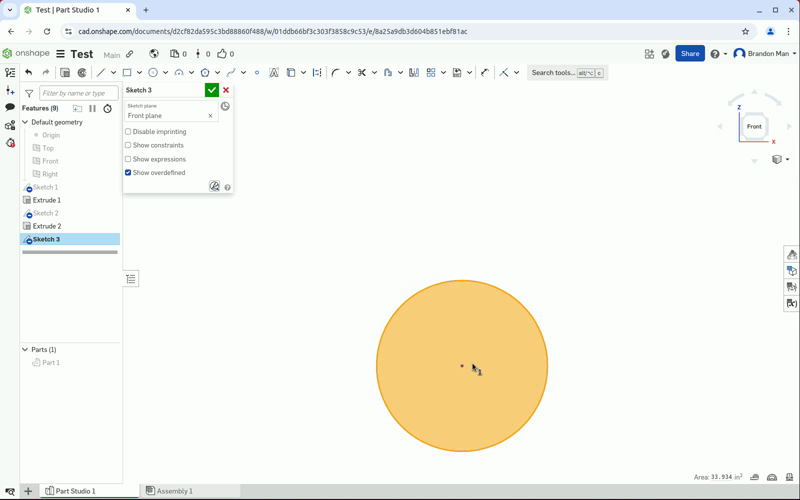
scroll(-6)
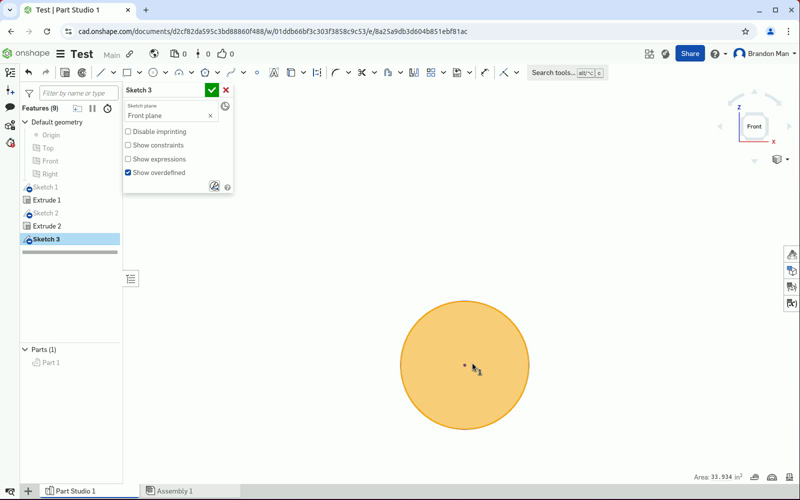
scroll(-6)
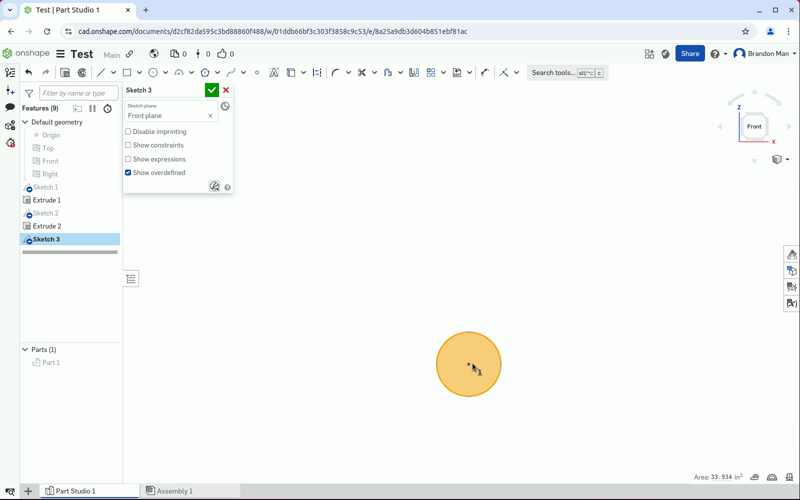
scroll(-6)
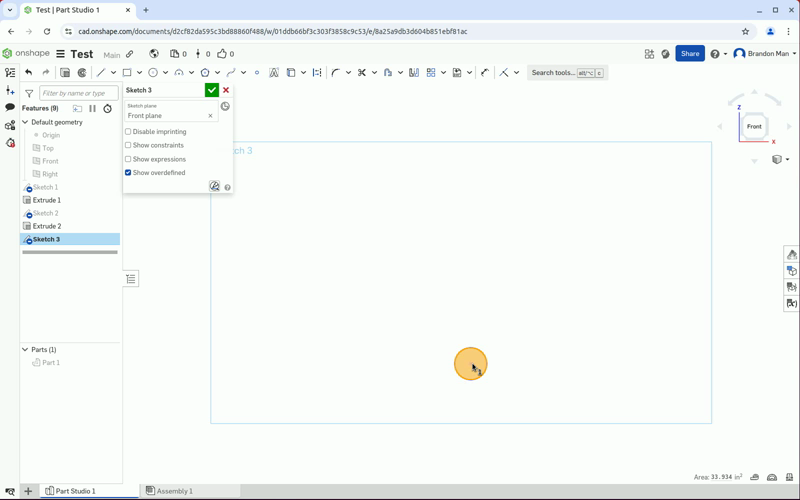
mouse_move(73, 352)
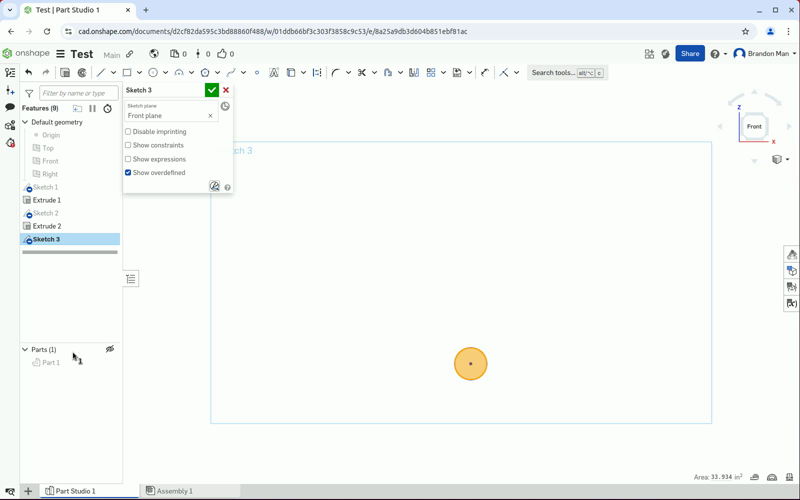
key(shift+y)
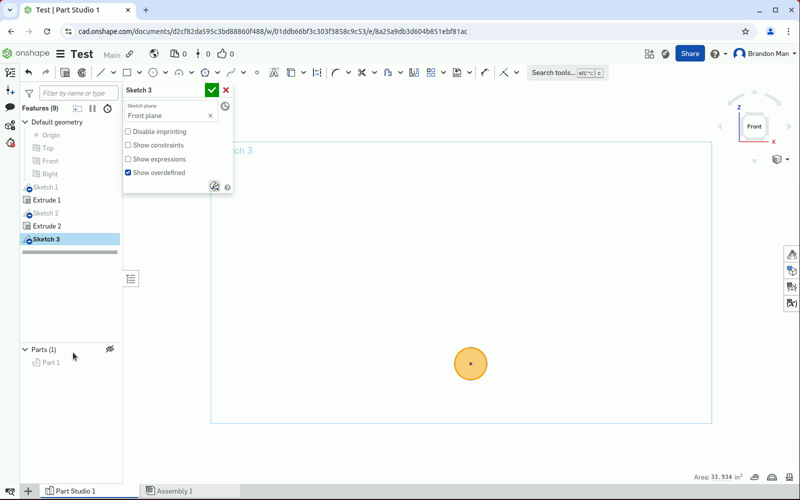
key(shift+e)
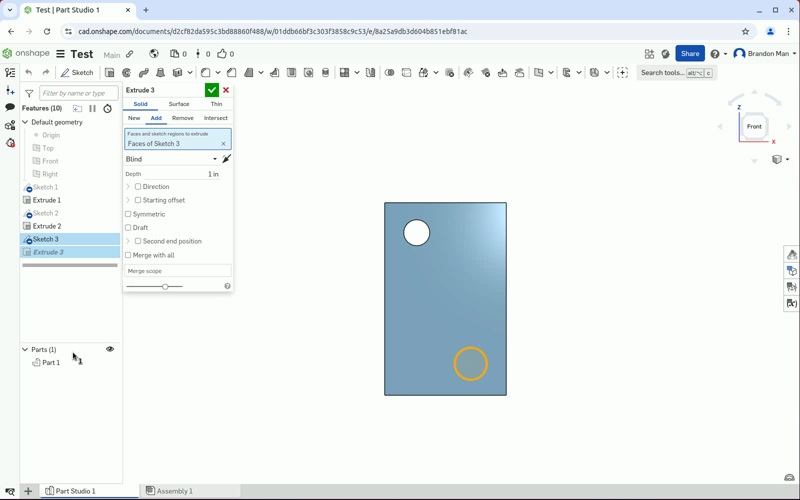
mouse_move(143, 106)
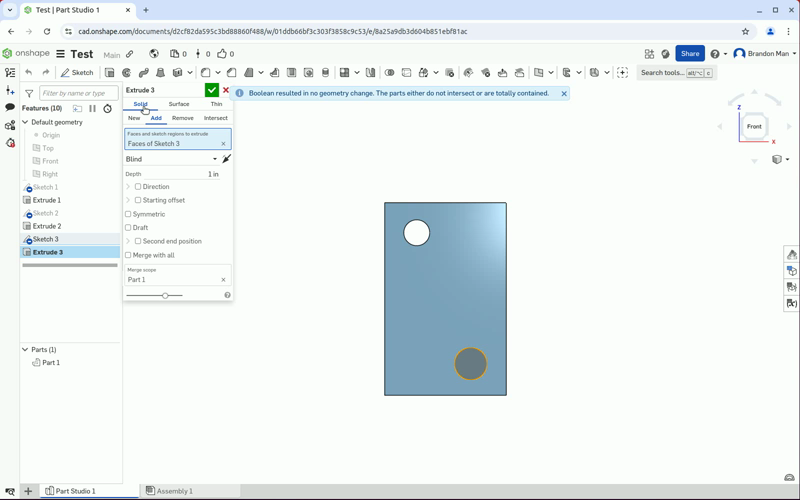
click(143, 106)
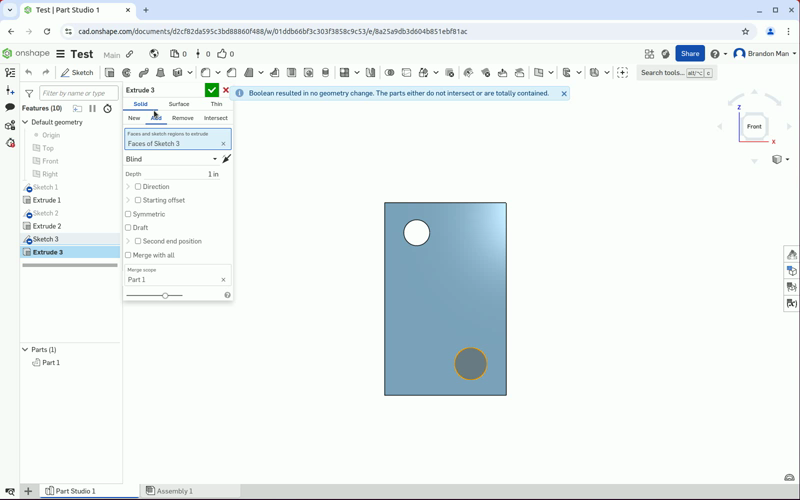
mouse_move(186, 120)
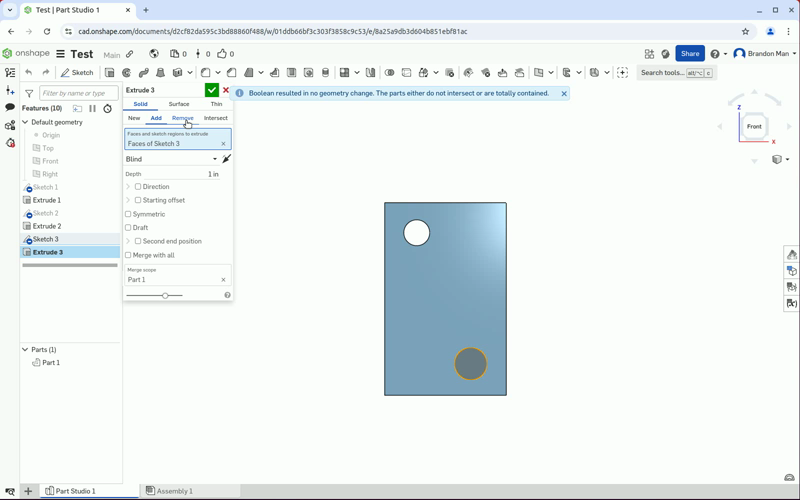
click(186, 120)
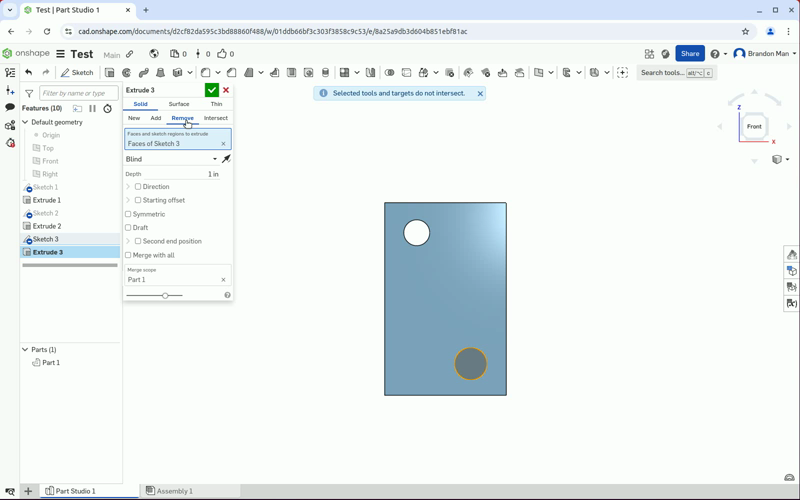
key(tab, 4)
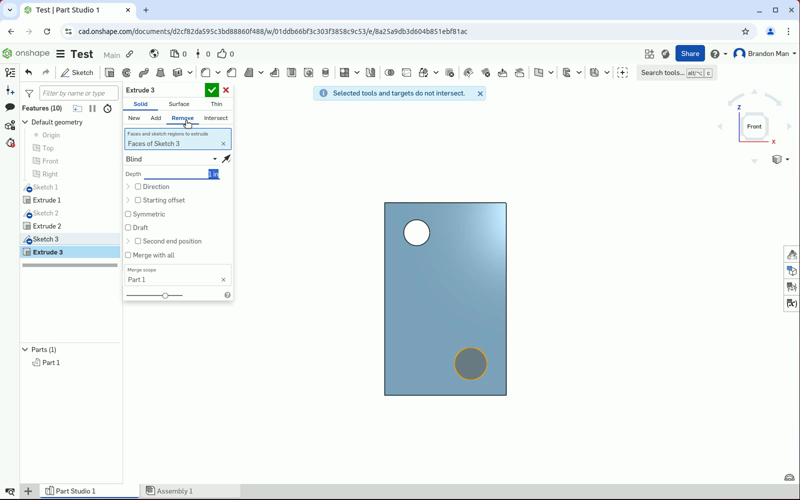
text(-22.868)
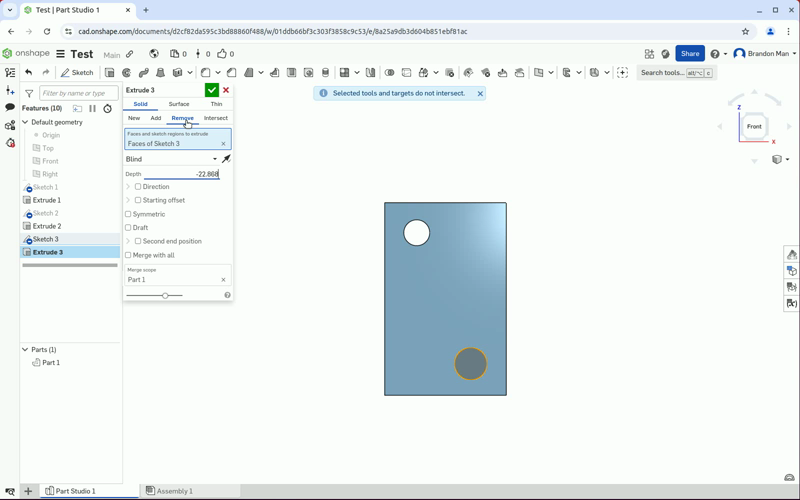
key(tab, 6)
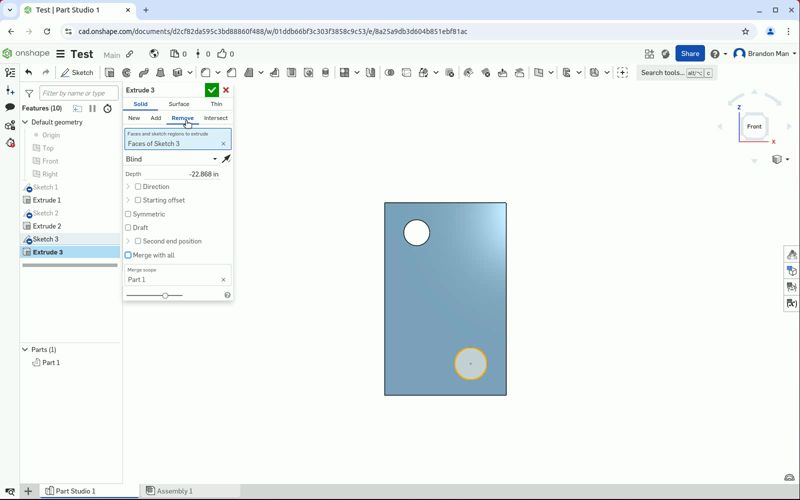
key(space)
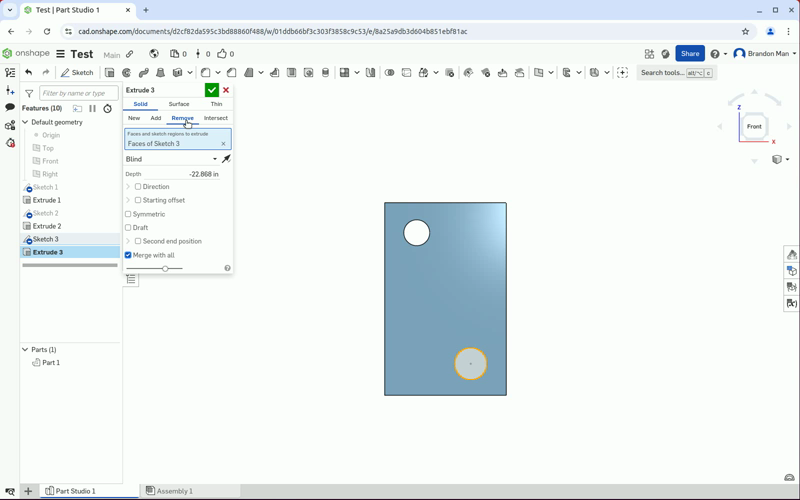
key(enter)
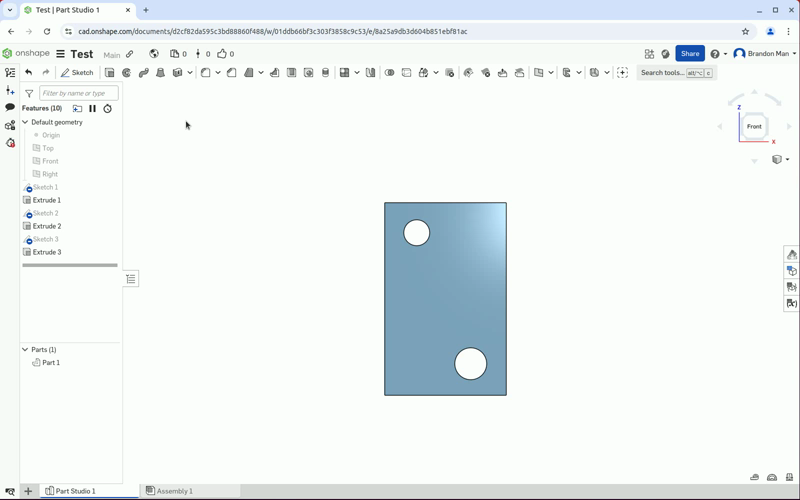
key(shift+h)
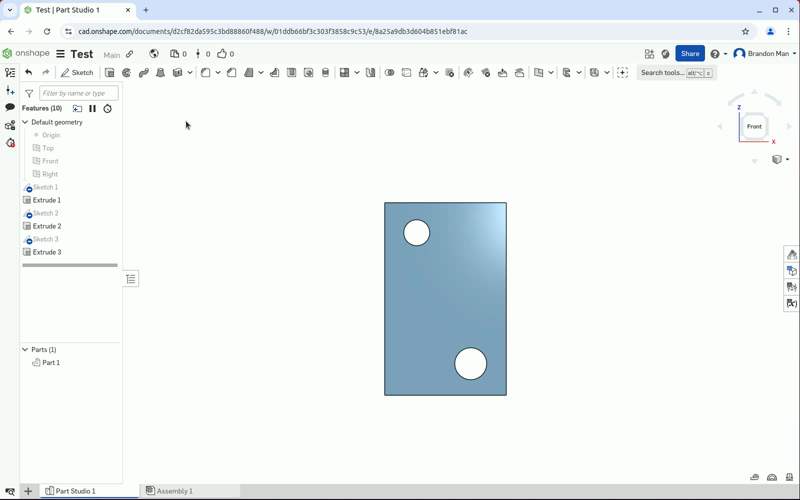
key(shift+h)
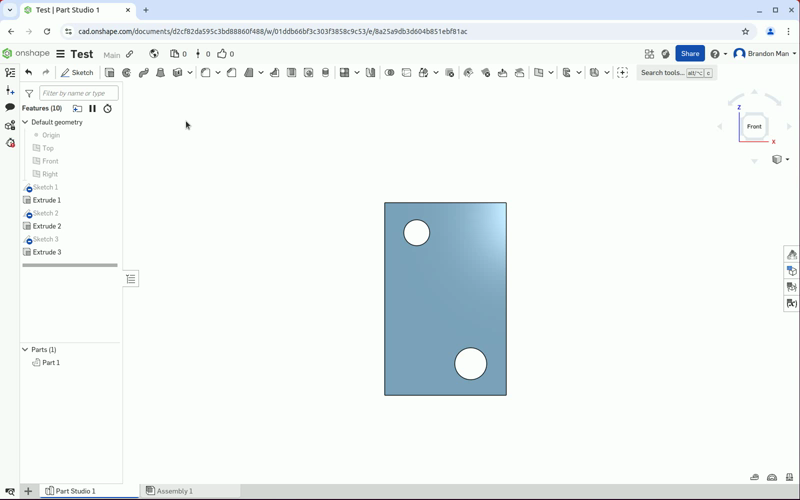
mouse_move(73, 189)
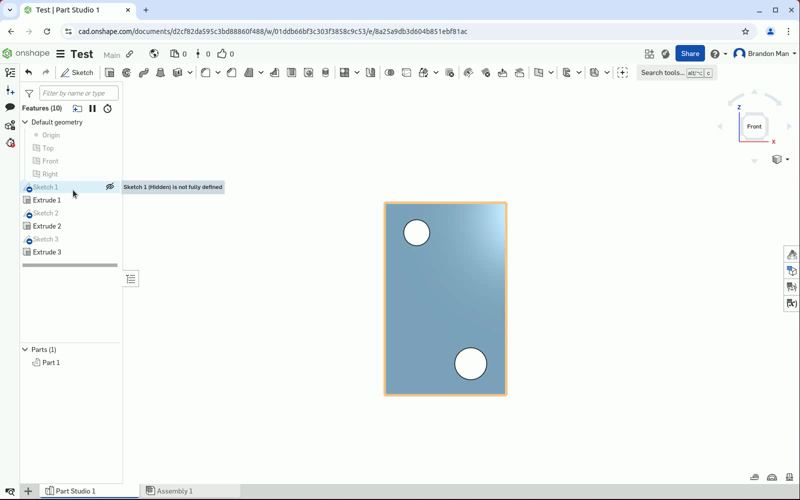
click(73, 189)
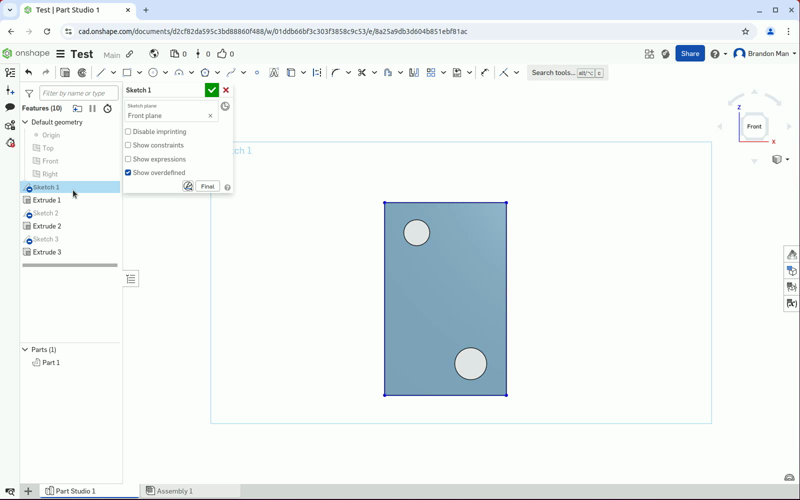
mouse_move(229, 92)
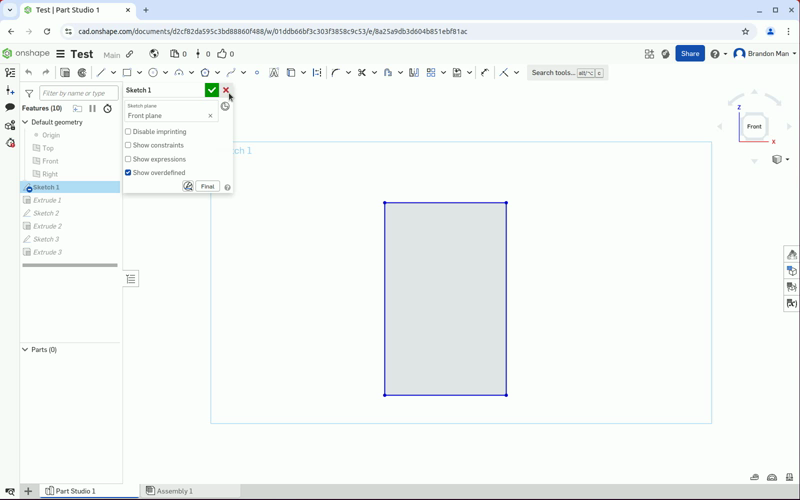
click(229, 92)
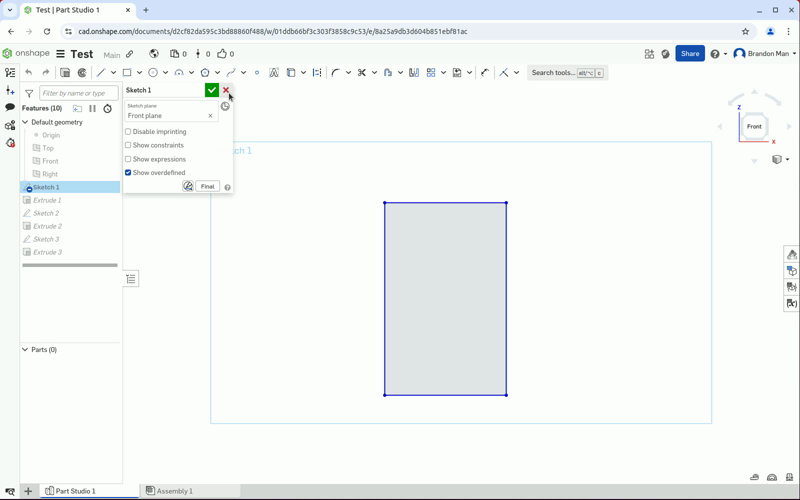
key(shift+s)
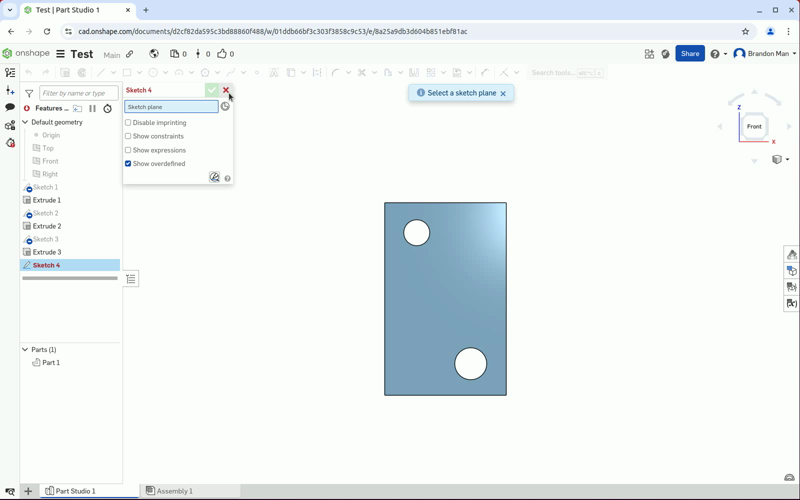
mouse_move(73, 163)
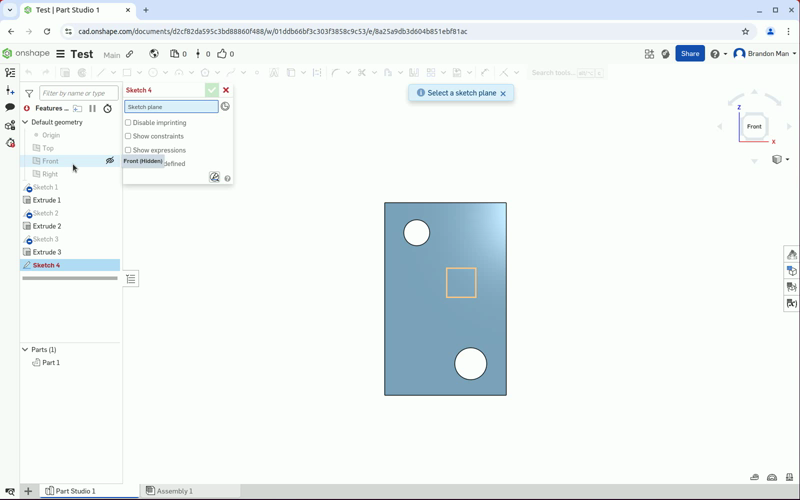
click(73, 163)
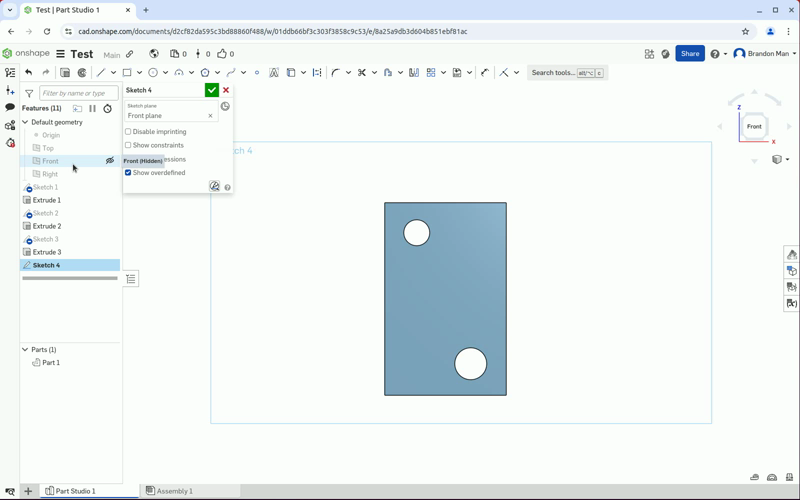
mouse_move(73, 352)
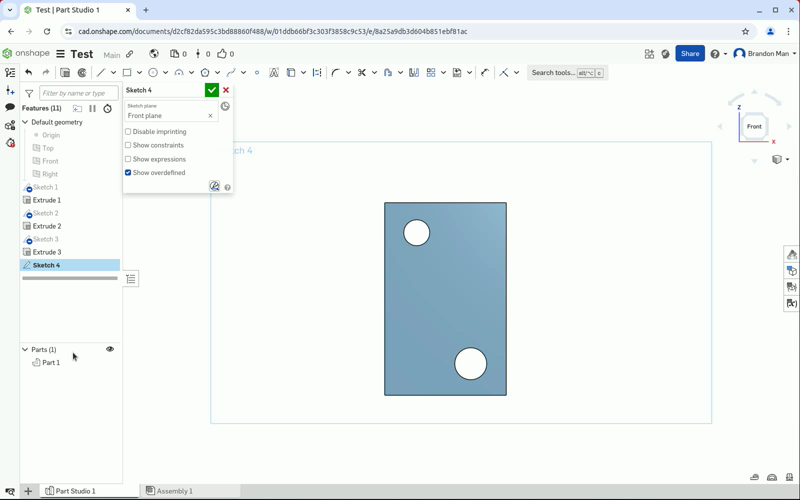
key(y)
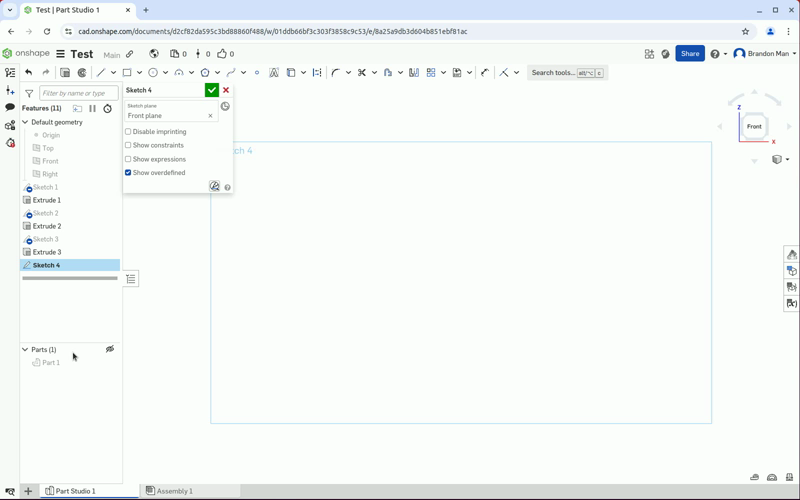
key(c)
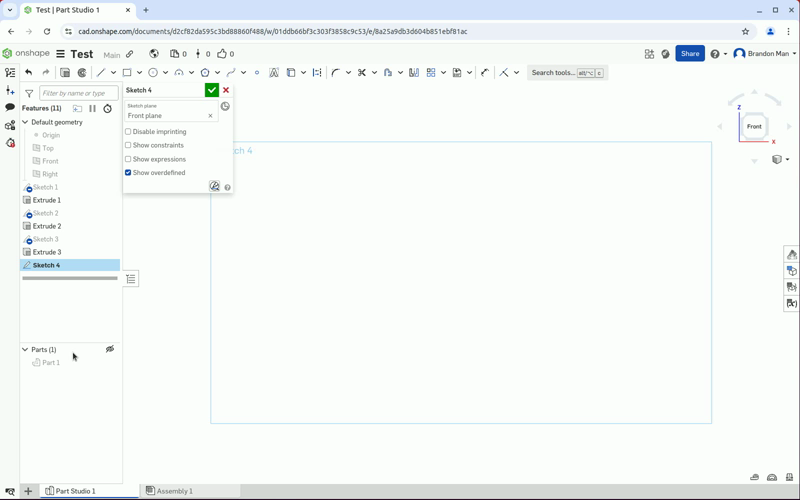
key_down(shift)
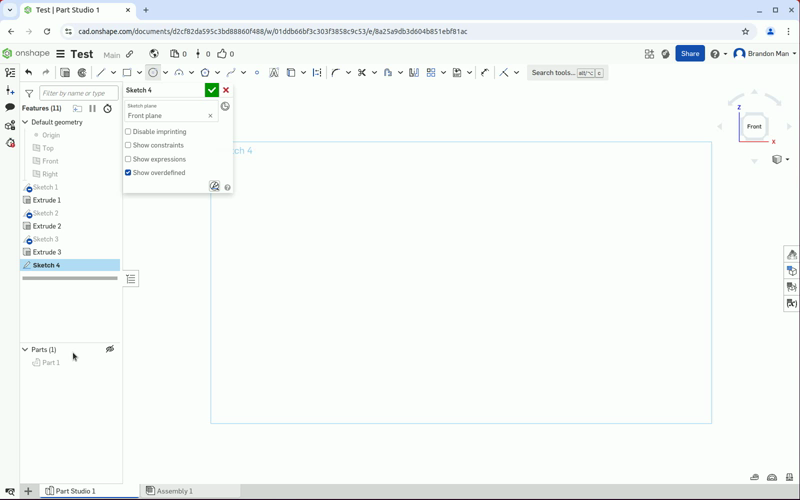
mouse_move(416, 359)
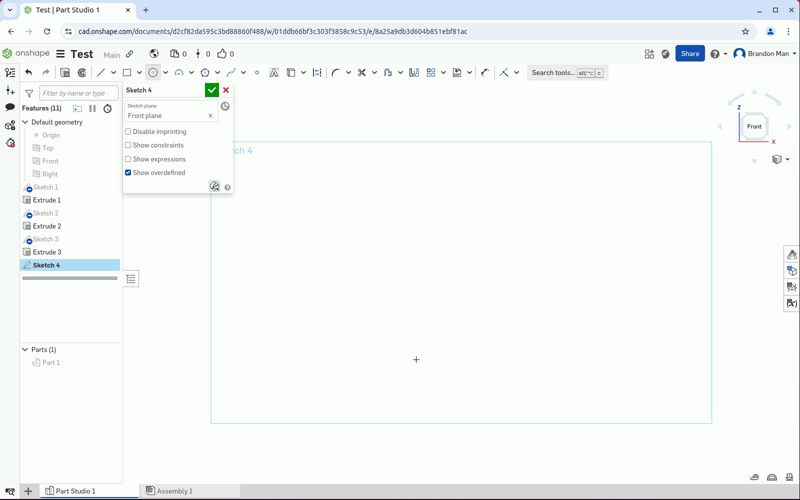
click(416, 359)
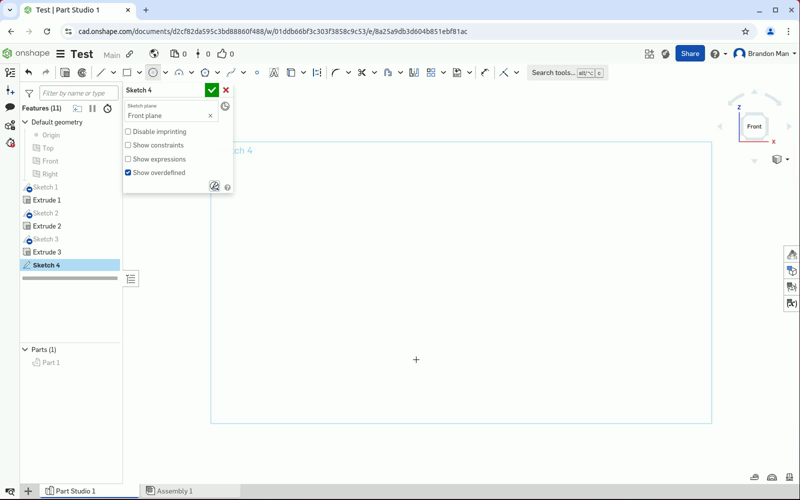
key_up(shift)
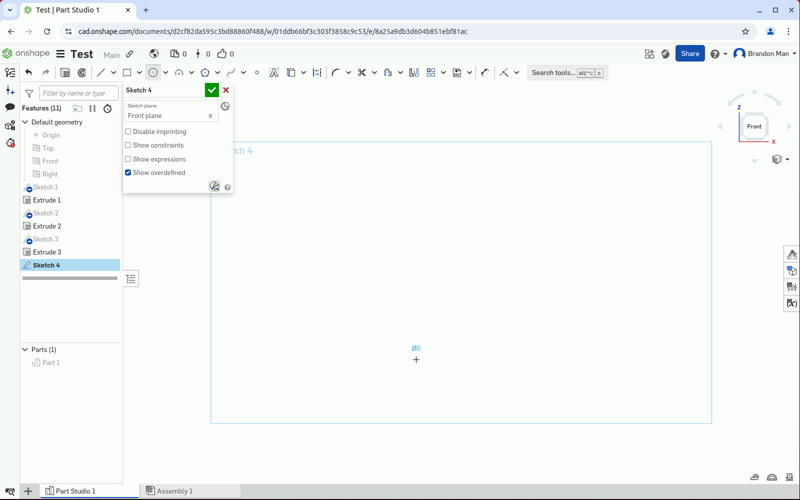
mouse_move(431, 359)
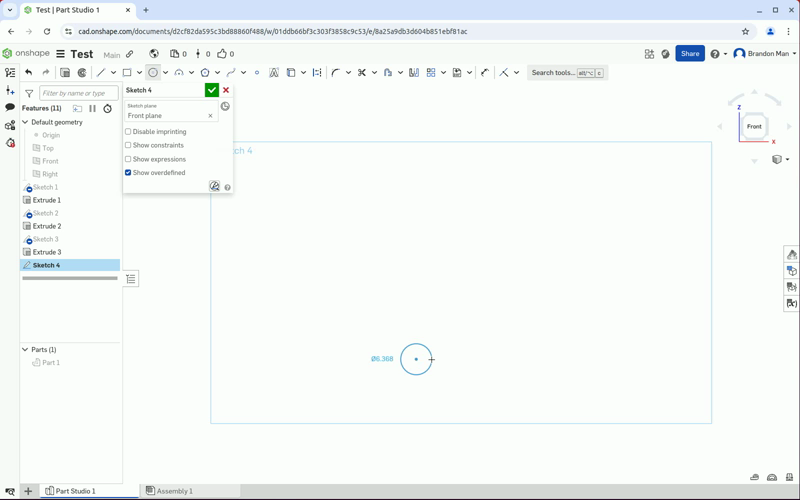
click(431, 359)
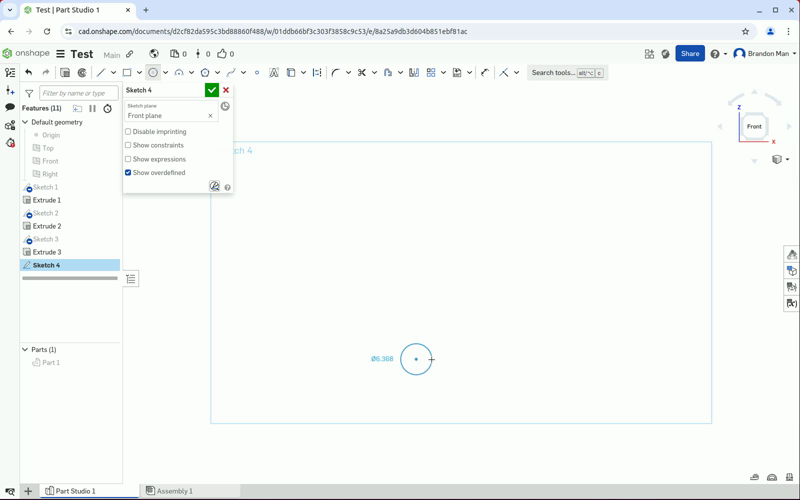
key(esc)
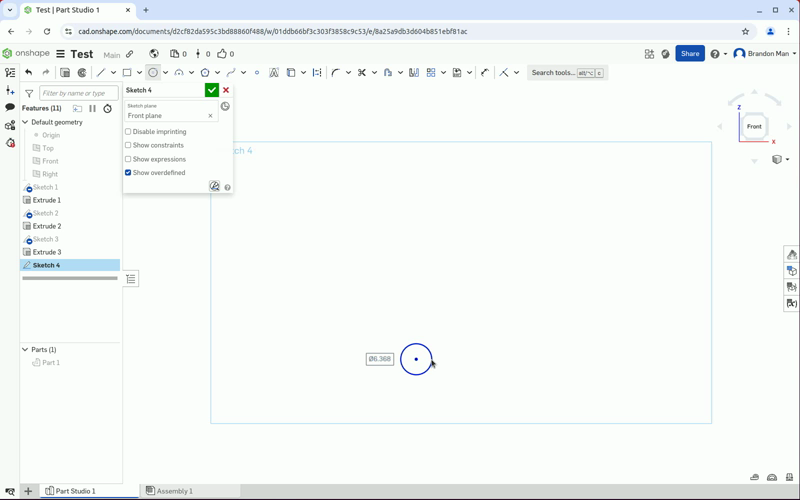
mouse_move(411, 349)
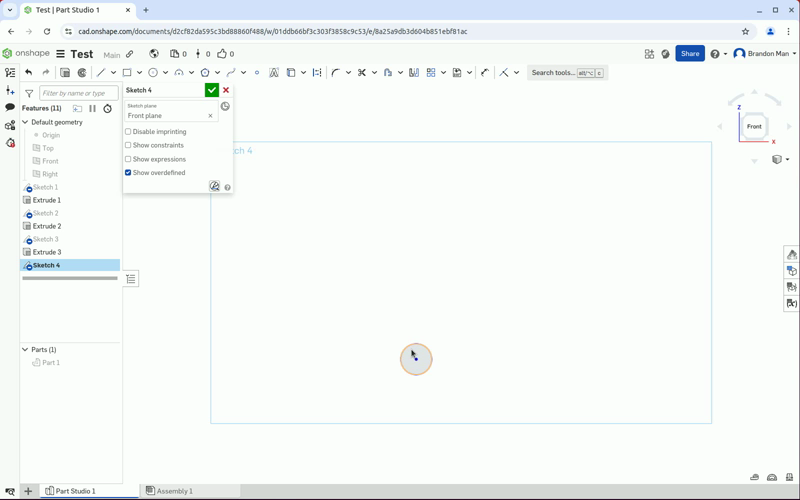
scroll(6)
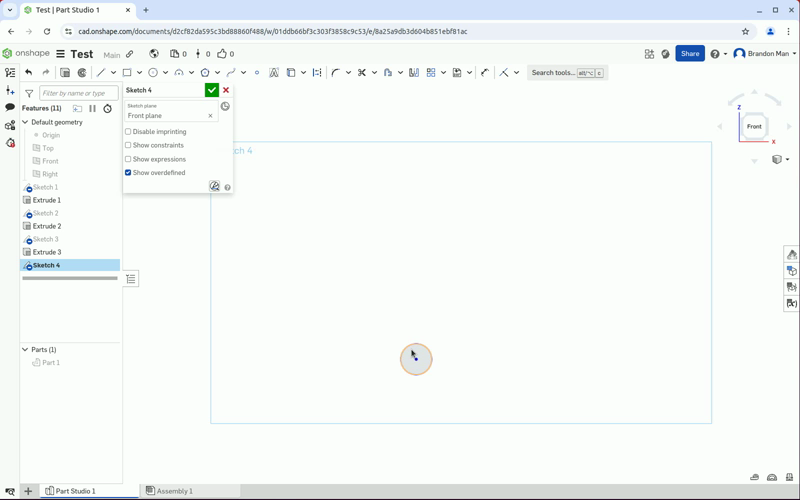
scroll(6)
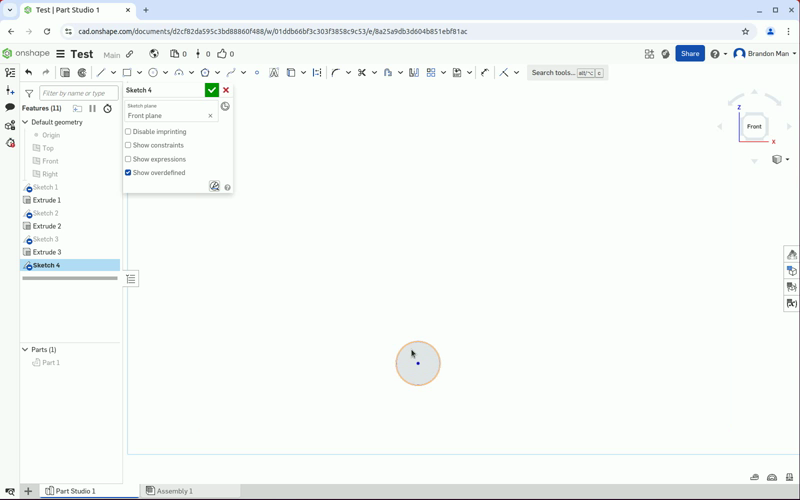
scroll(6)
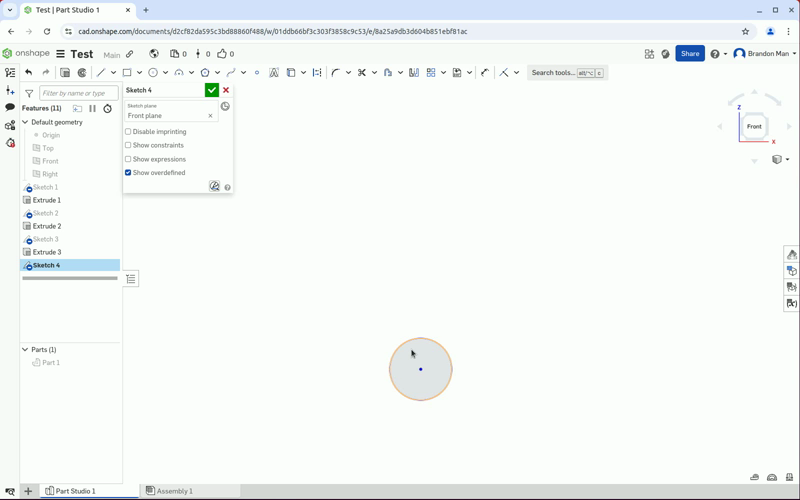
scroll(6)
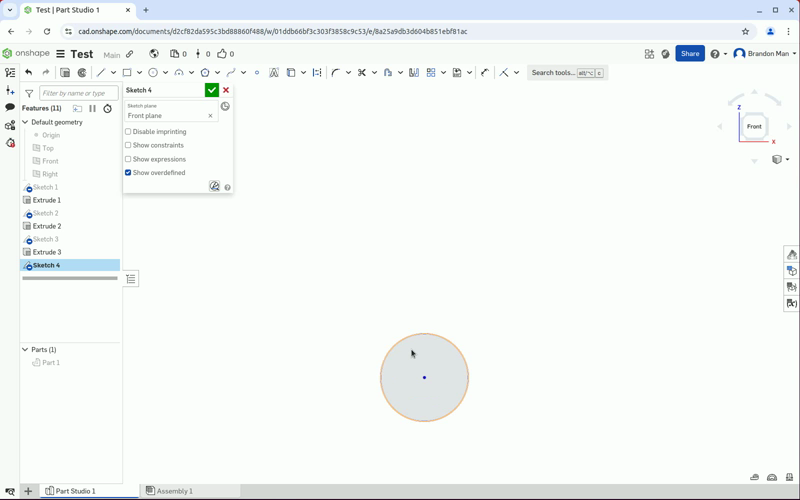
scroll(6)
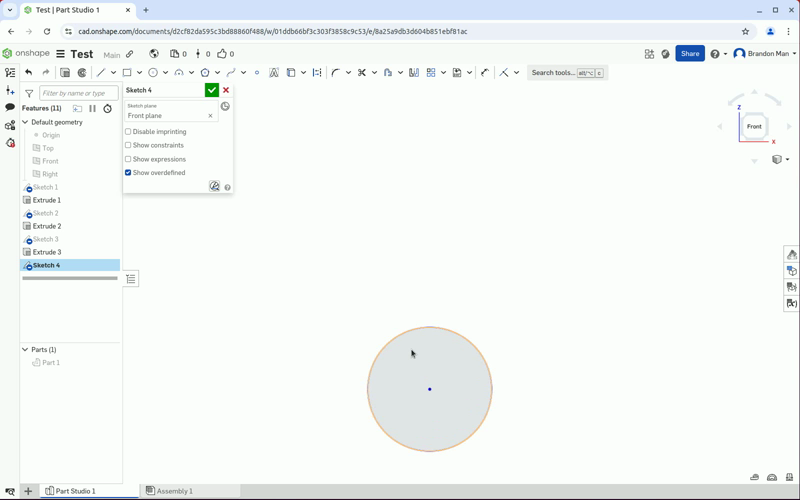
scroll(6)
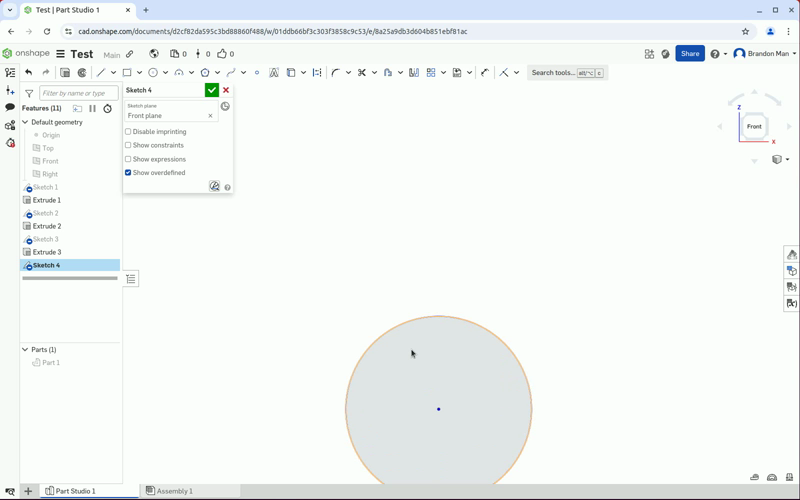
scroll(6)
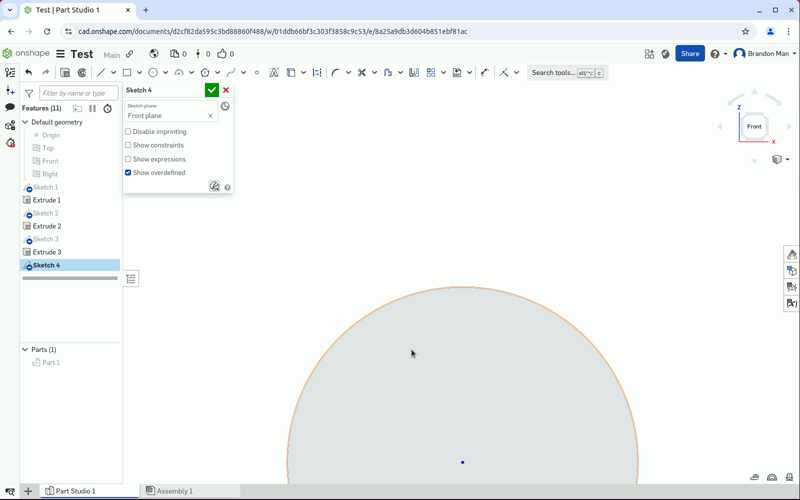
click(411, 349)
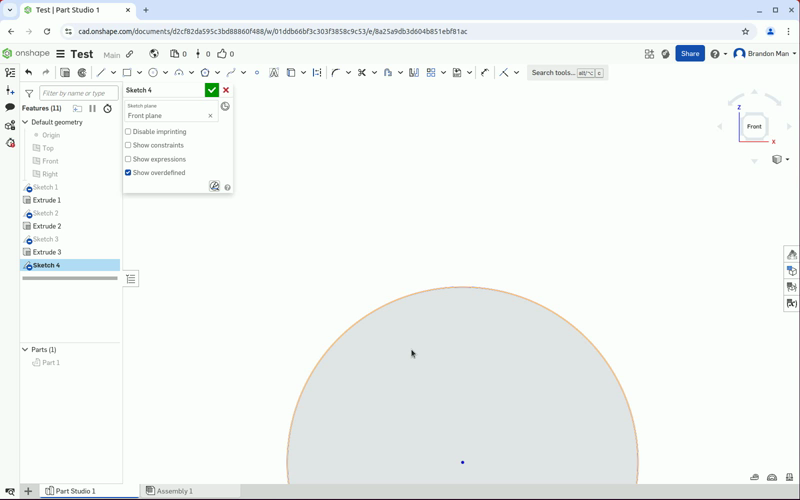
scroll(-6)
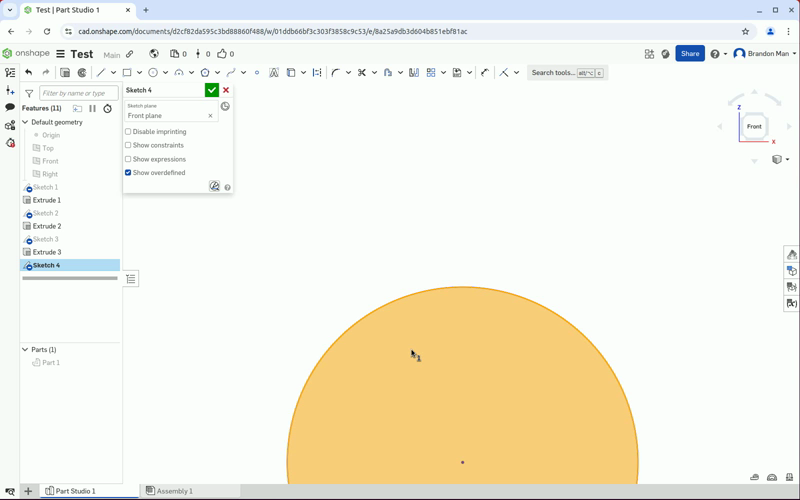
scroll(-6)
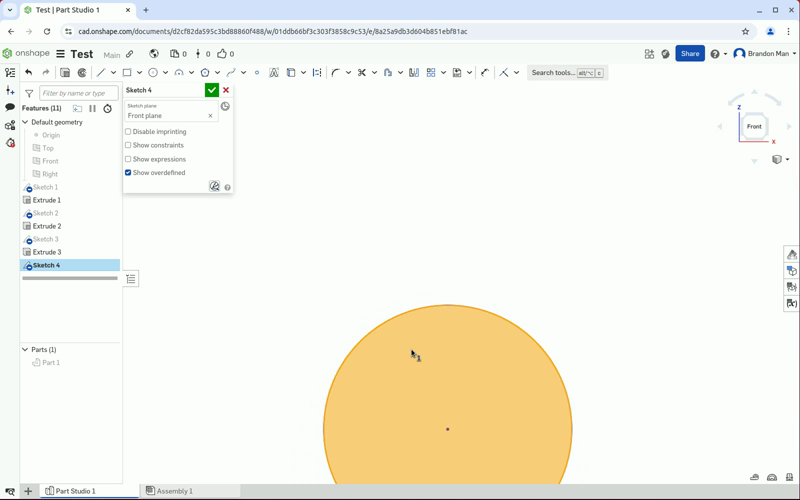
scroll(-6)
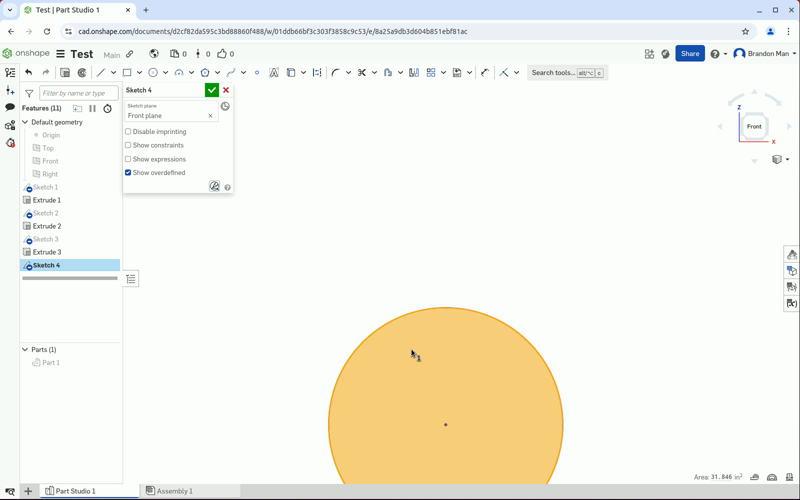
scroll(-6)
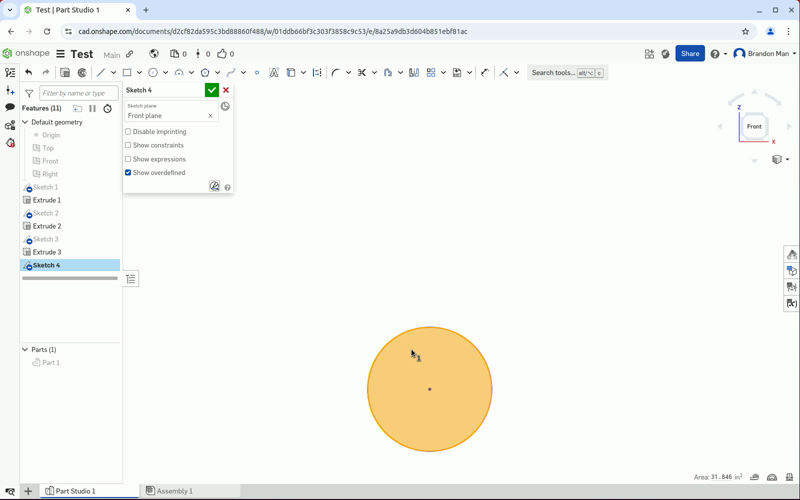
scroll(-6)
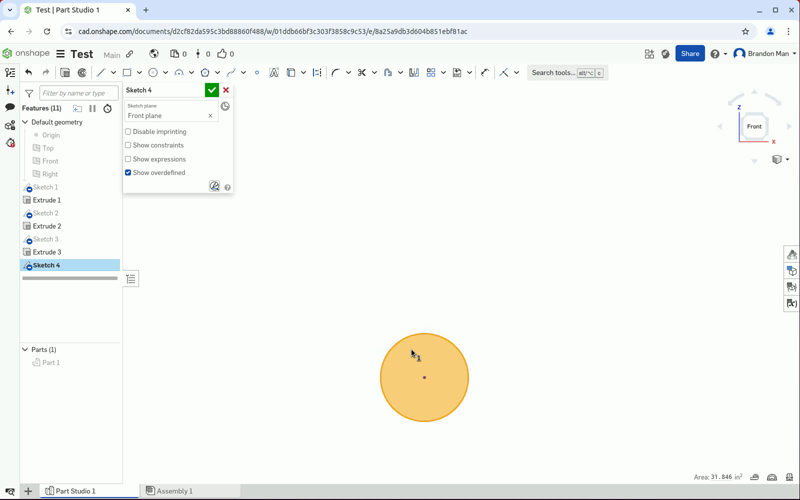
scroll(-6)
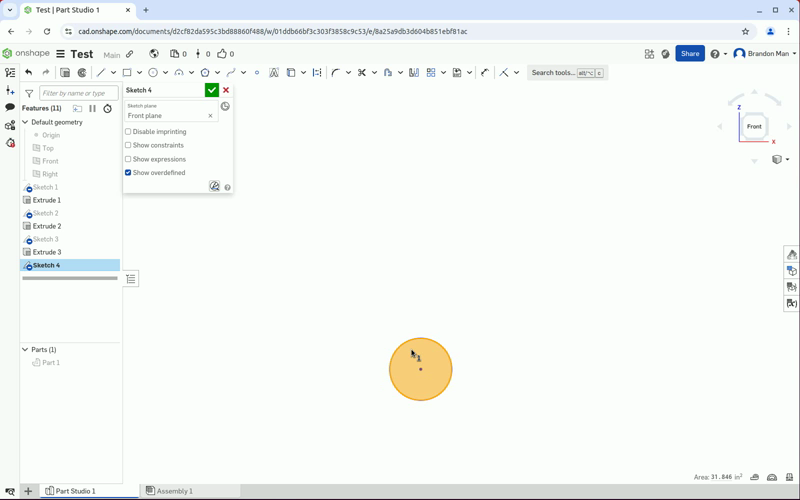
scroll(-6)
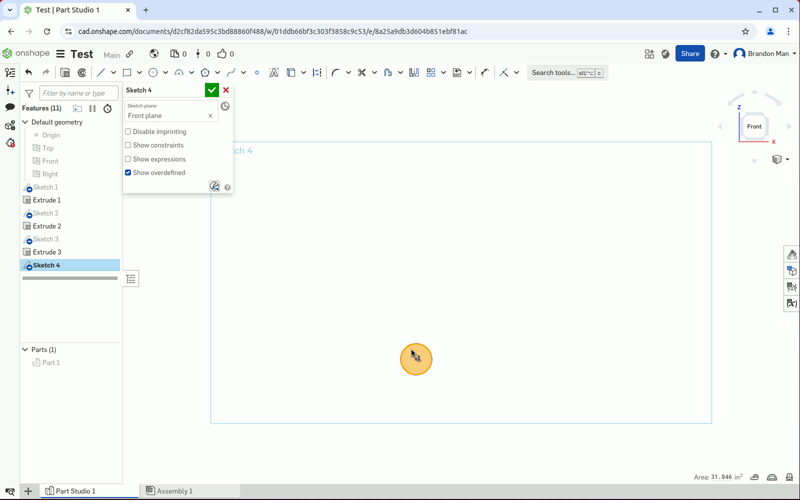
mouse_move(73, 352)
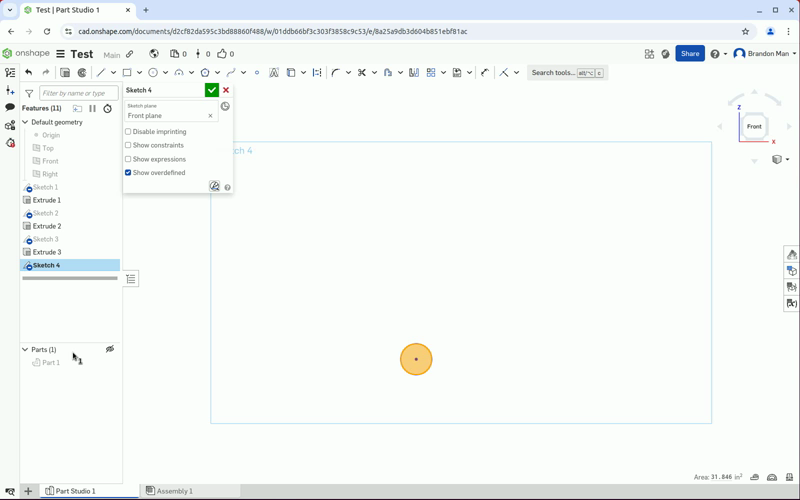
key(shift+y)
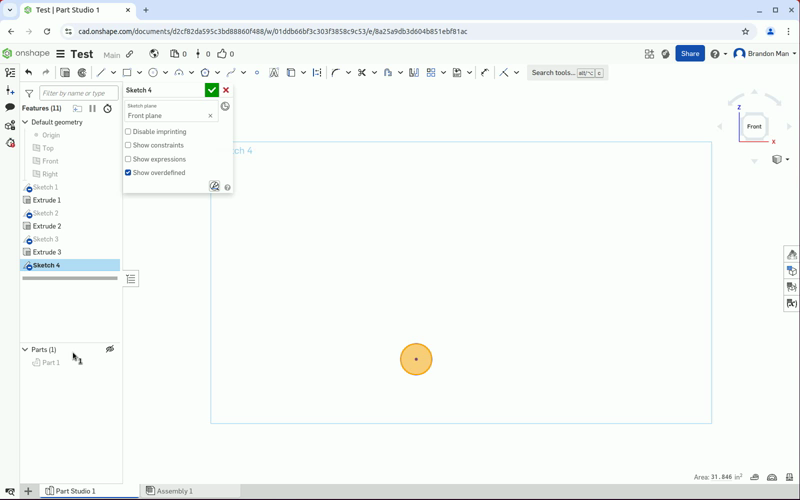
key(shift+e)
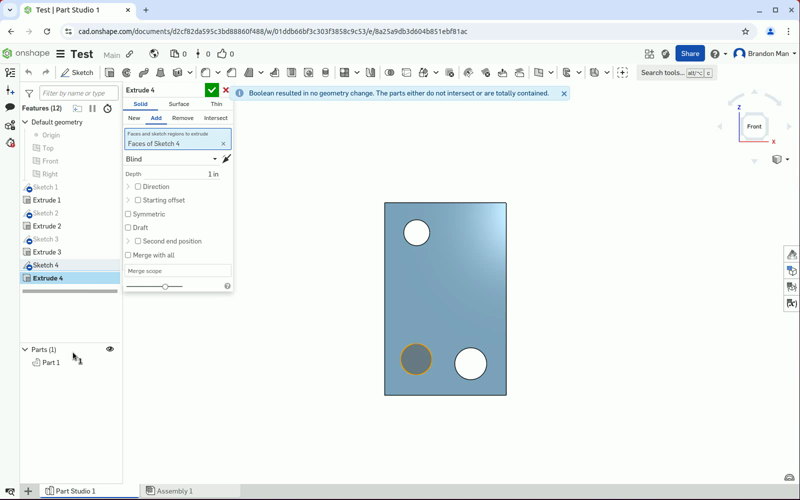
mouse_move(143, 106)
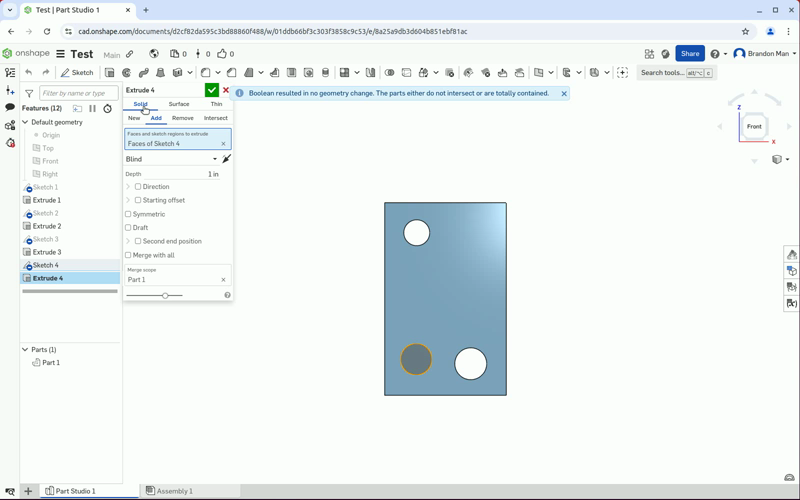
click(143, 106)
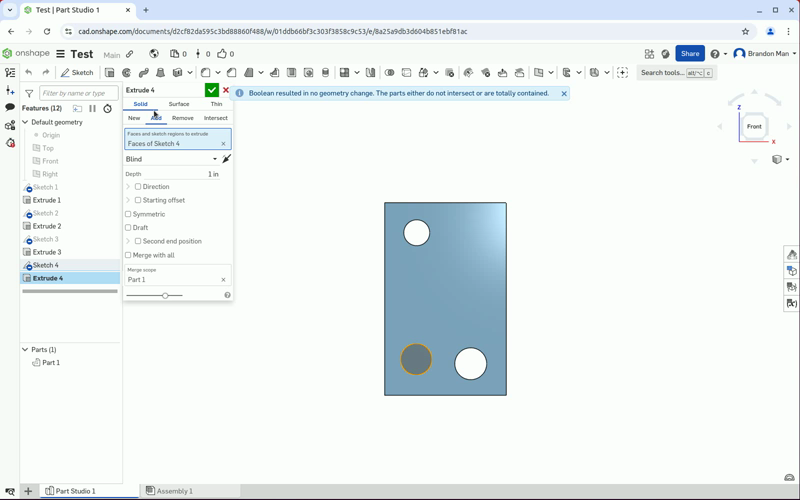
mouse_move(186, 120)
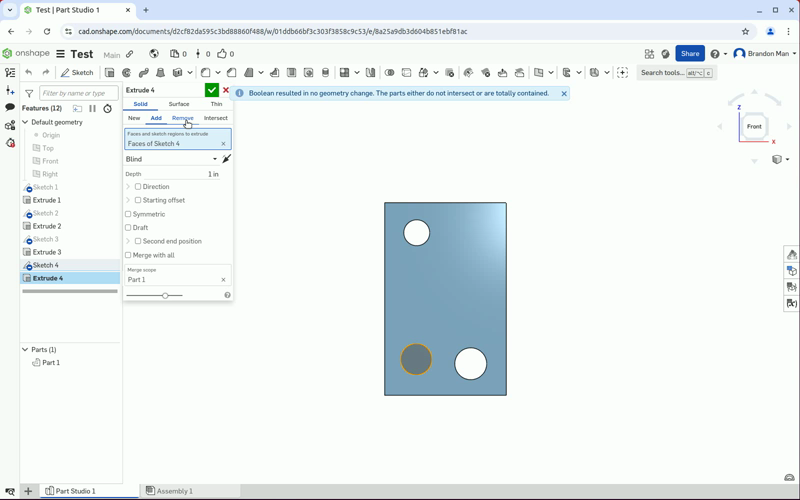
click(186, 120)
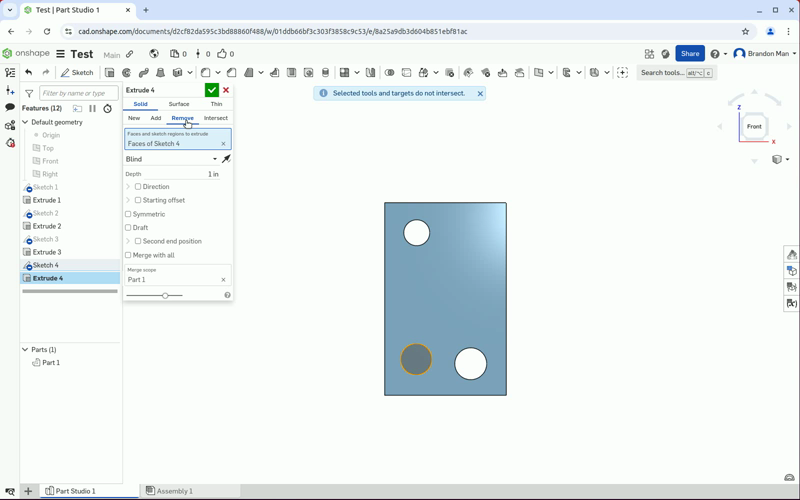
key(tab, 4)
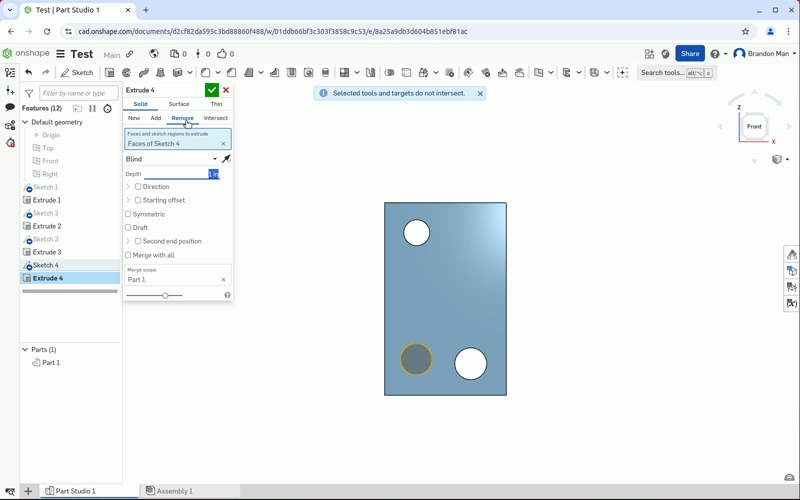
text(-22.868)
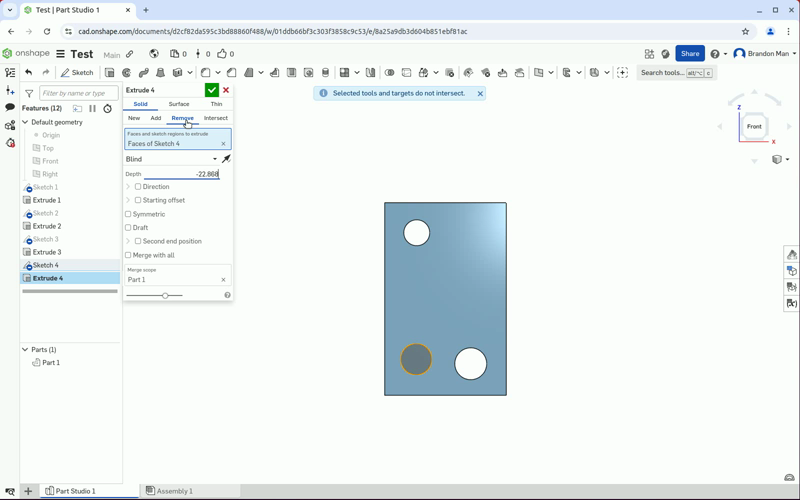
key(tab, 6)
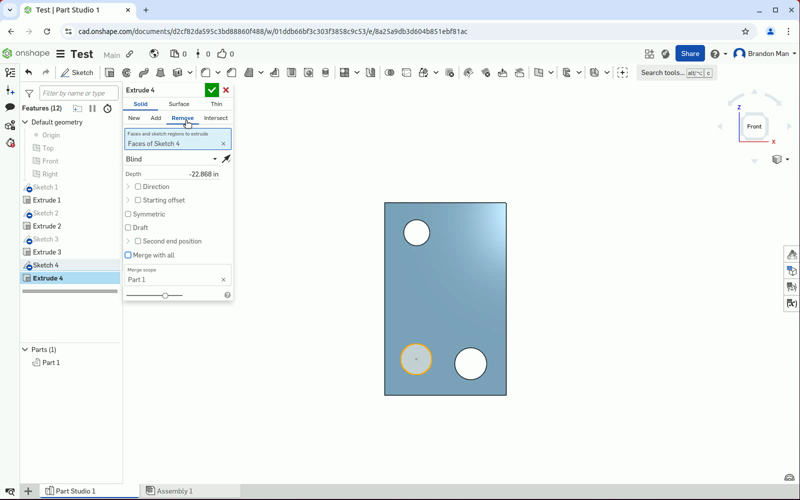
key(space)
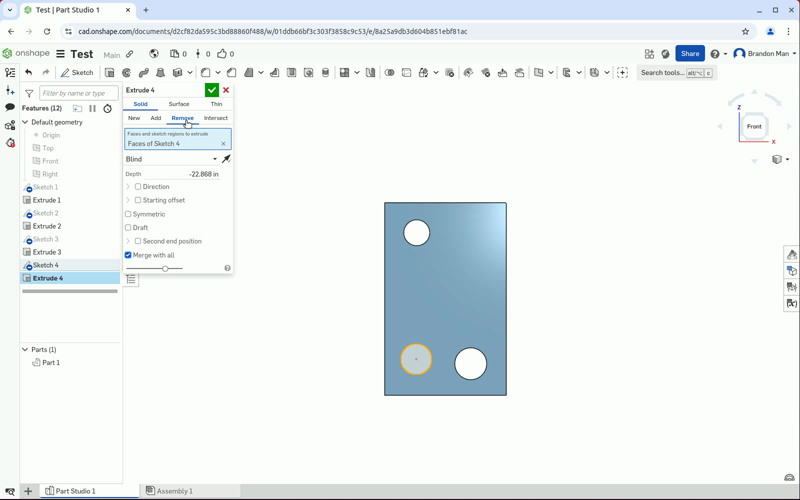
key(enter)
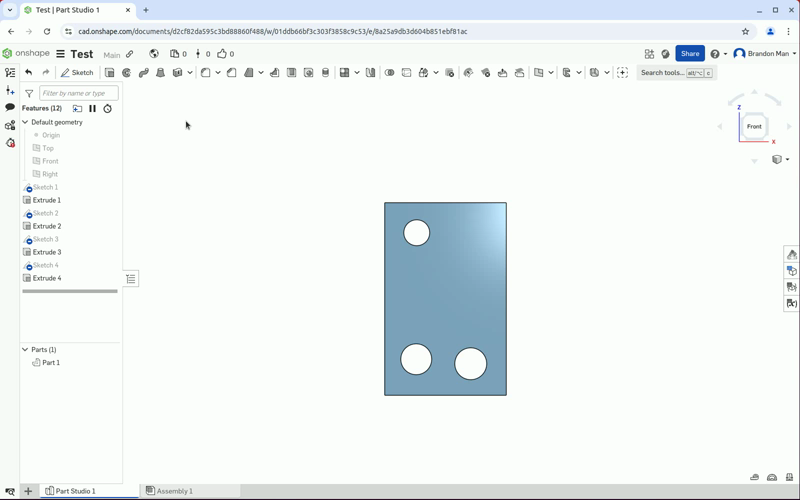
key(shift+h)
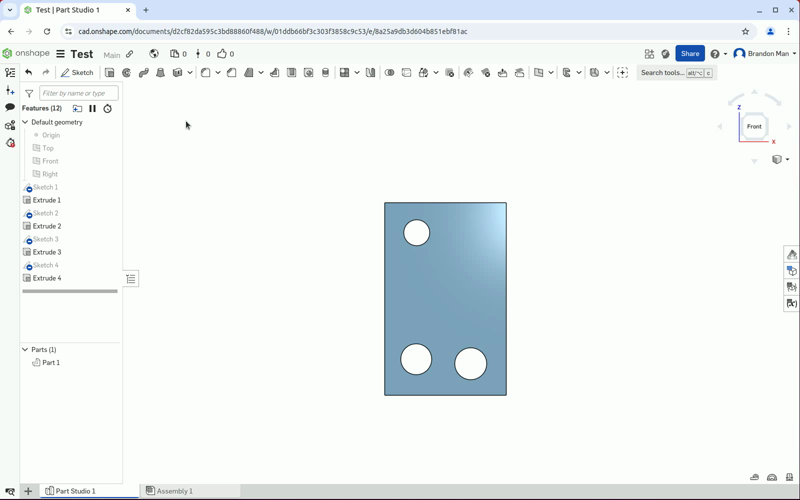
key(shift+h)
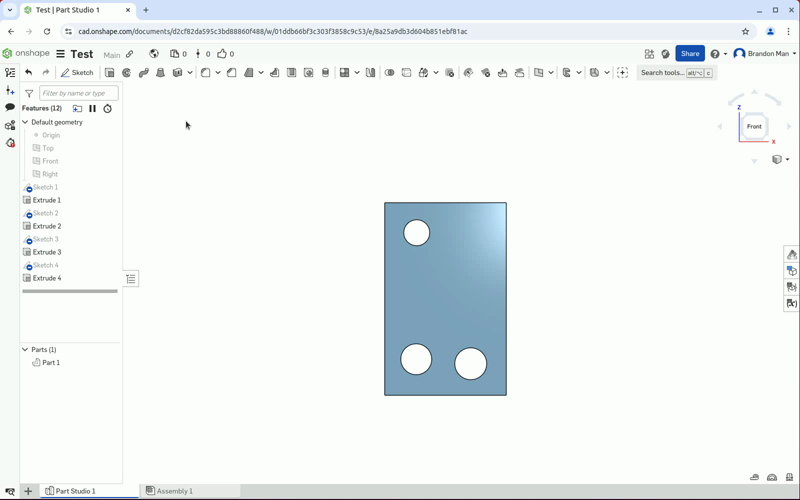
mouse_move(73, 189)
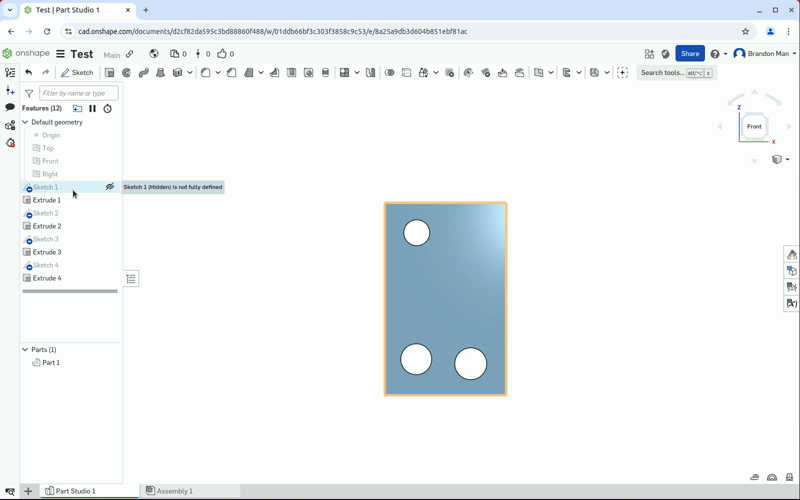
click(73, 189)
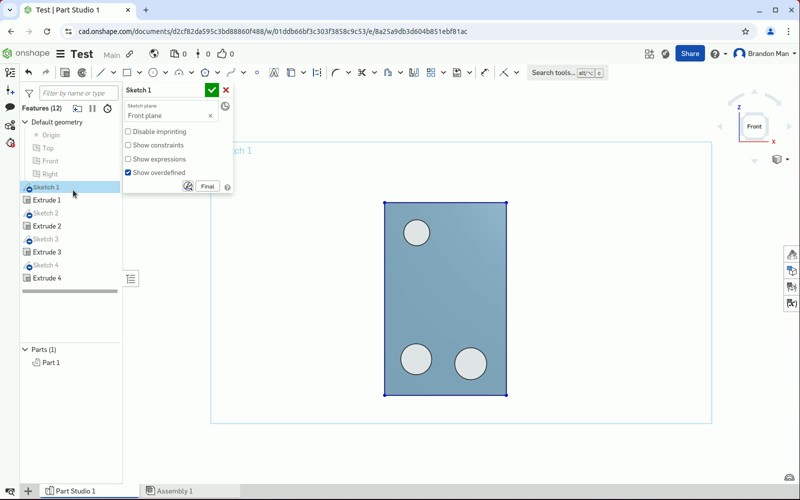
mouse_move(229, 92)
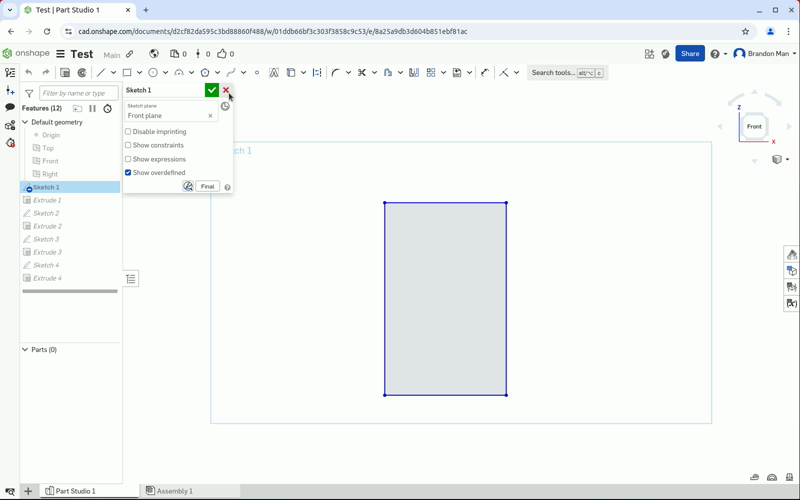
click(229, 92)
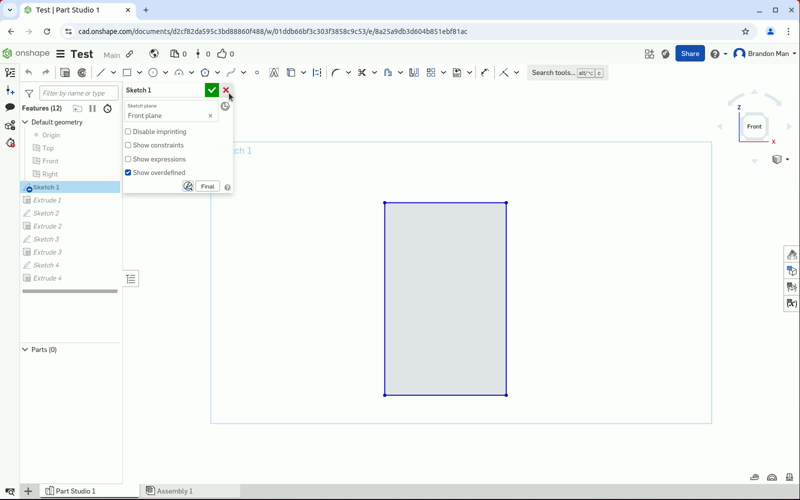
key(shift+s)
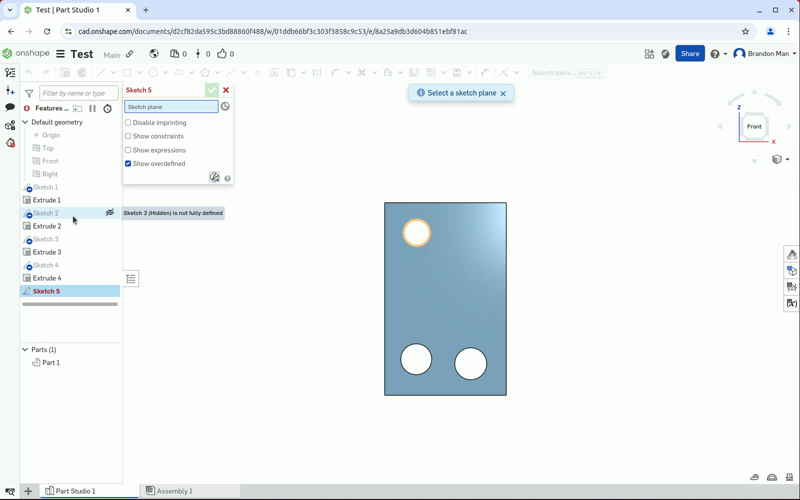
scroll(3)
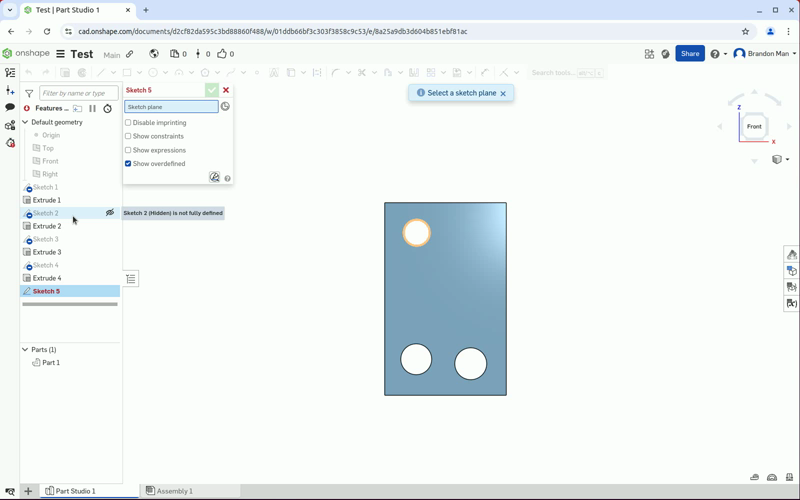
mouse_move(73, 163)
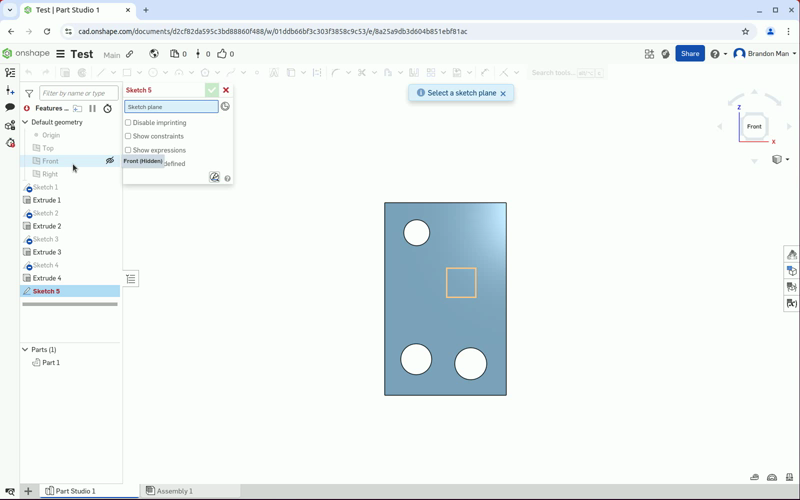
click(73, 163)
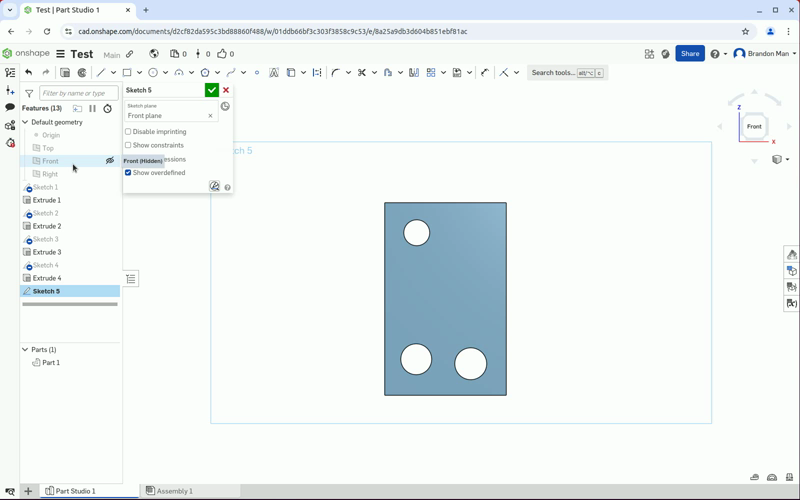
mouse_move(73, 352)
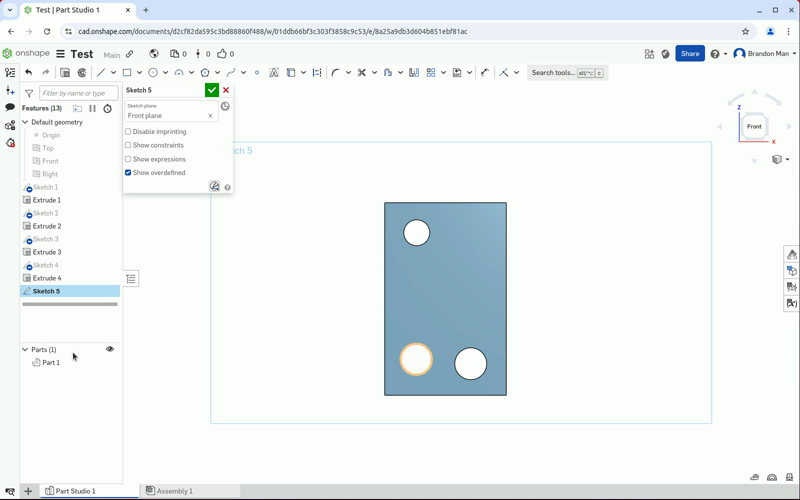
key(y)
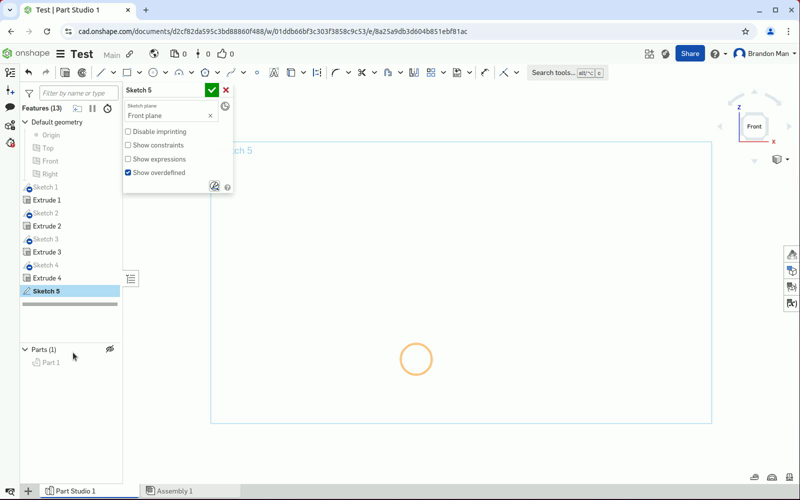
key(c)
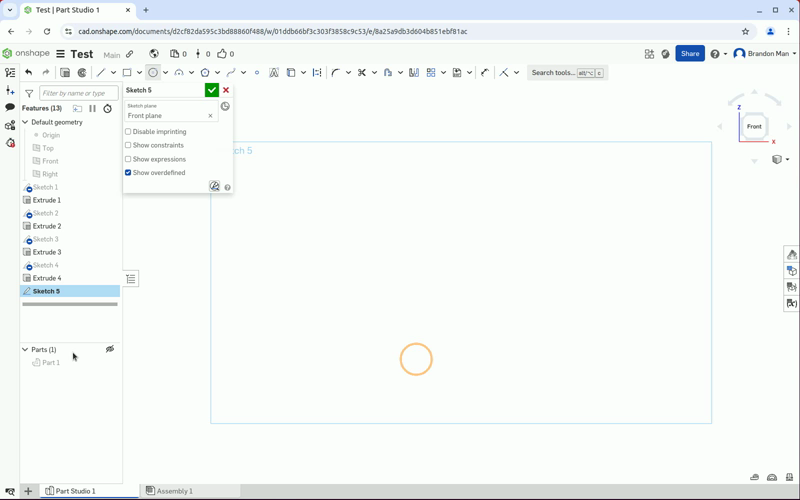
key_down(shift)
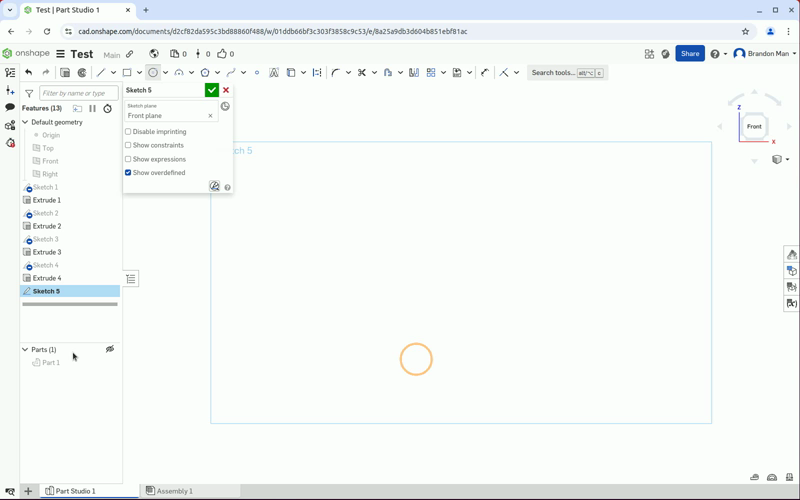
mouse_move(470, 232)
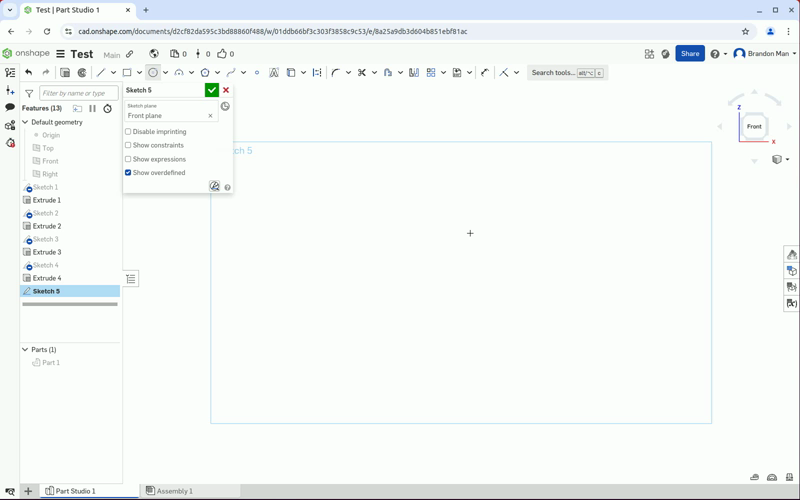
click(470, 232)
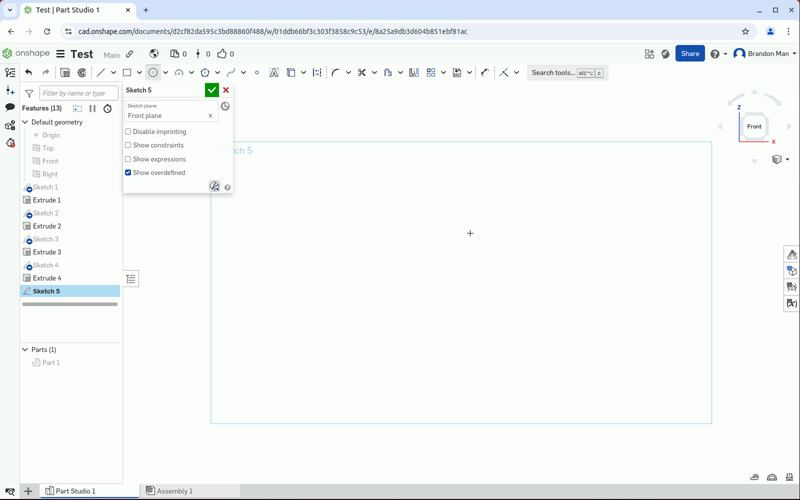
key_up(shift)
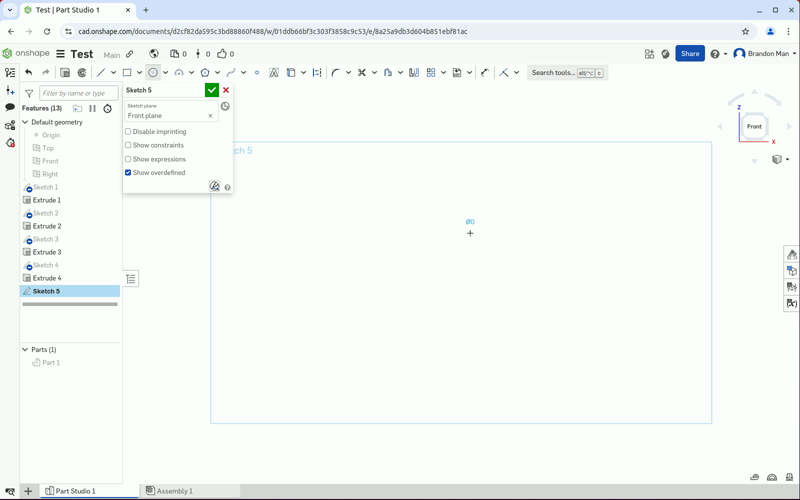
mouse_move(484, 232)
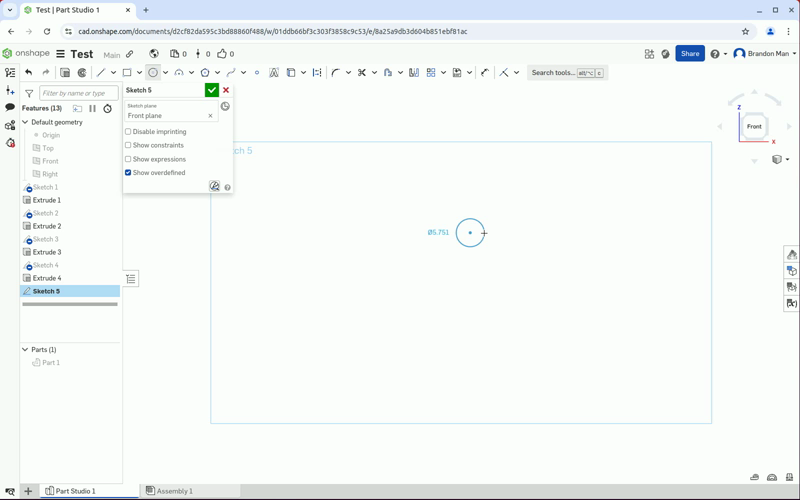
click(484, 232)
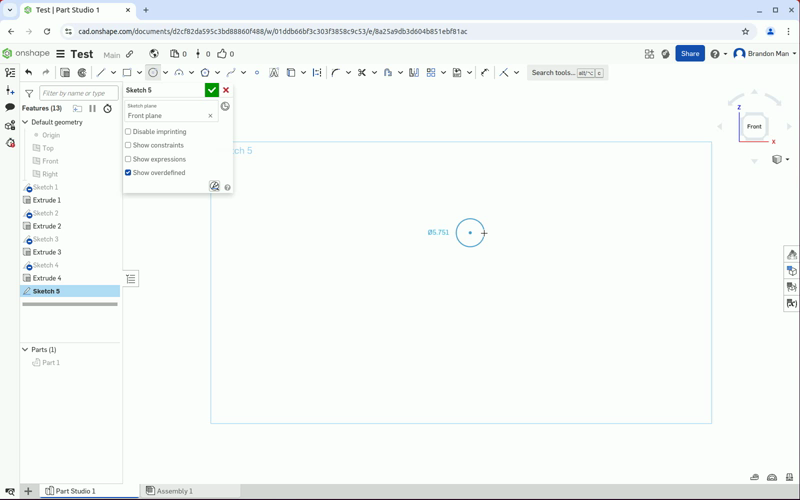
key(esc)
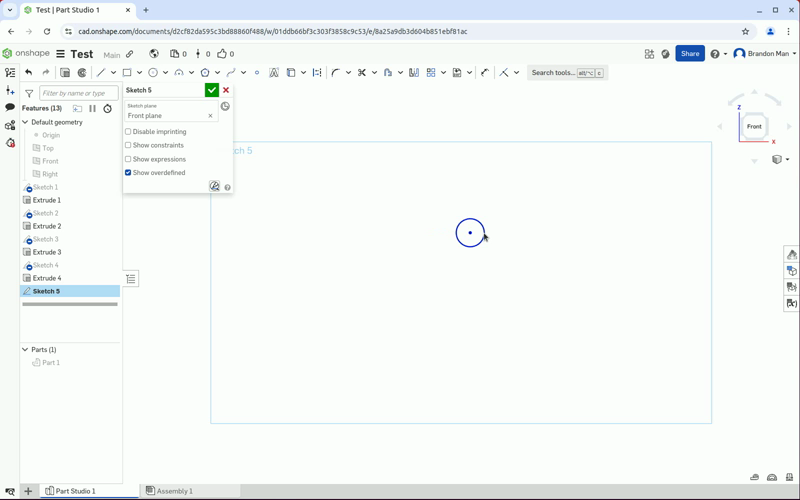
mouse_move(465, 234)
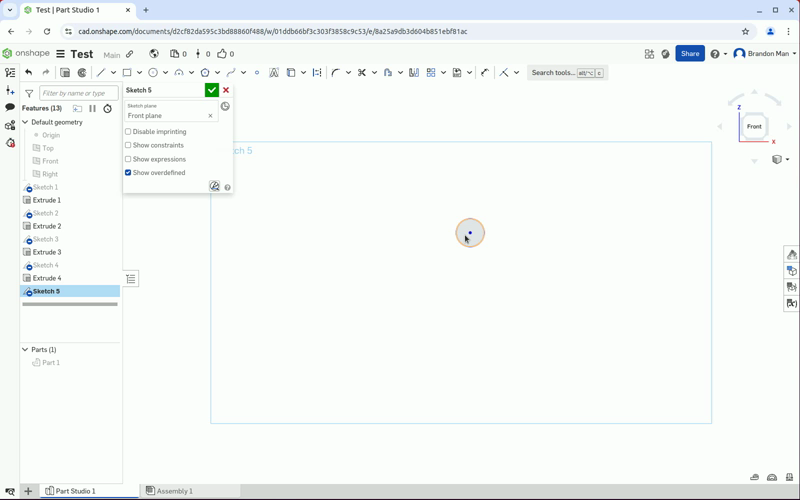
scroll(6)
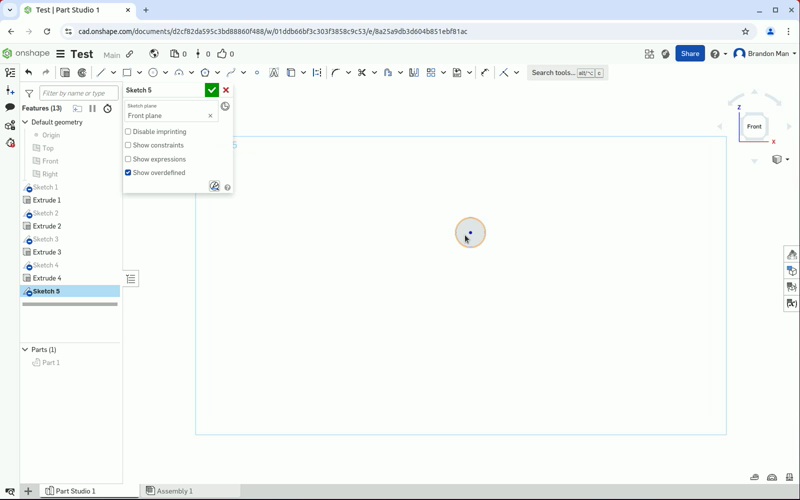
scroll(6)
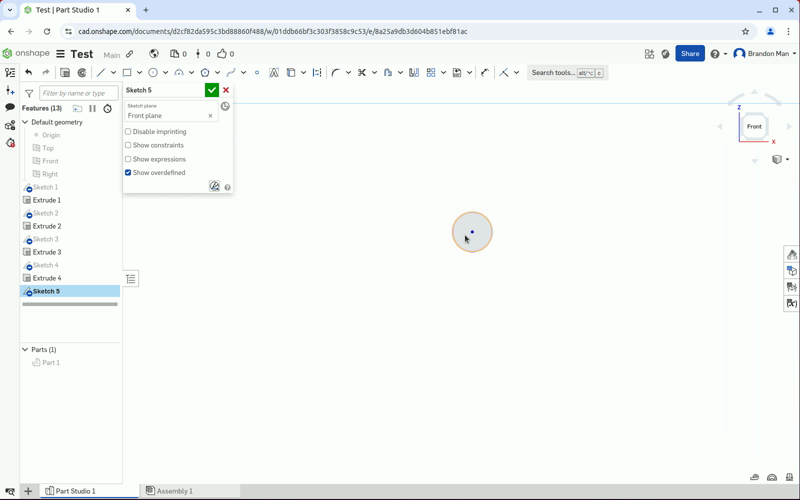
scroll(6)
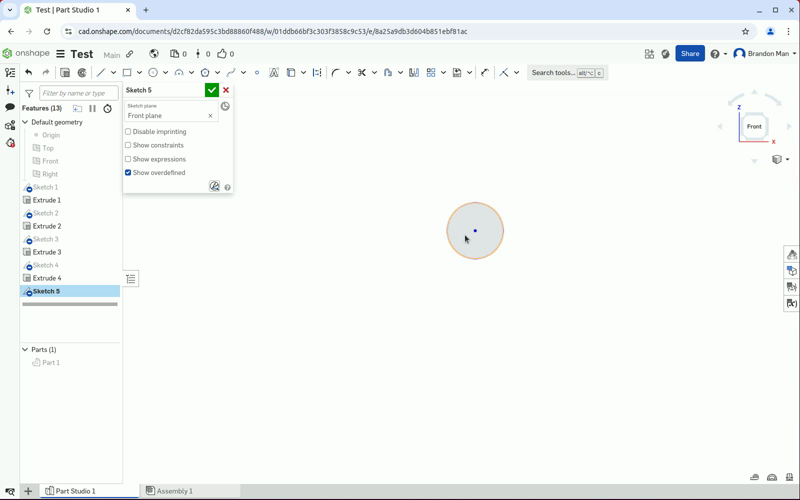
scroll(6)
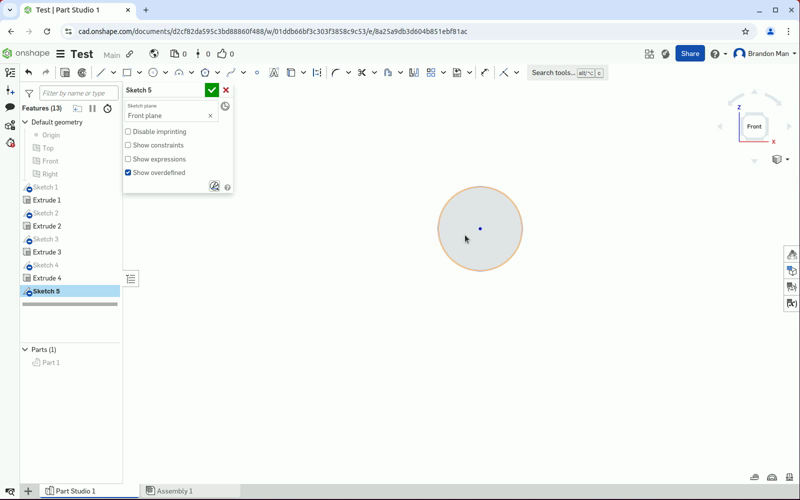
scroll(6)
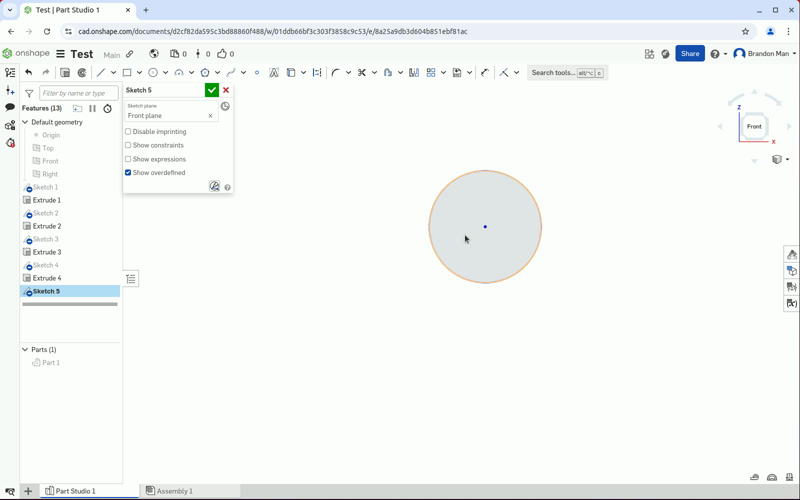
scroll(6)
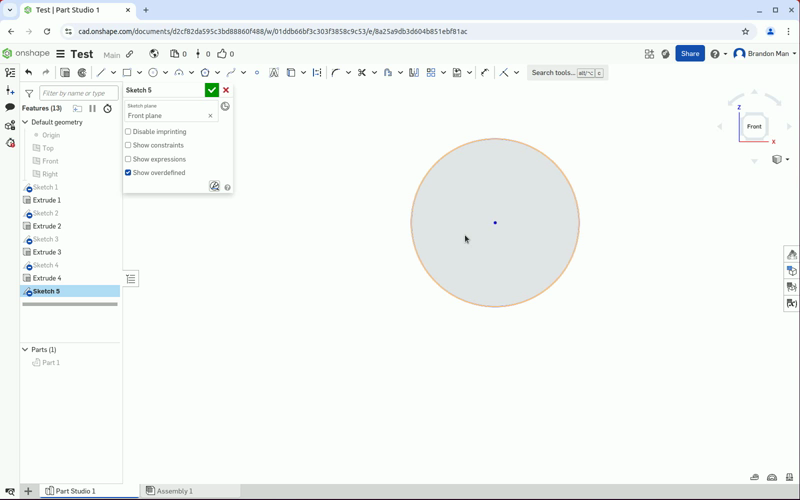
scroll(6)
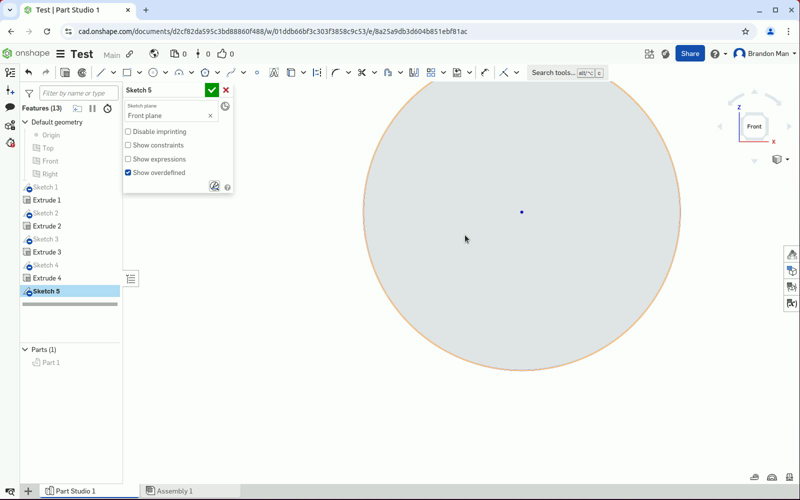
click(465, 234)
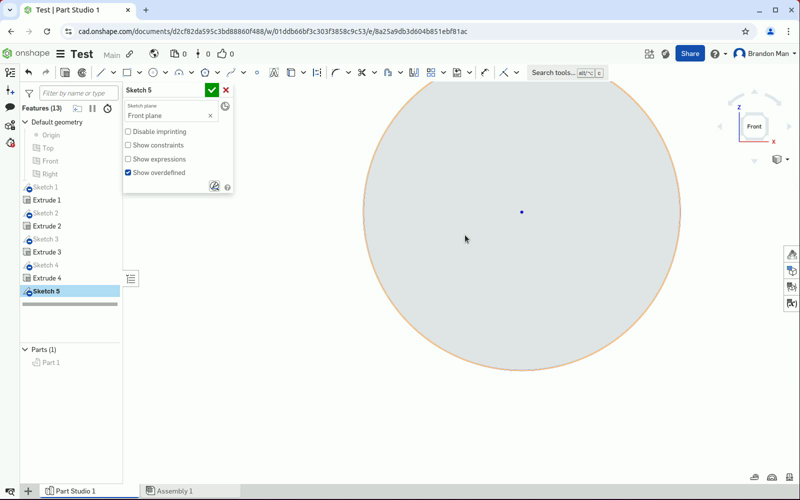
scroll(-6)
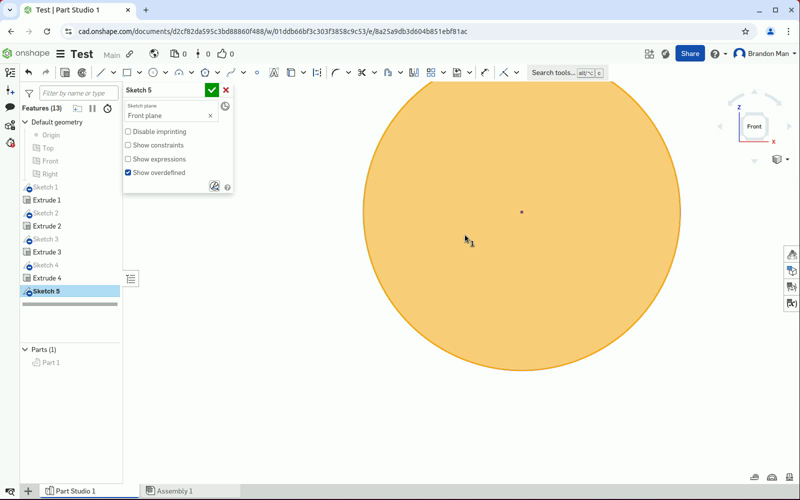
scroll(-6)
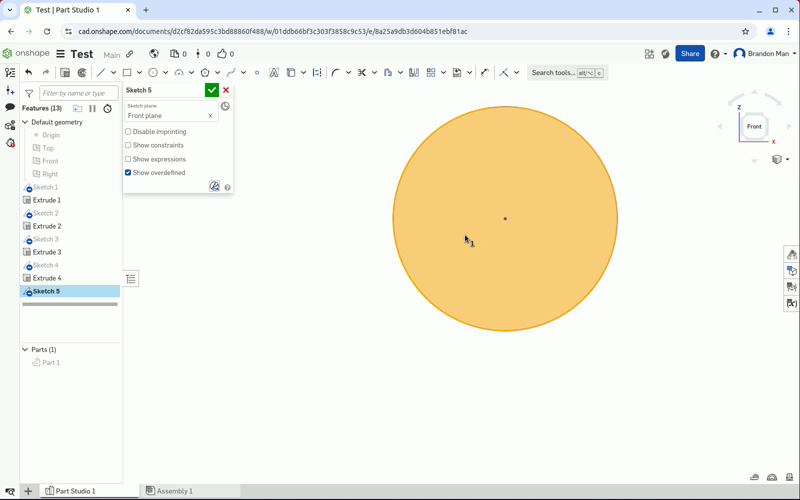
scroll(-6)
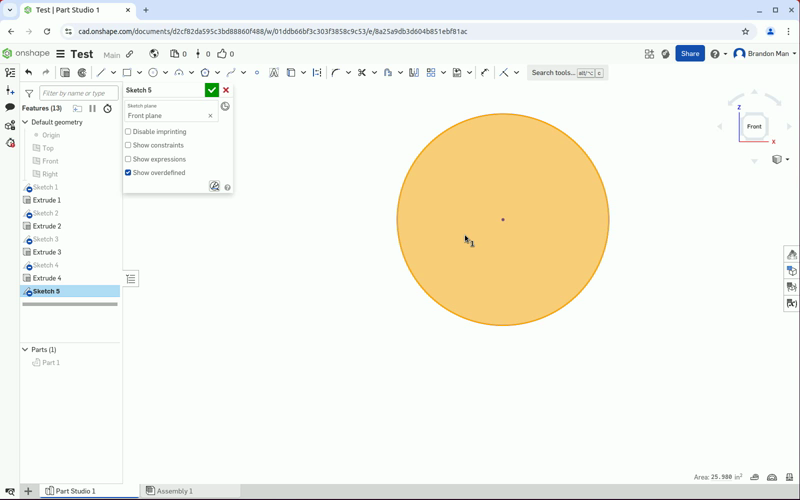
scroll(-6)
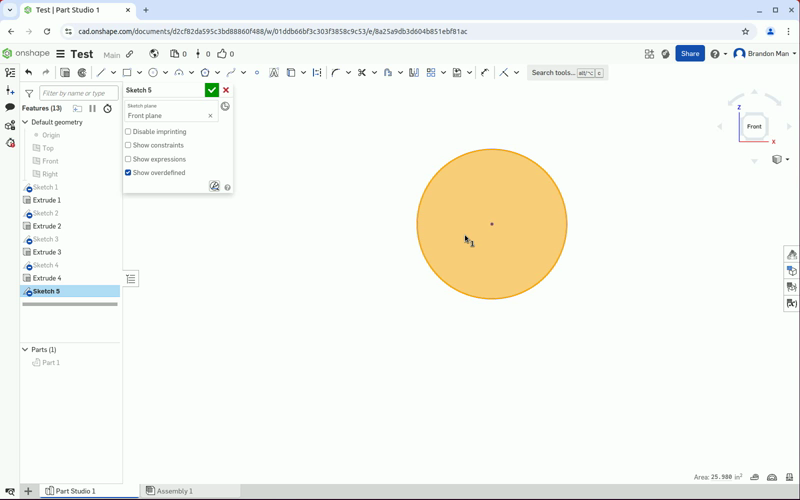
scroll(-6)
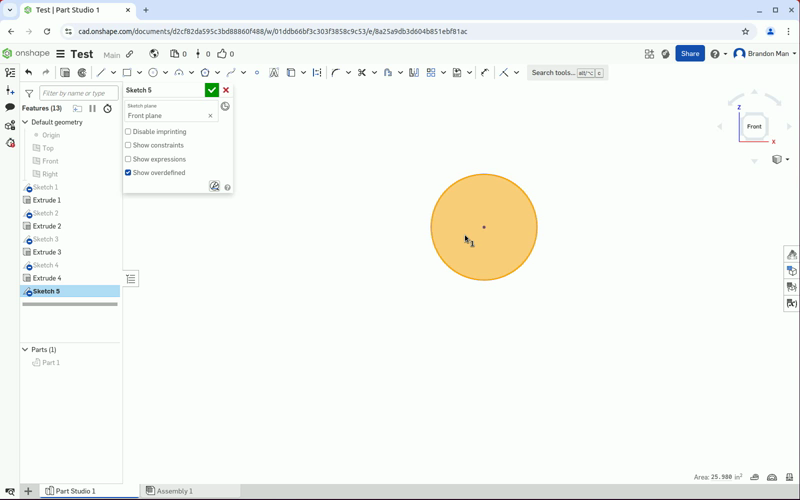
scroll(-6)
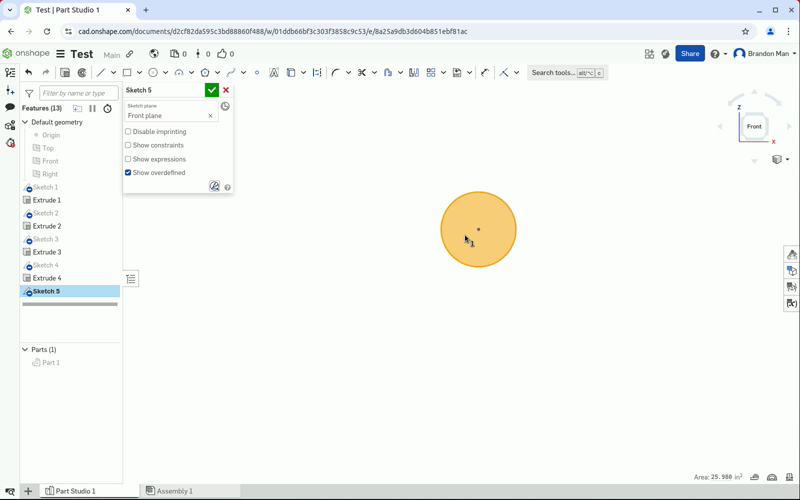
scroll(-6)
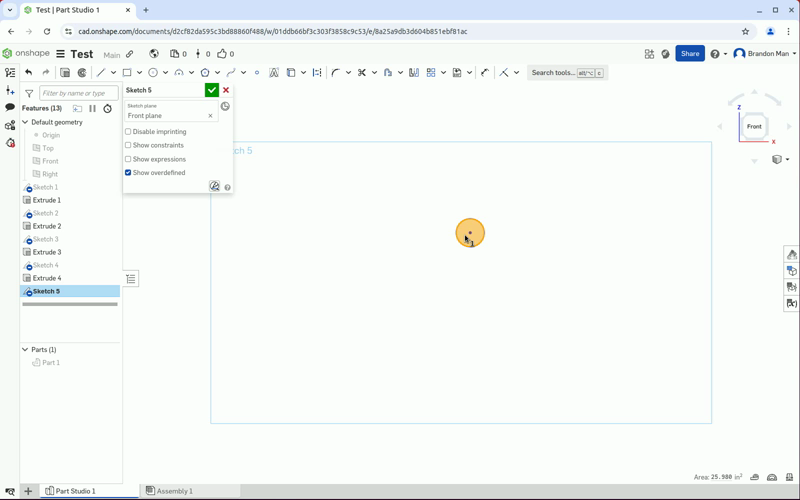
mouse_move(73, 352)
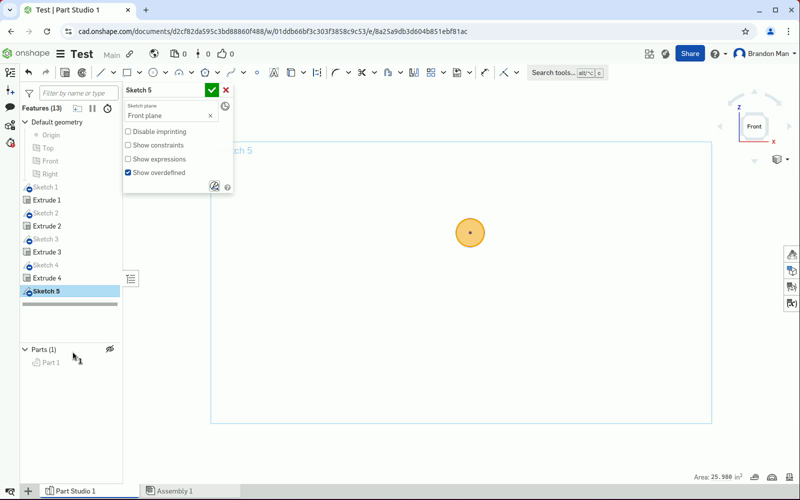
key(shift+y)
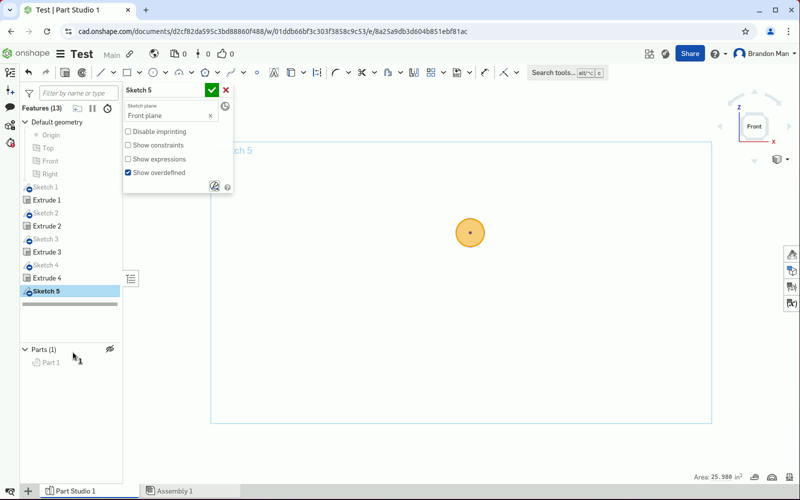
key(shift+e)
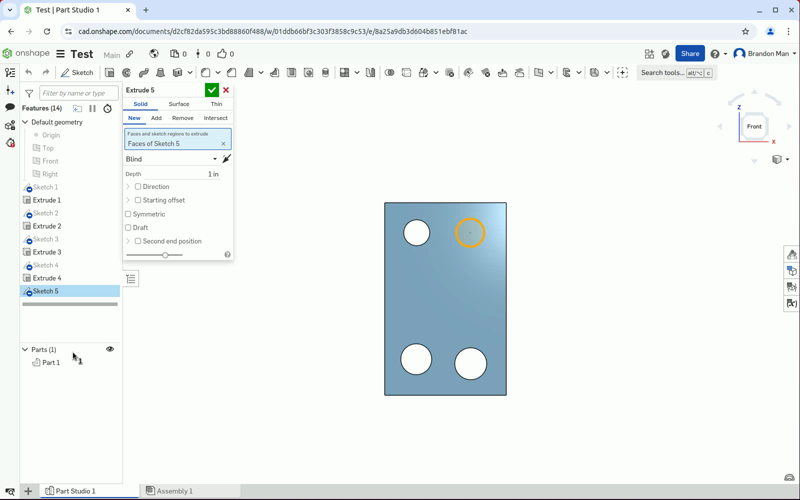
mouse_move(143, 106)
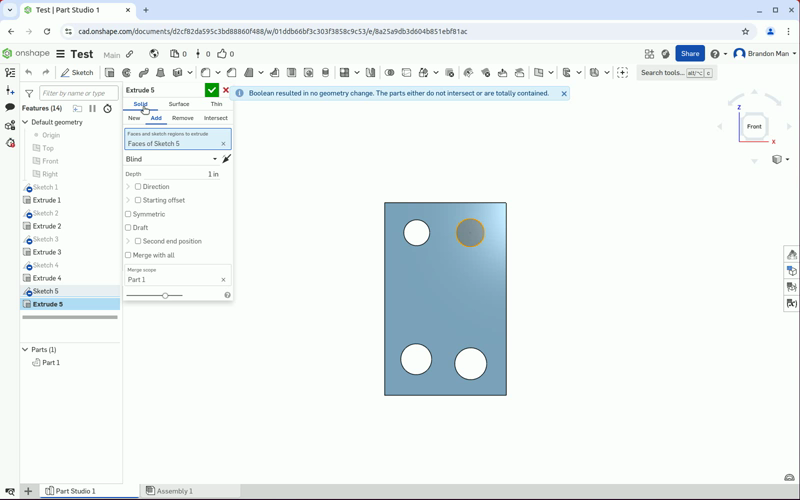
click(143, 106)
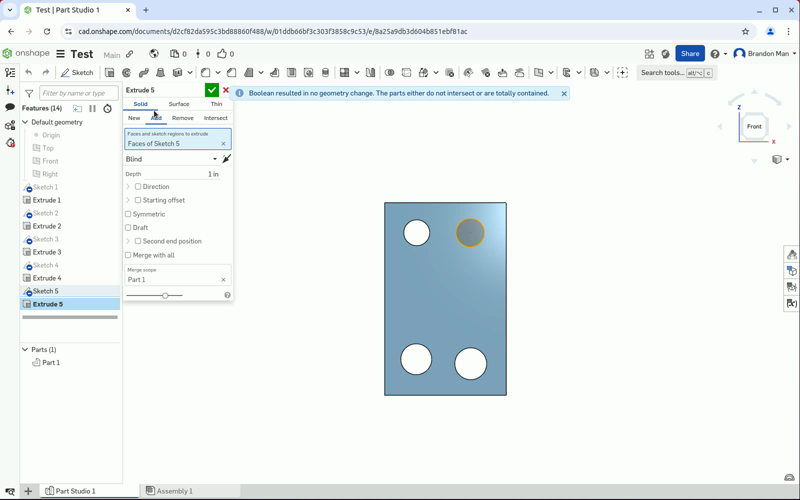
mouse_move(186, 120)
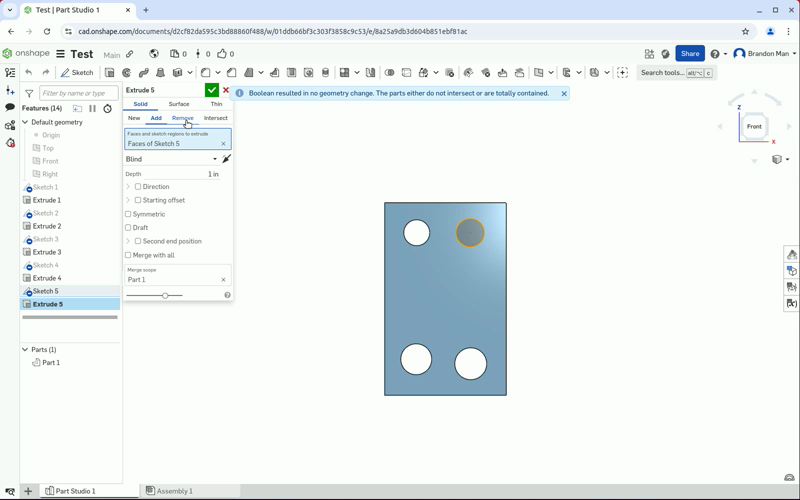
click(186, 120)
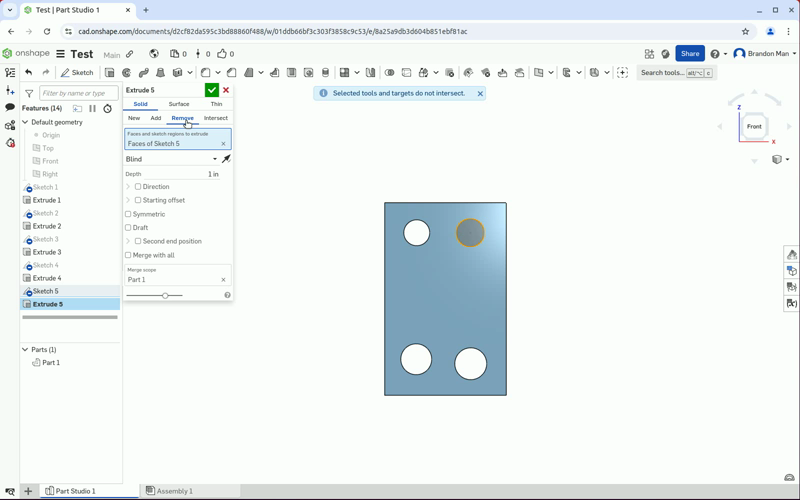
key(tab, 4)
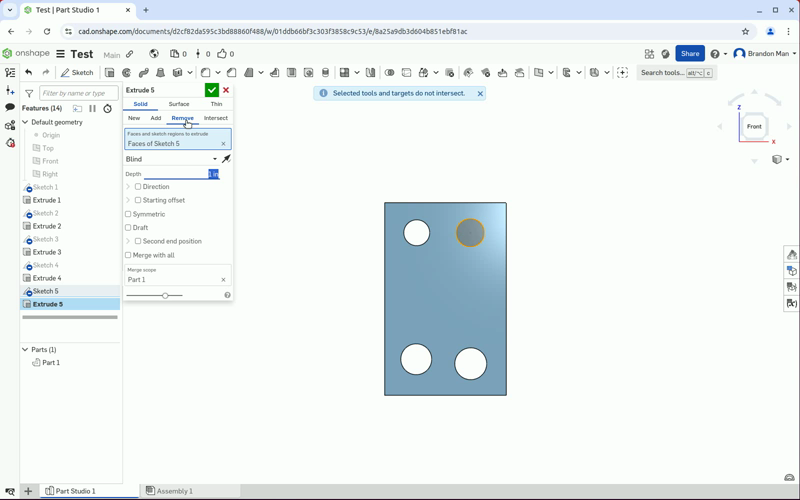
text(-22.868)
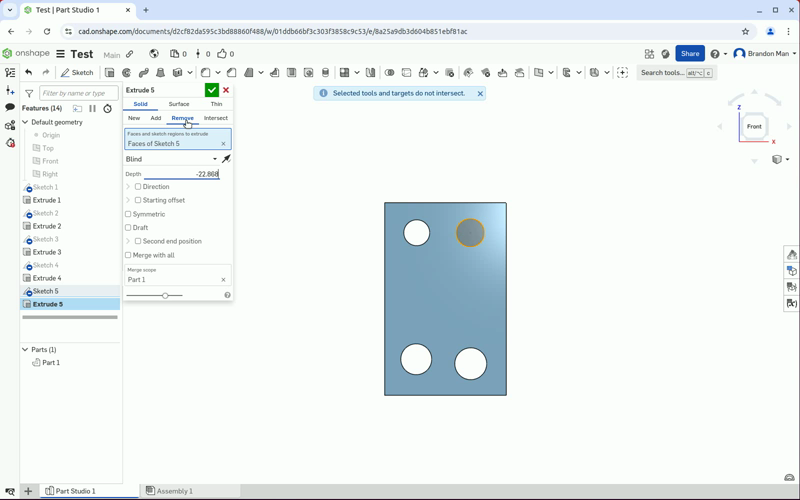
key(tab, 6)
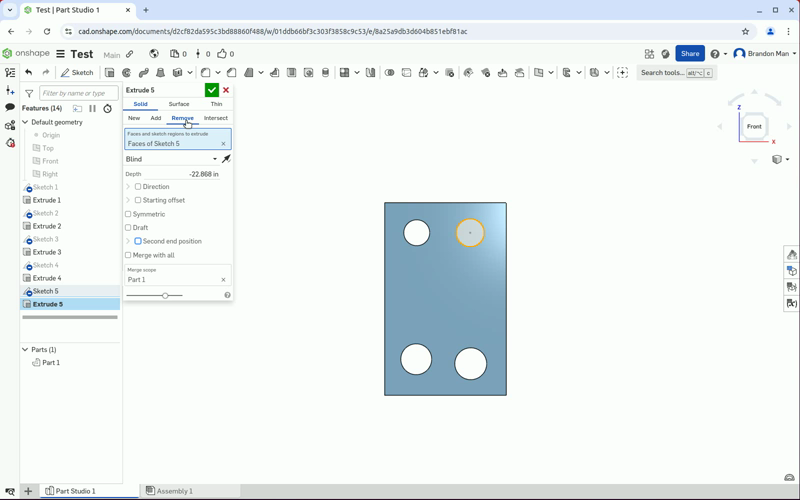
key(space)
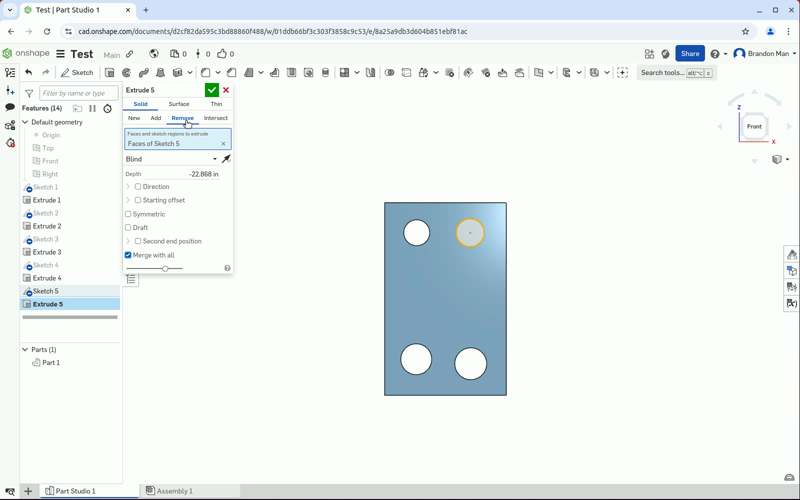
key(enter)
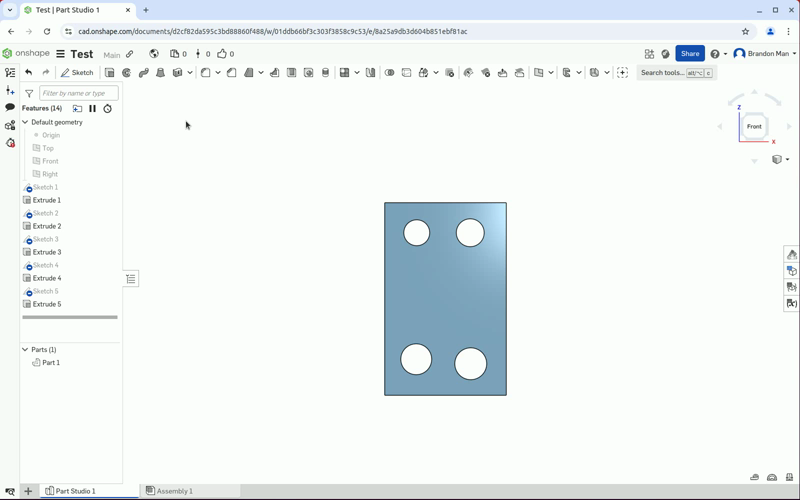
key(shift+h)
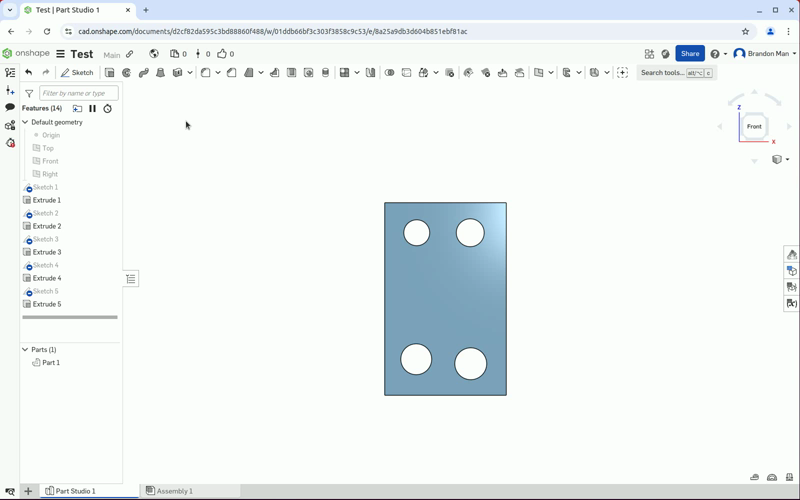
key(shift+h)
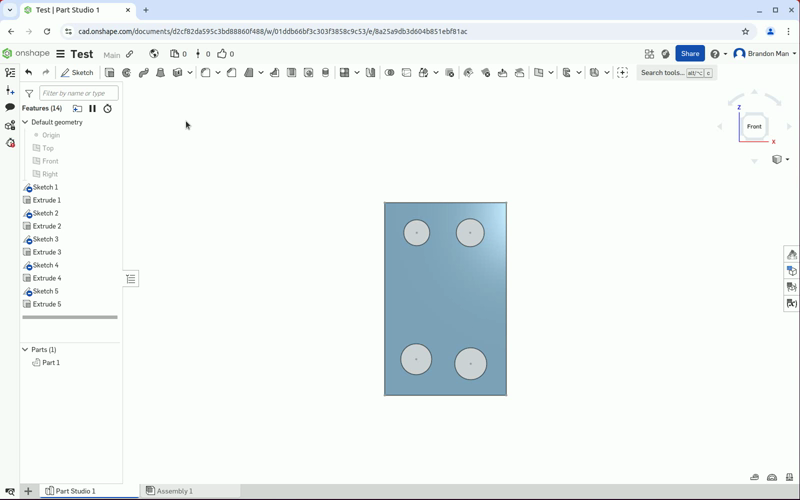
key(shift+7)
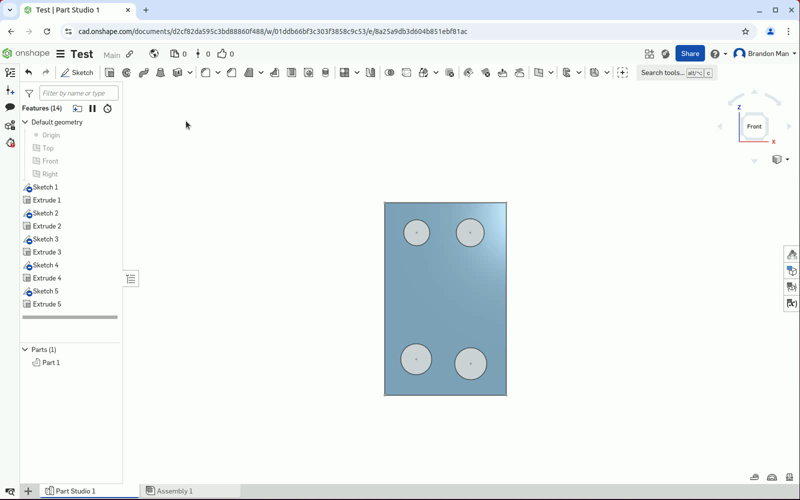
key(left, 2)
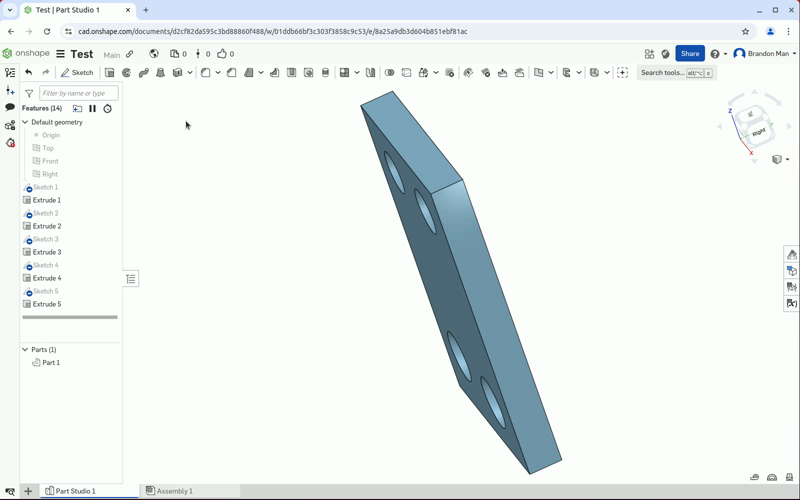
key(down, 2)
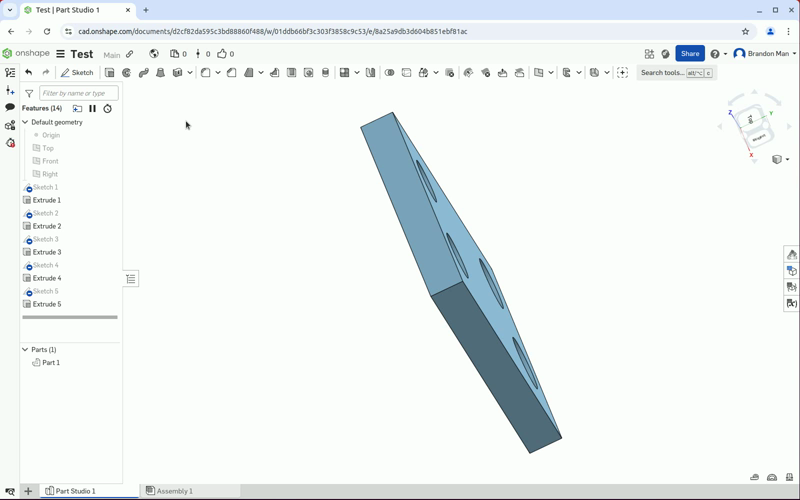
key(up, 2)
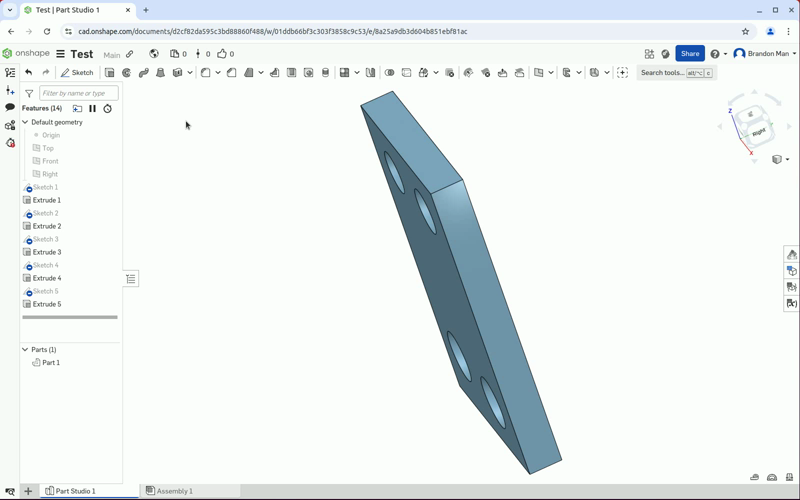
key(right, 2)
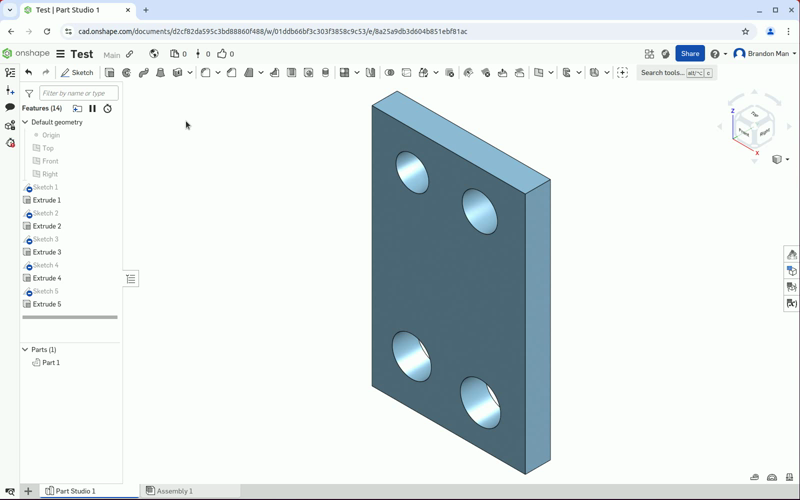
mouse_move(73, 189)
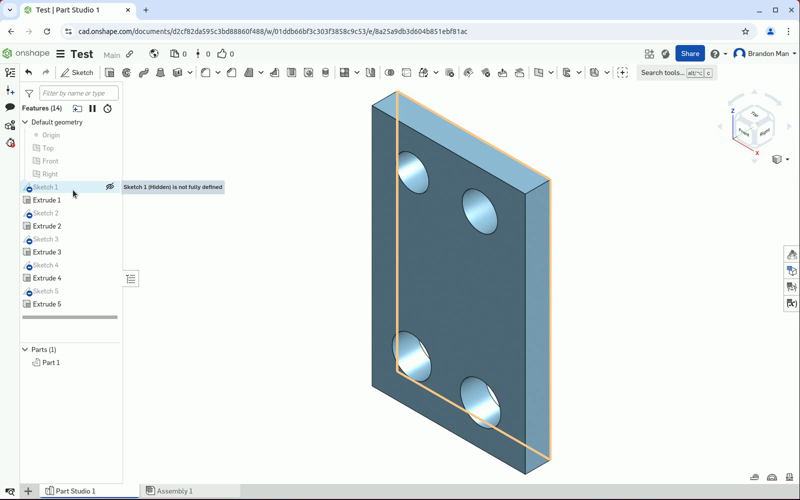
click(73, 189)